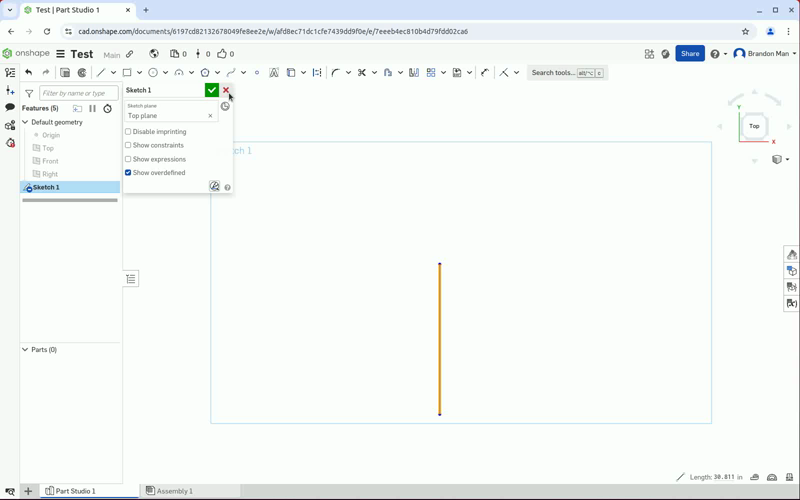
key(shift+h)
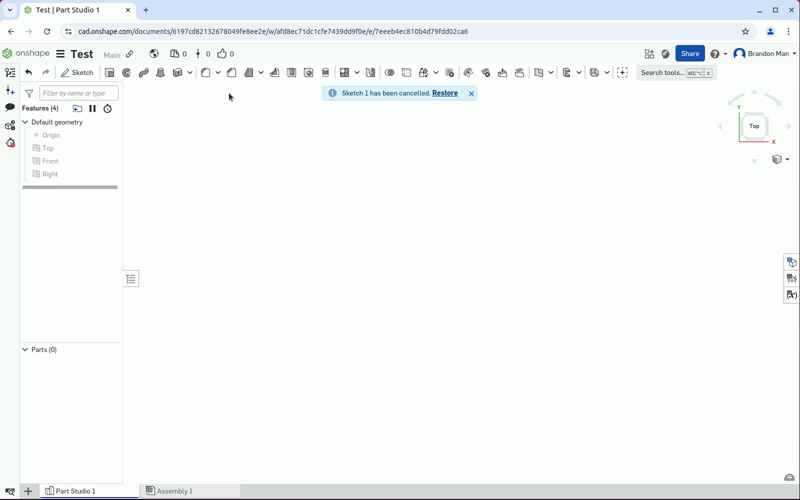
mouse_move(73, 352)
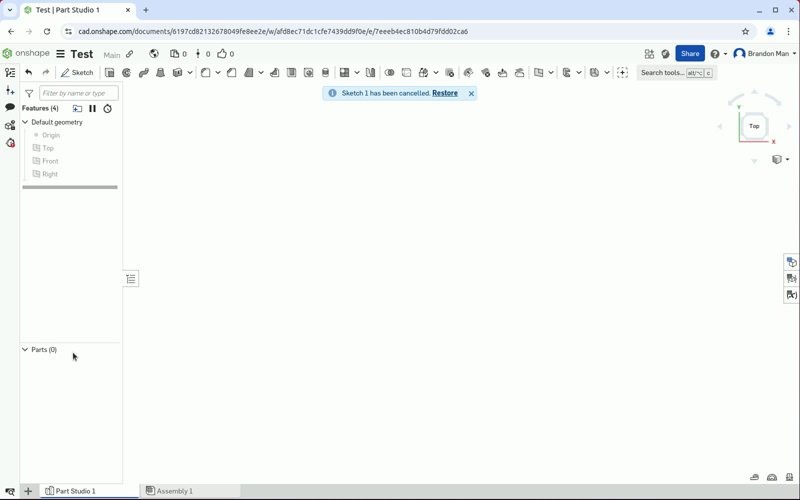
key(y)
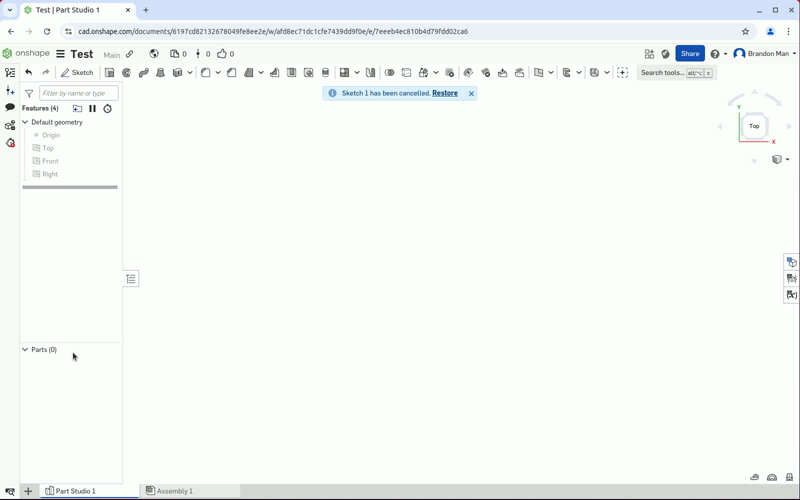
key(shift+p)
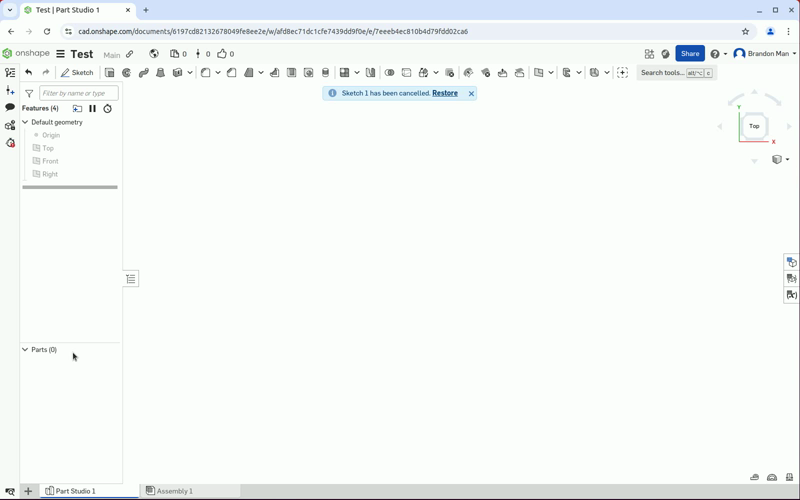
key(space)
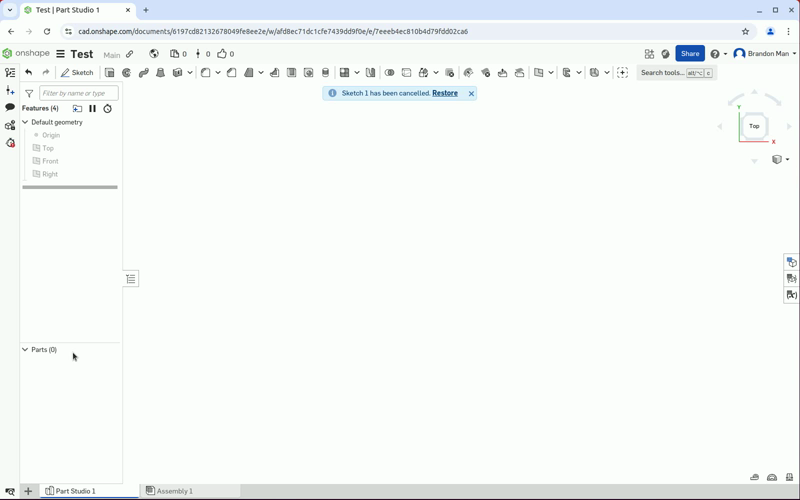
key_down(shift)
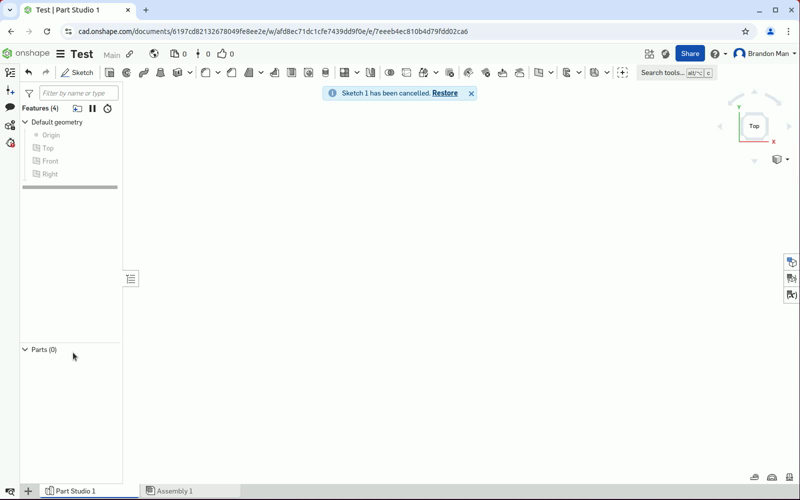
key(up)
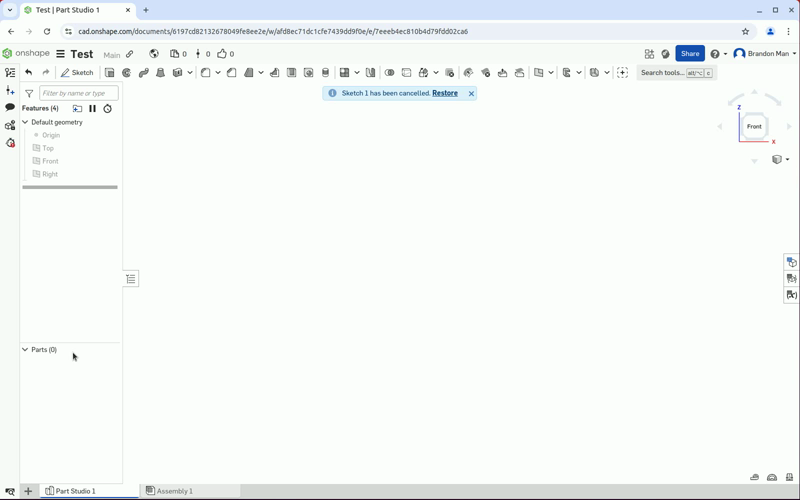
key_up(shift)
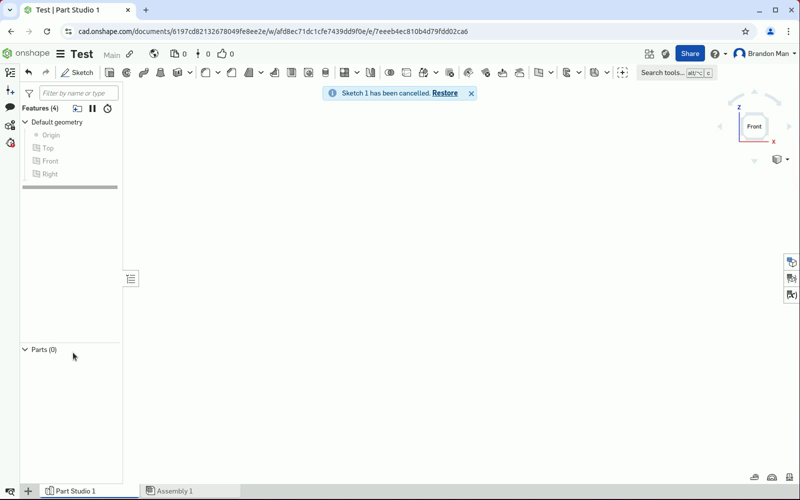
mouse_move(73, 352)
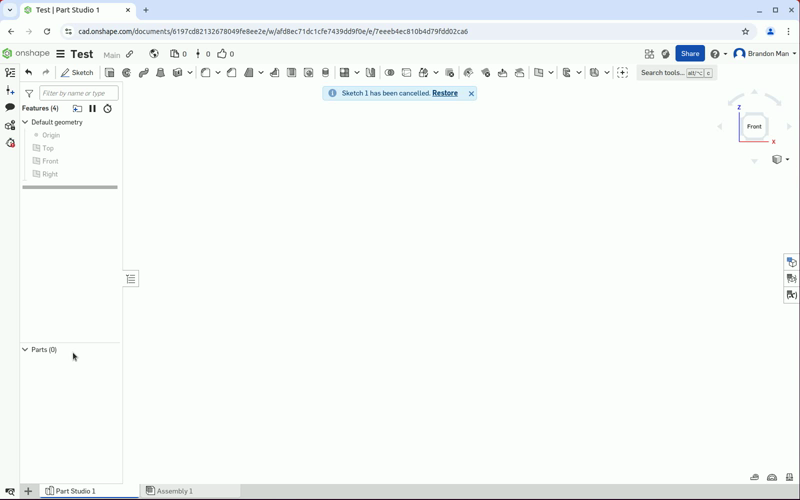
key(shift+y)
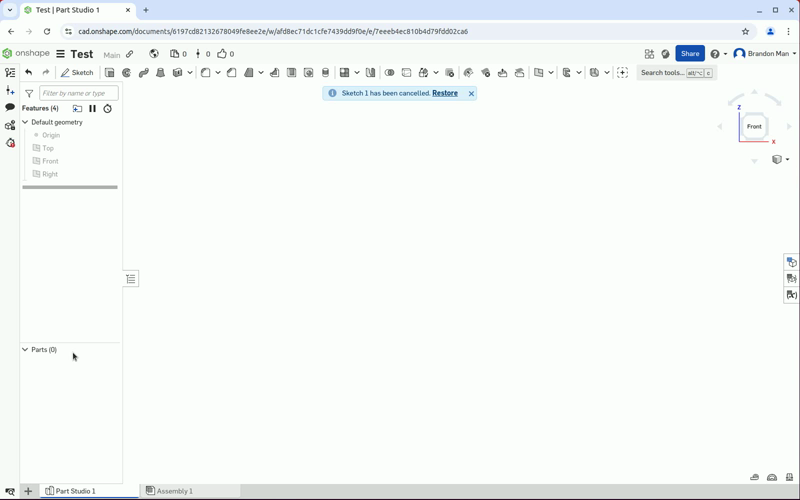
key(shift+s)
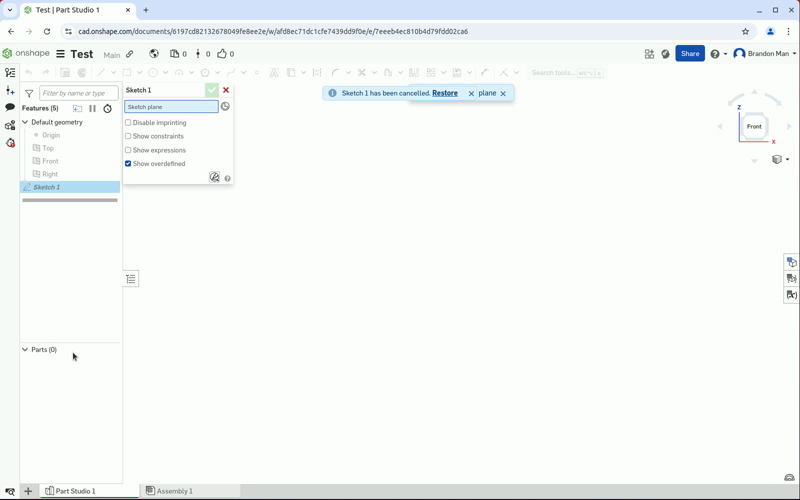
mouse_move(73, 163)
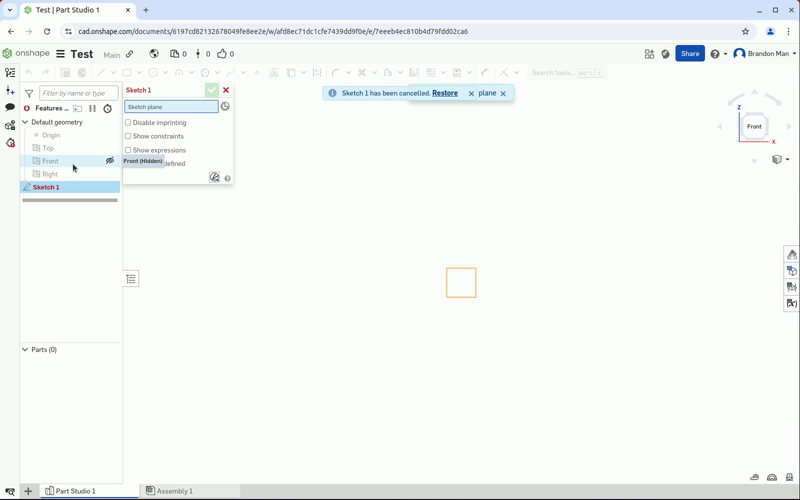
click(73, 163)
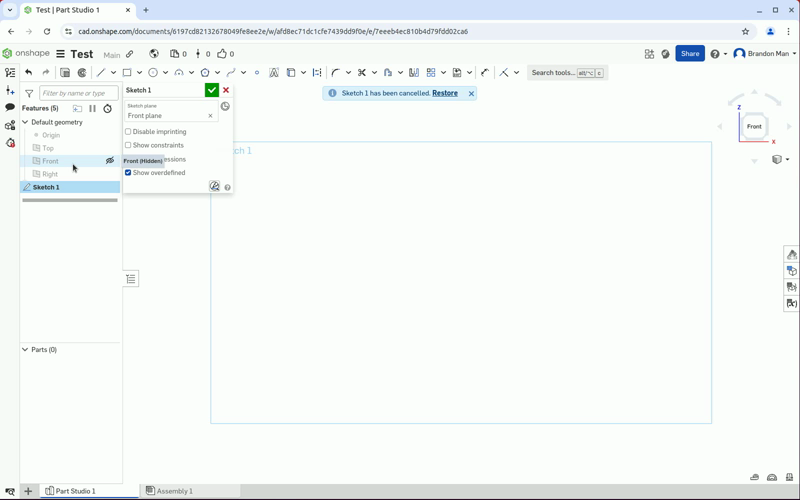
mouse_move(73, 352)
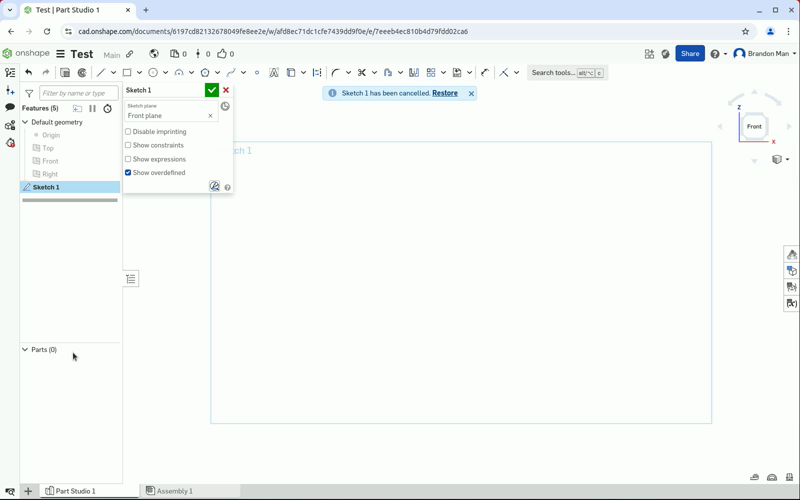
key(y)
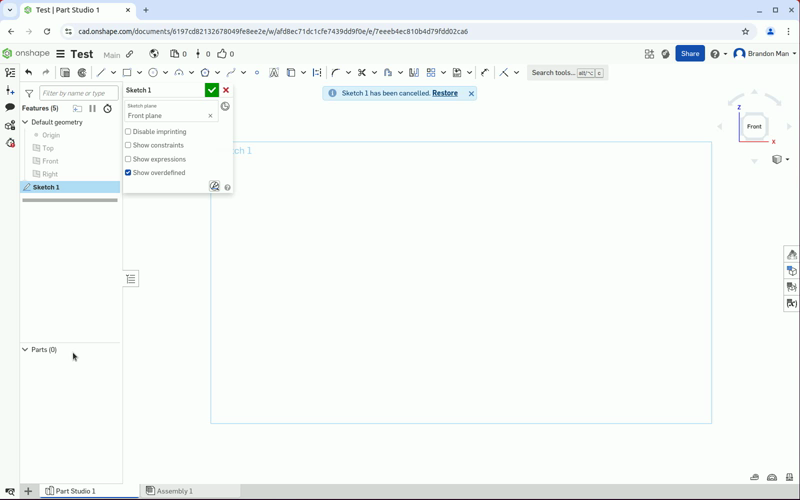
key(c)
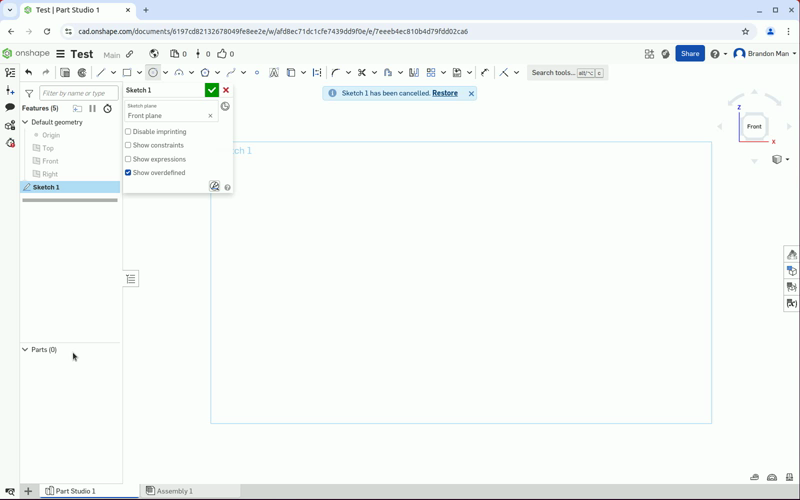
key_down(shift)
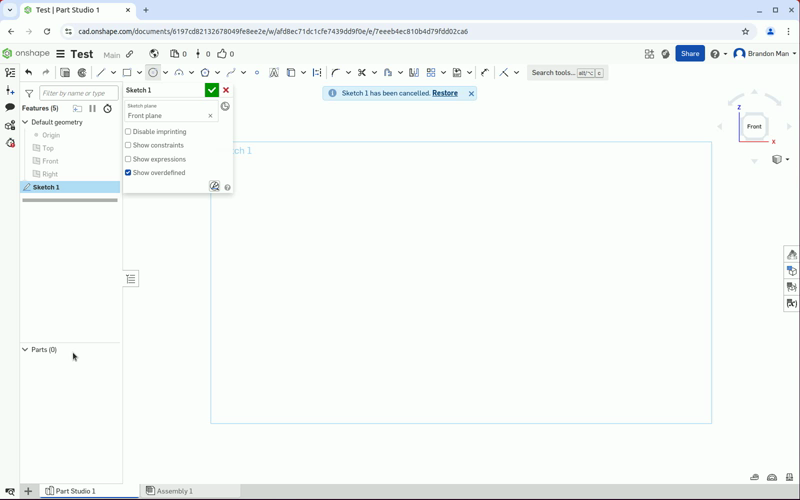
mouse_move(460, 282)
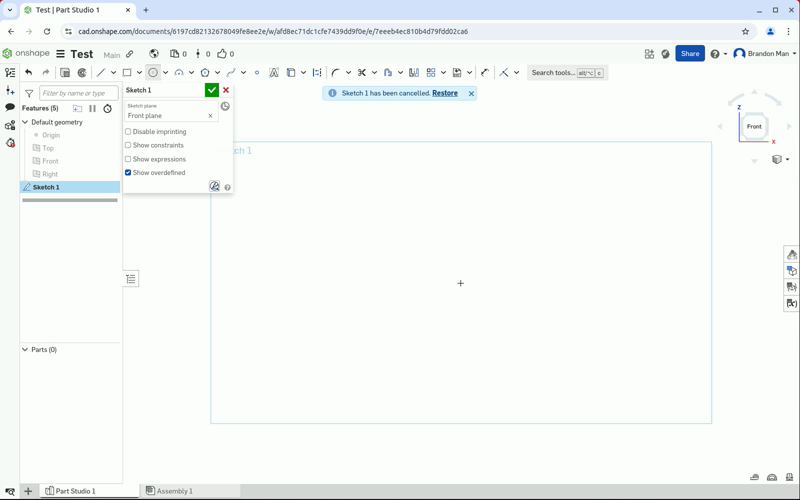
click(460, 282)
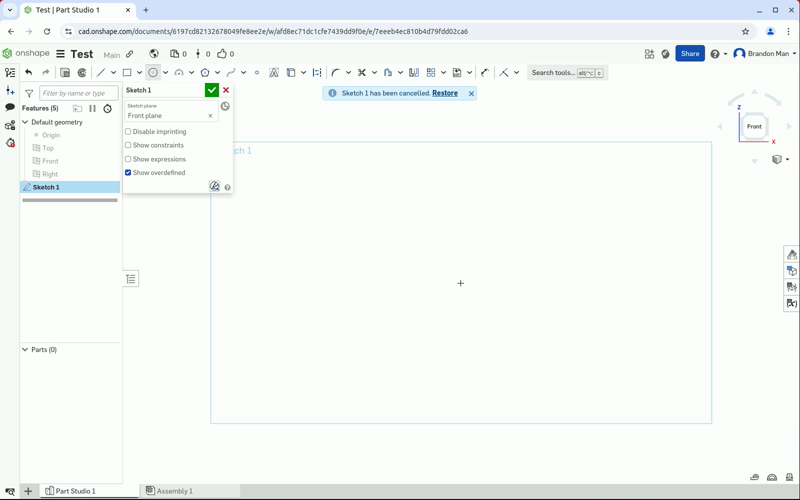
key_up(shift)
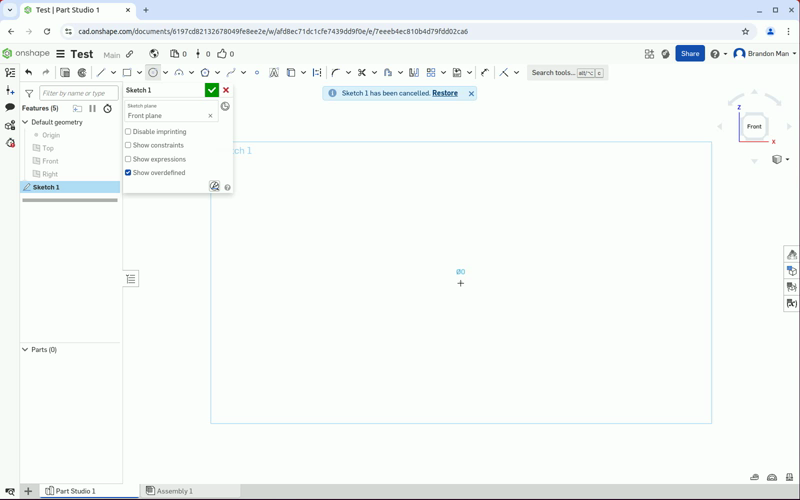
mouse_move(473, 282)
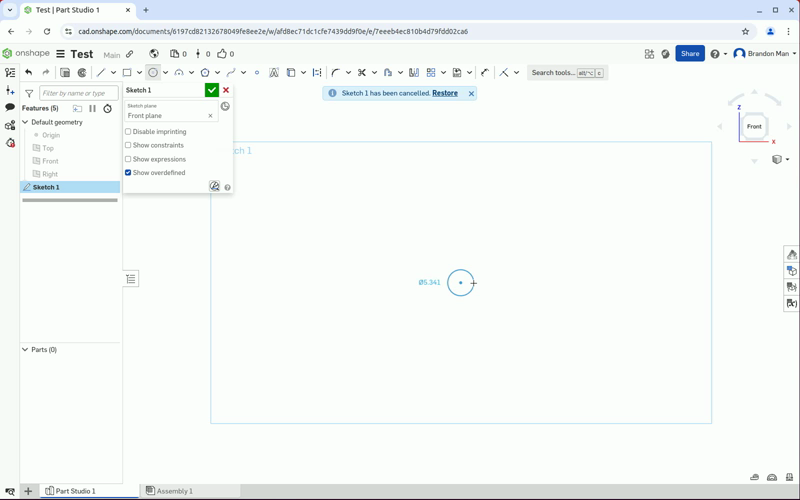
click(473, 282)
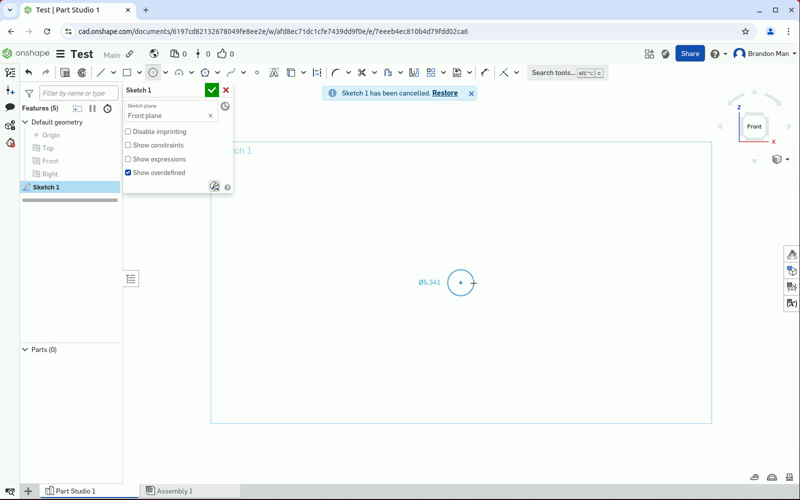
key(esc)
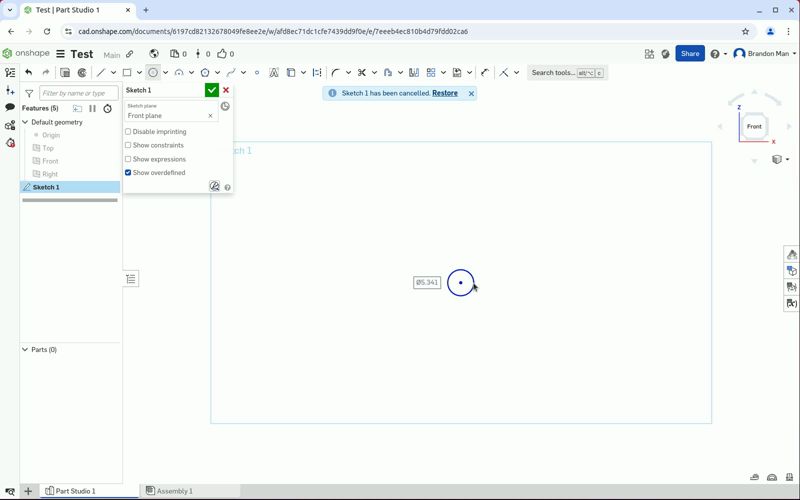
key(c)
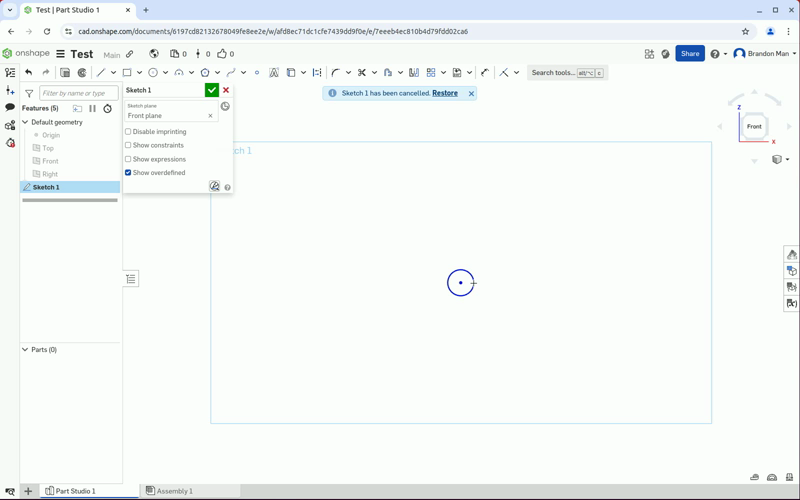
key_down(shift)
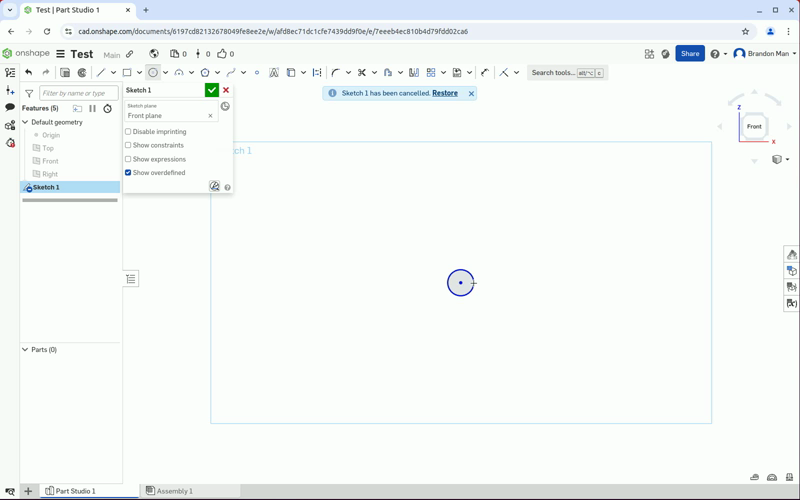
mouse_move(460, 282)
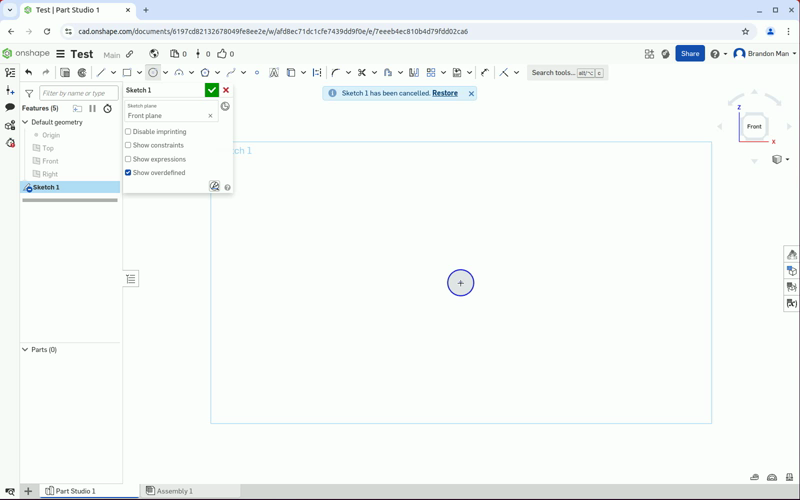
click(460, 282)
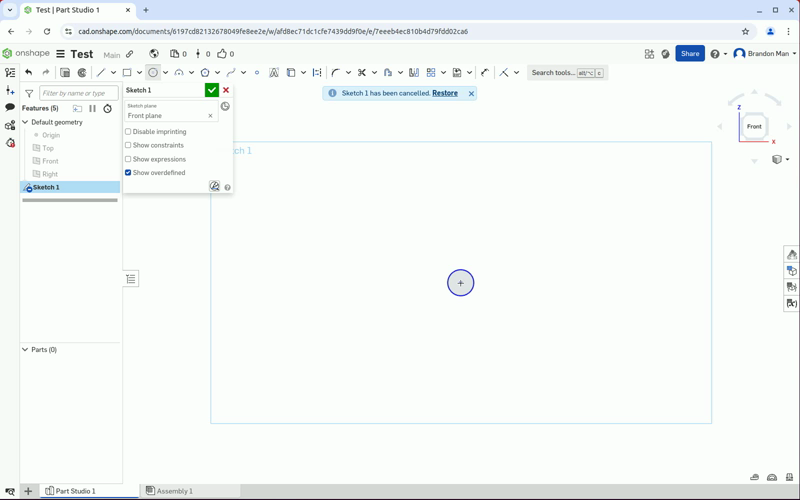
key_up(shift)
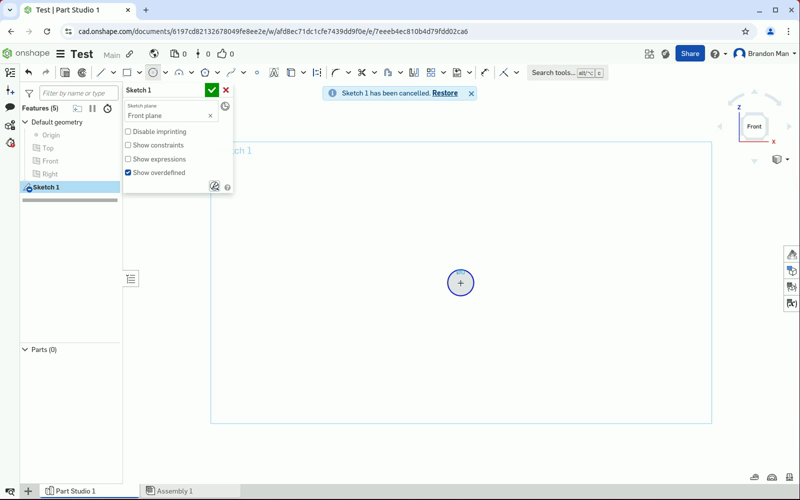
mouse_move(467, 282)
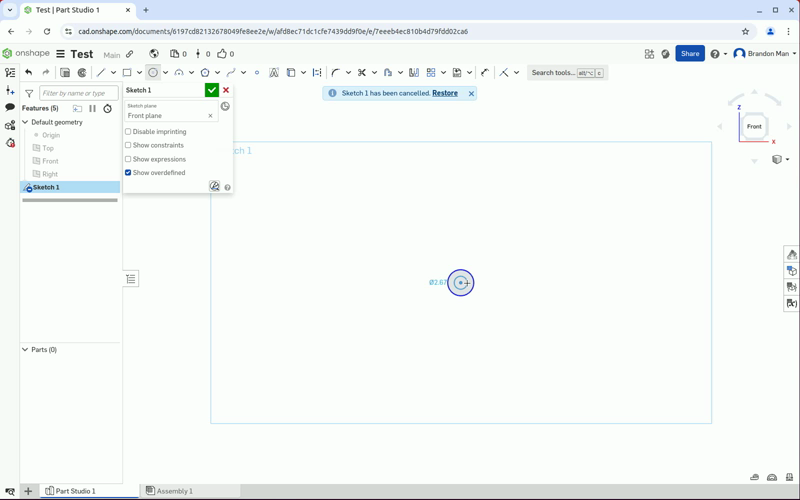
click(467, 282)
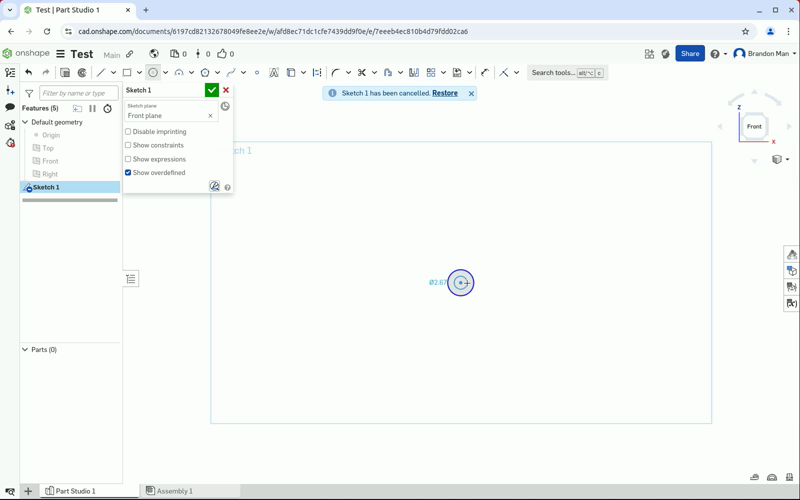
key(esc)
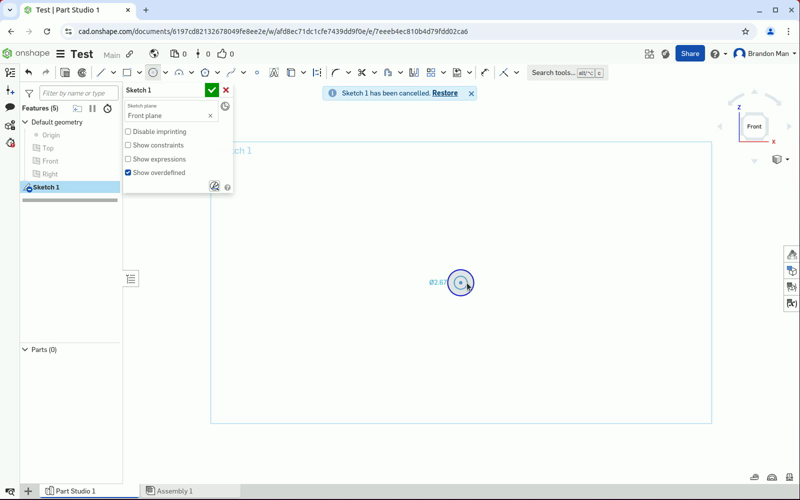
mouse_move(455, 278)
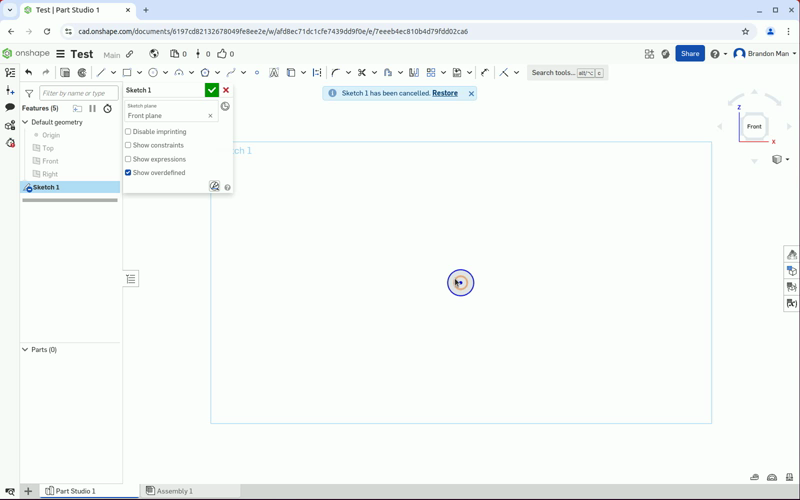
scroll(6)
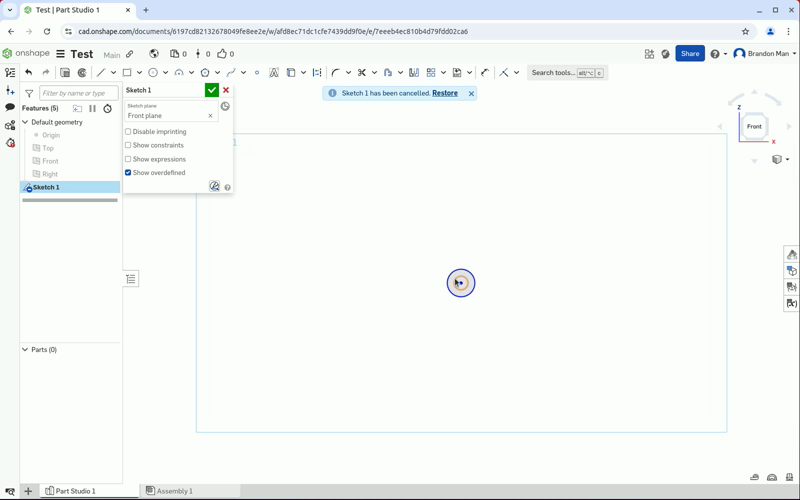
scroll(6)
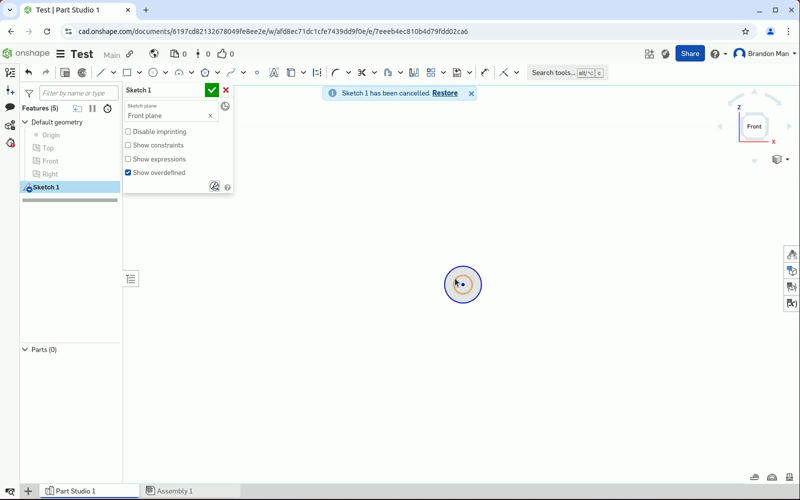
scroll(6)
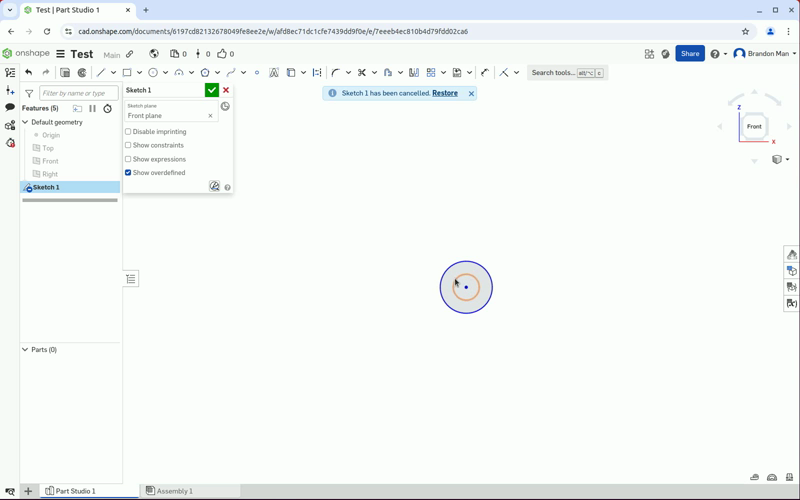
scroll(6)
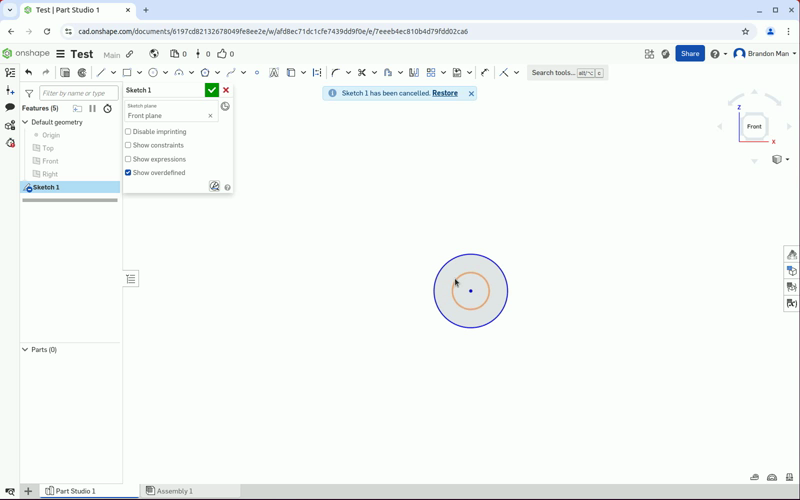
scroll(6)
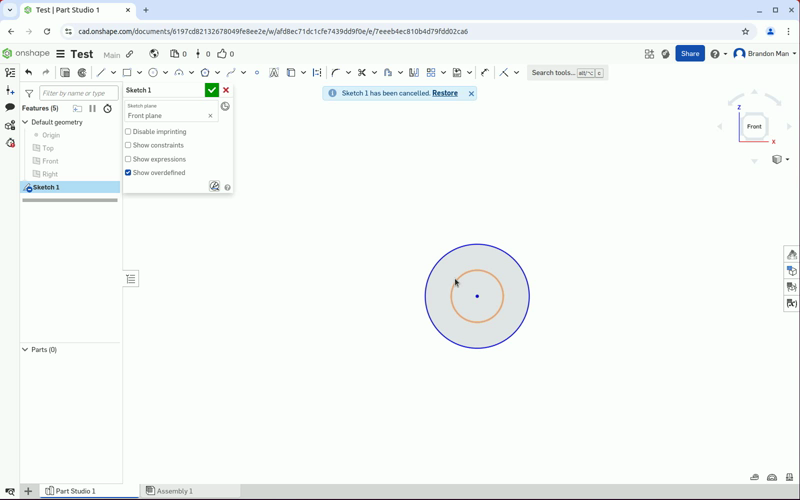
scroll(6)
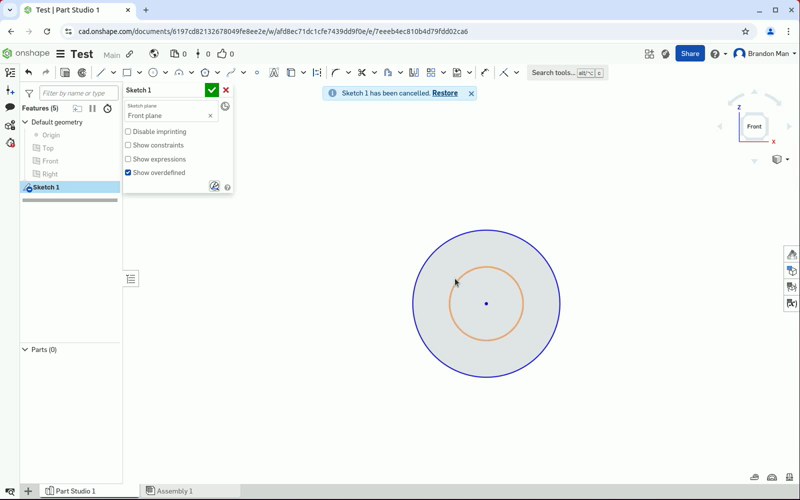
scroll(6)
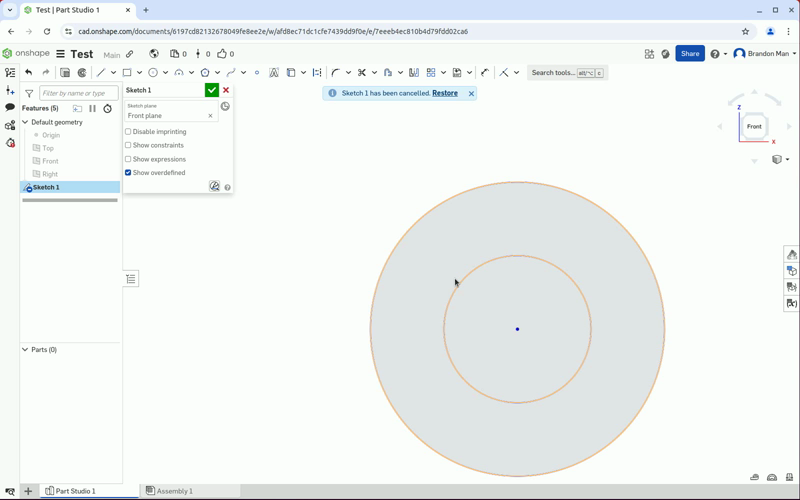
click(455, 278)
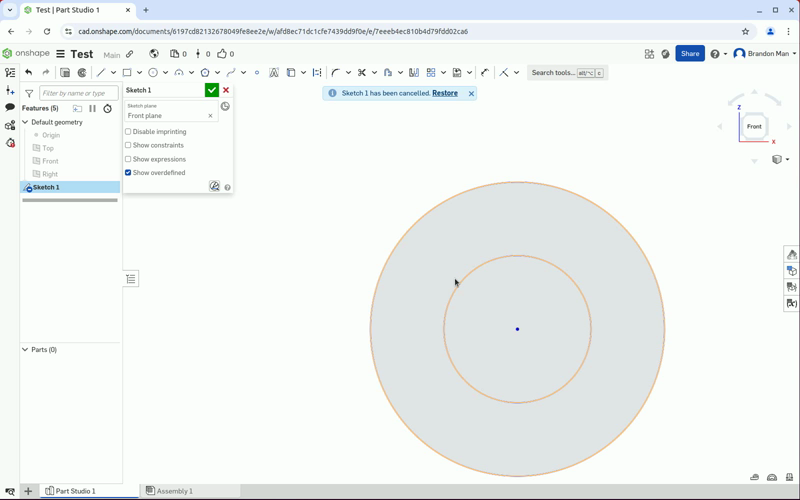
scroll(-6)
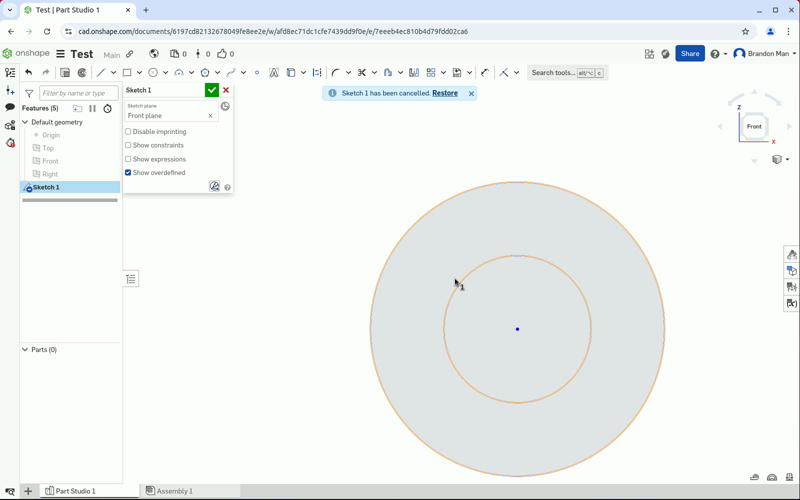
scroll(-6)
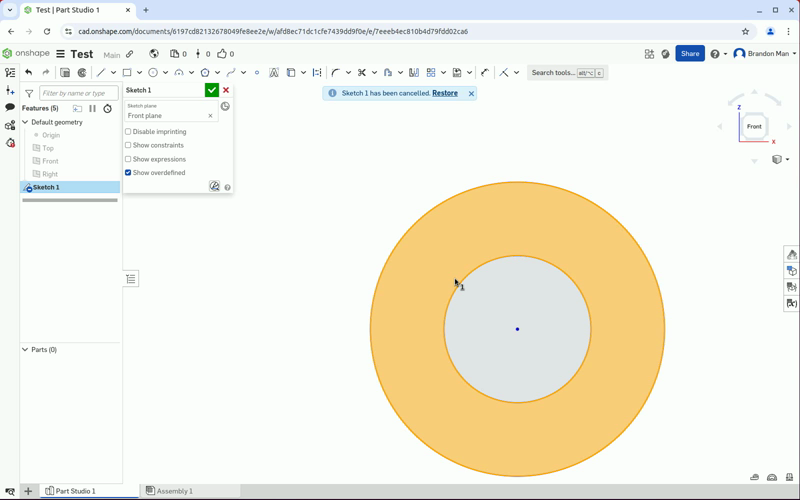
scroll(-6)
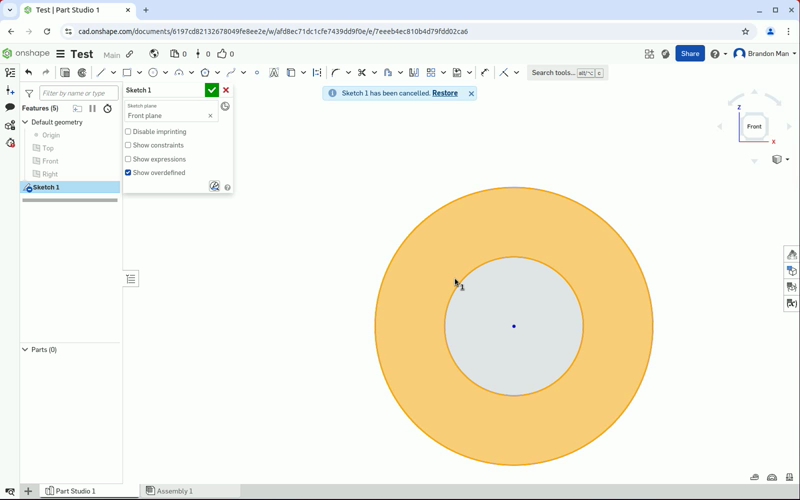
scroll(-6)
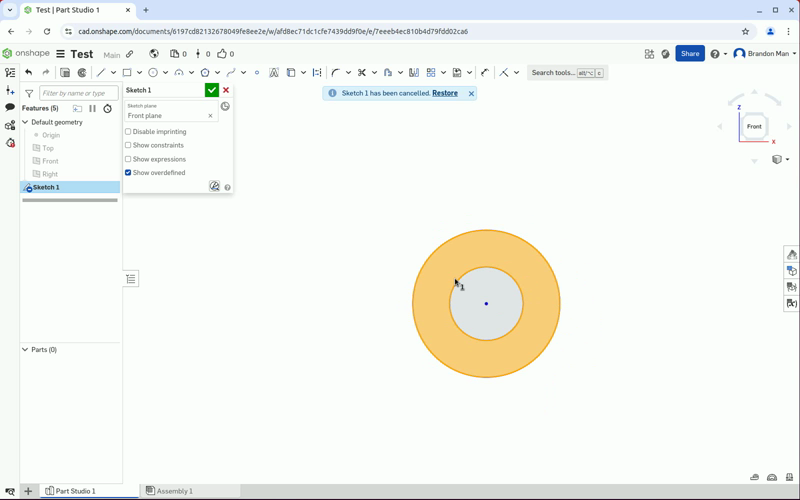
scroll(-6)
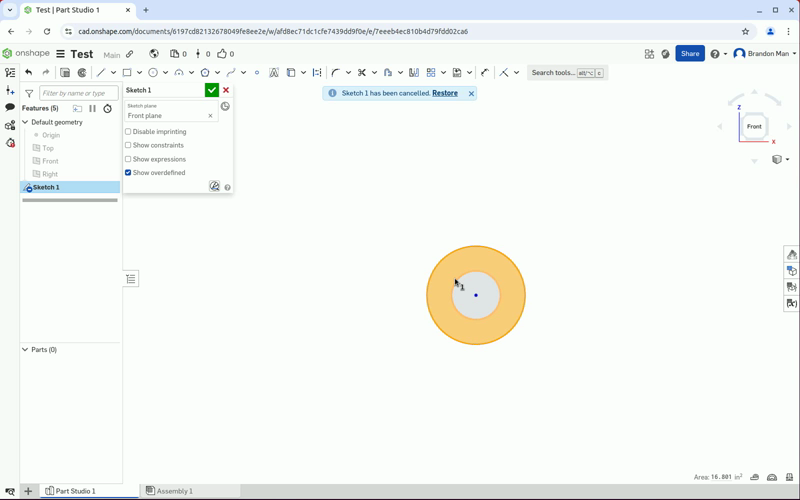
scroll(-6)
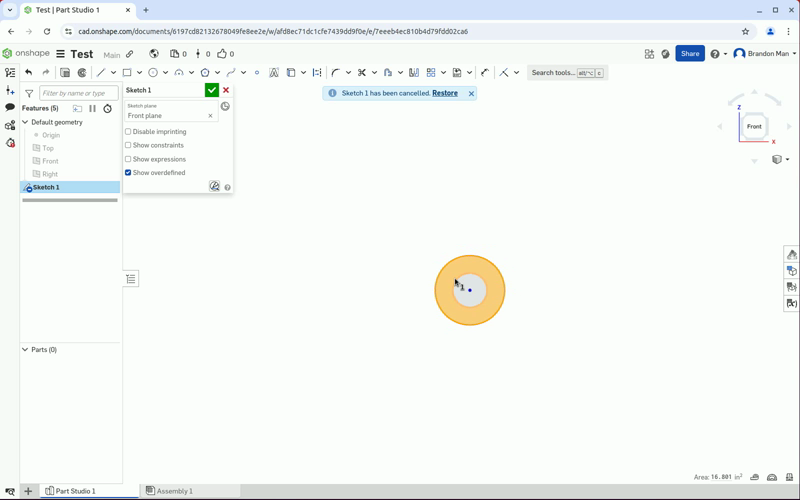
scroll(-6)
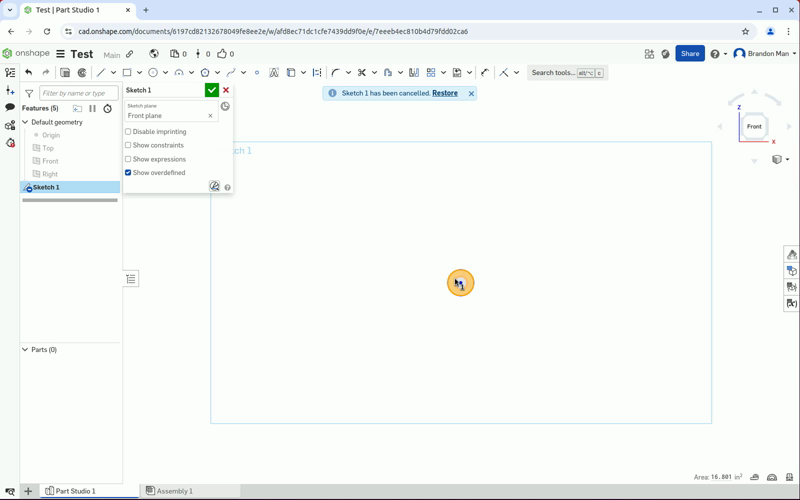
mouse_move(73, 352)
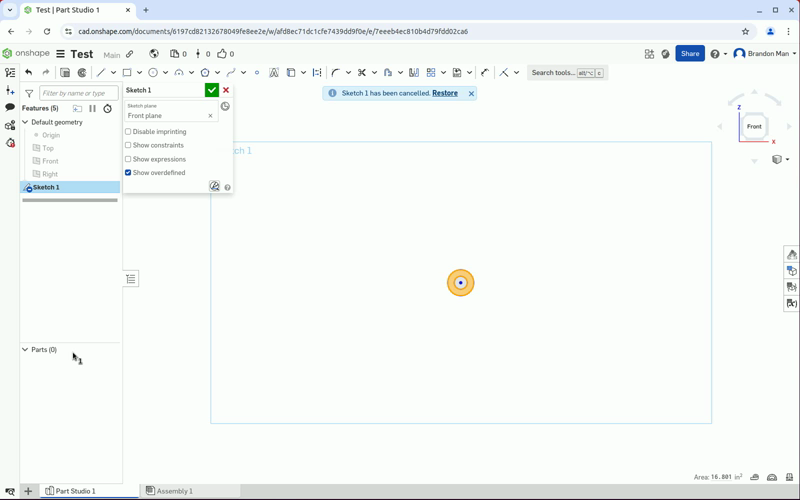
key(shift+y)
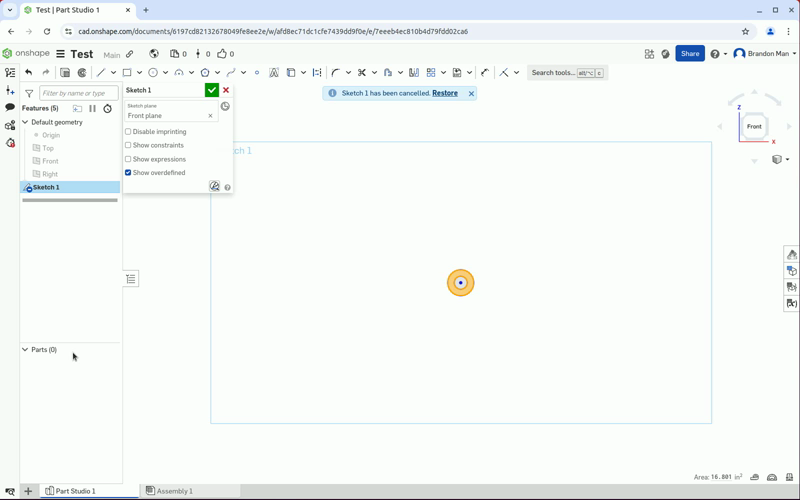
key(shift+e)
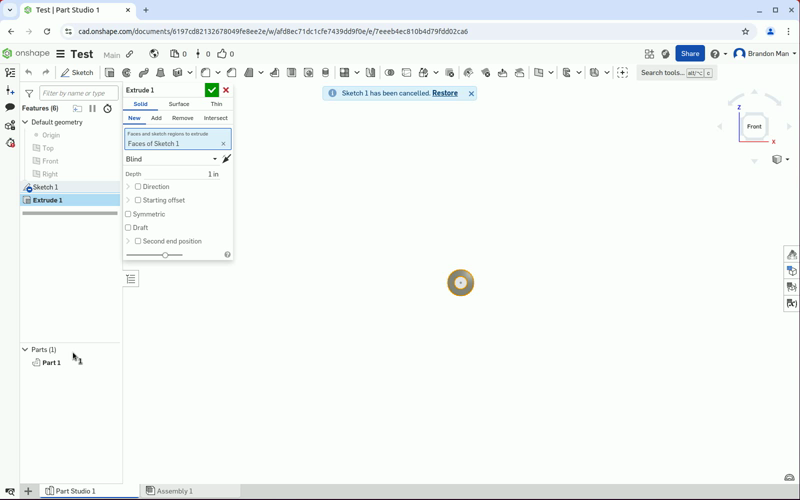
mouse_move(143, 106)
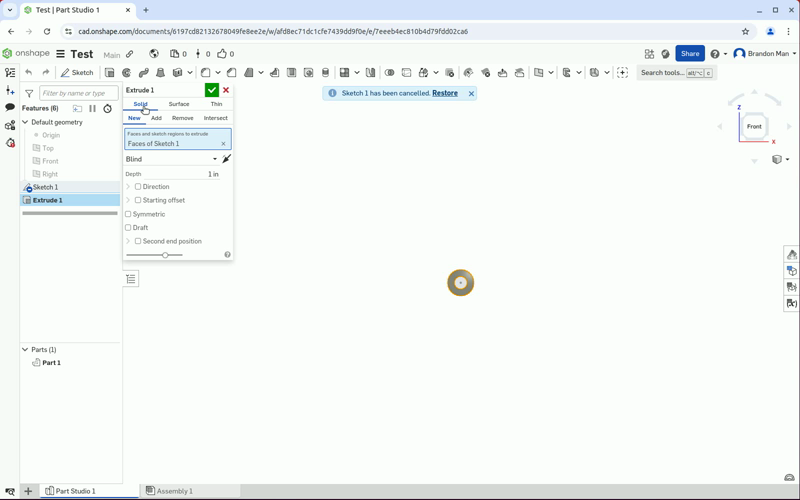
click(143, 106)
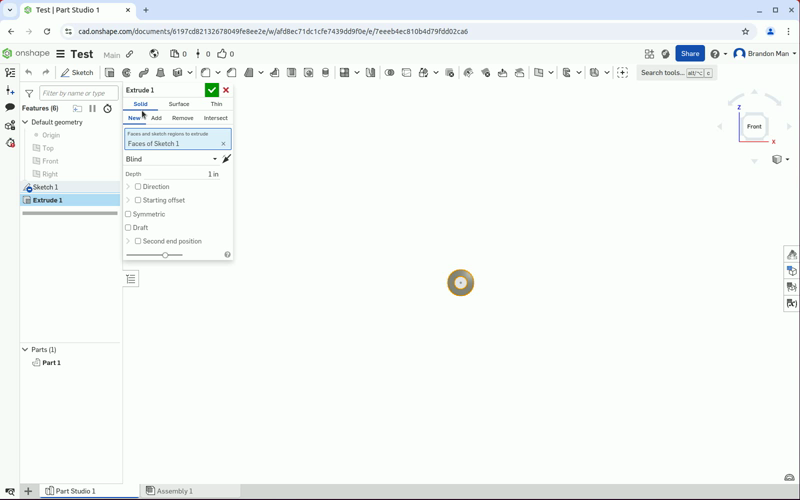
mouse_move(137, 120)
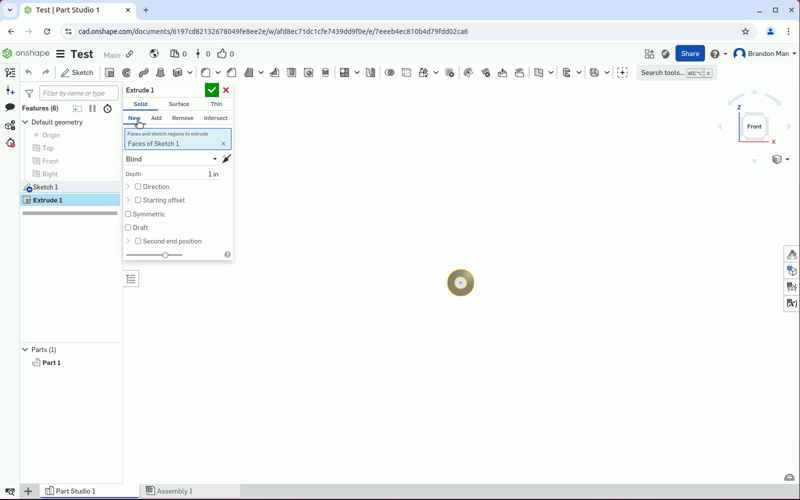
click(137, 120)
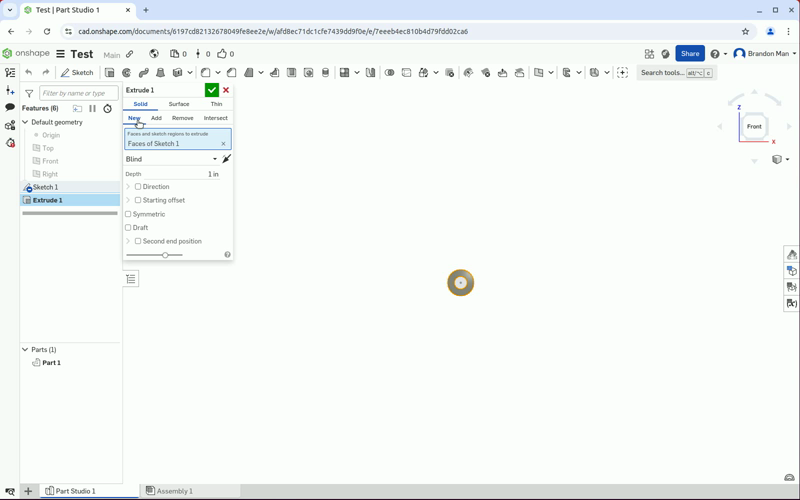
key(tab, 4)
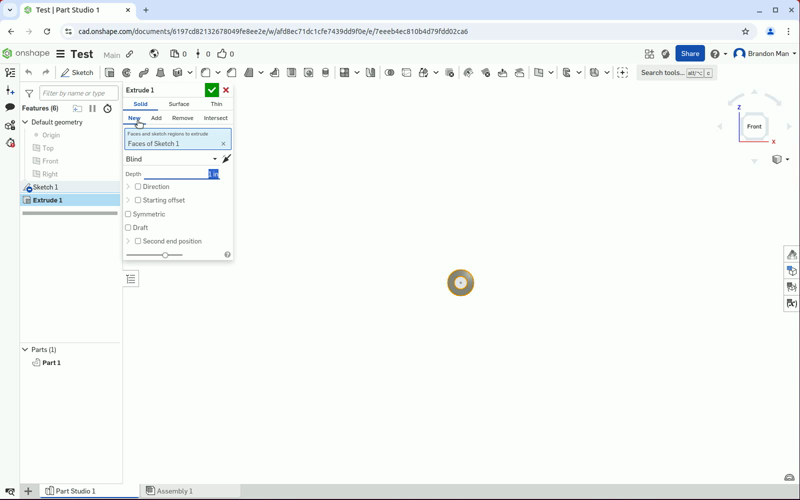
text(1.685)
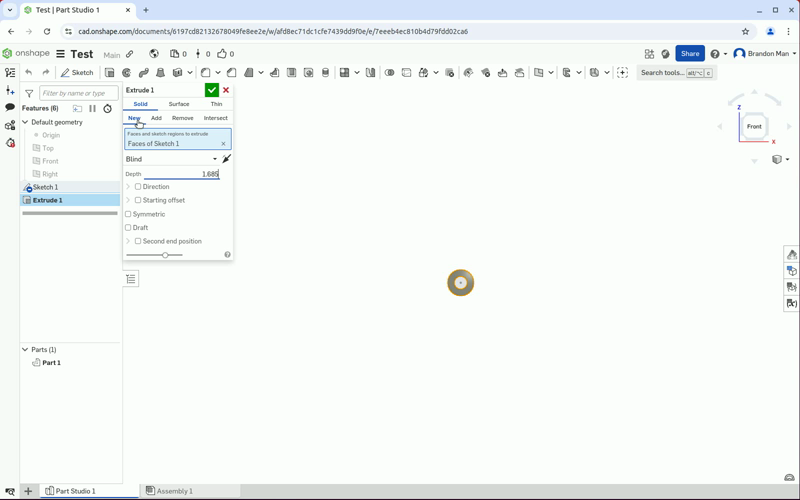
key(enter)
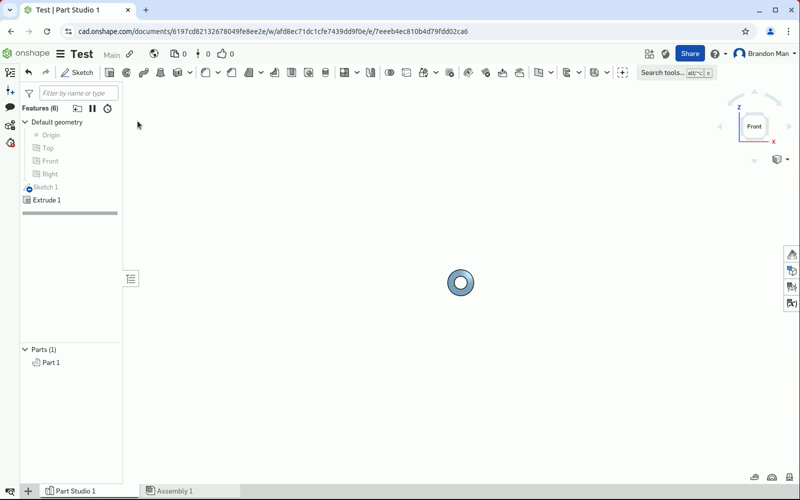
key(shift+h)
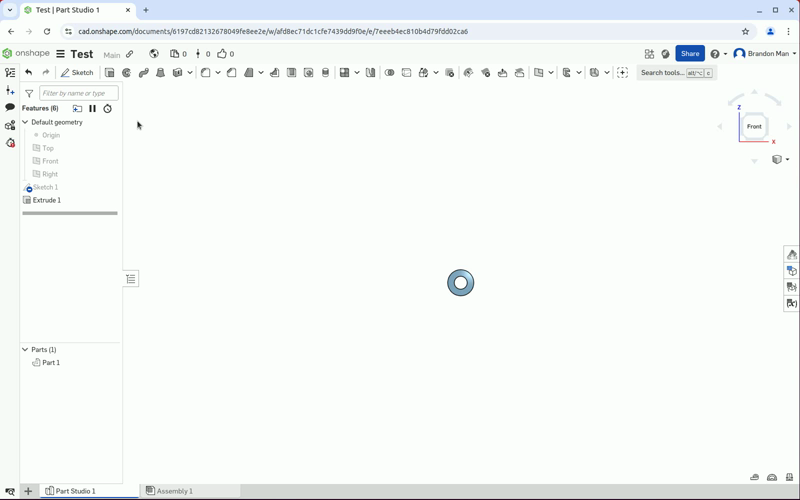
key(shift+h)
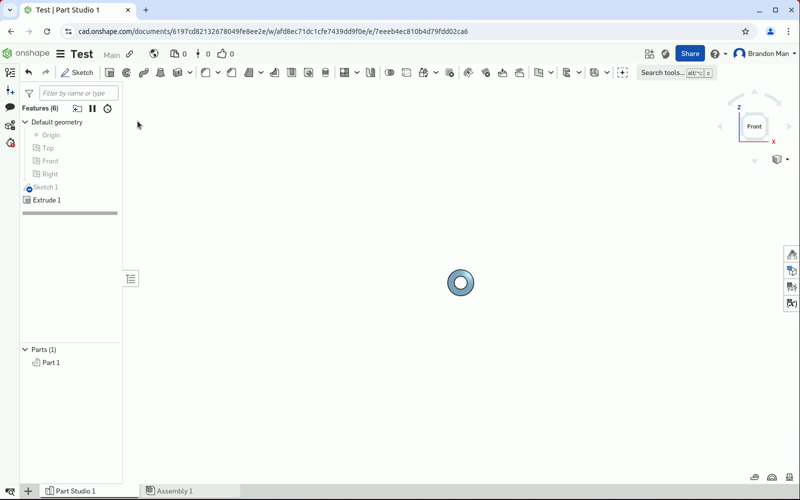
mouse_move(73, 189)
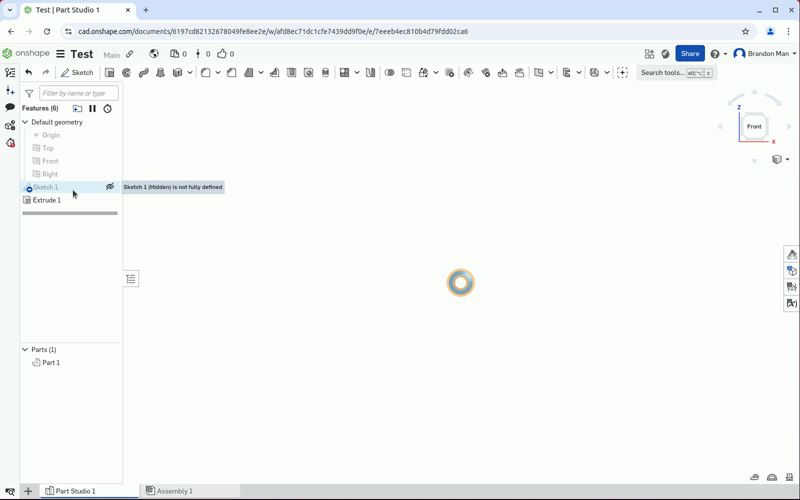
click(73, 189)
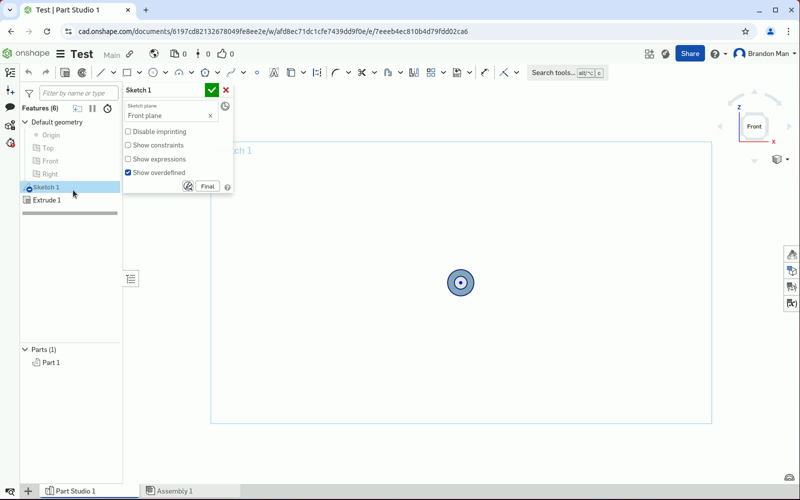
mouse_move(229, 92)
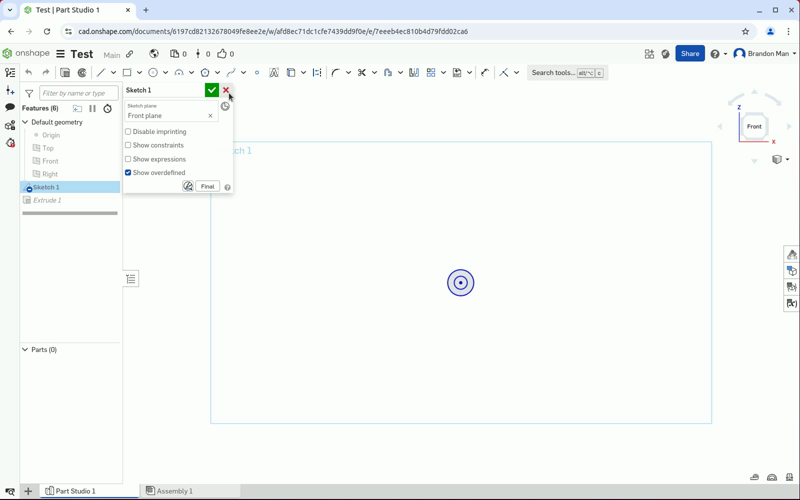
click(229, 92)
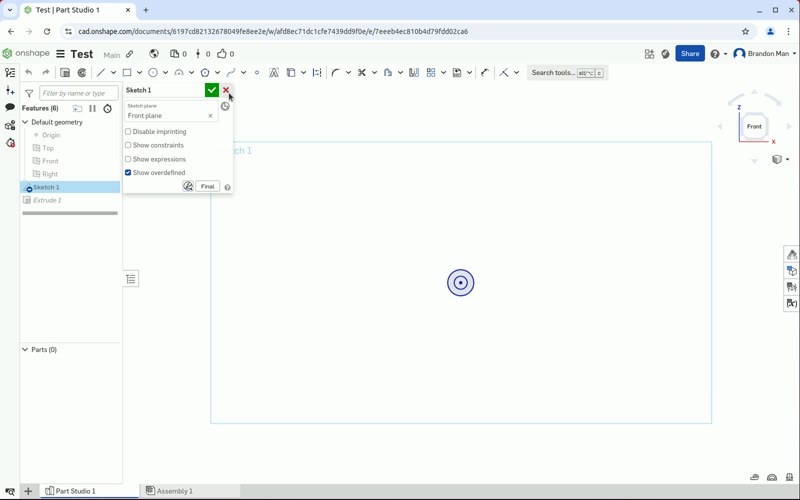
key(shift+s)
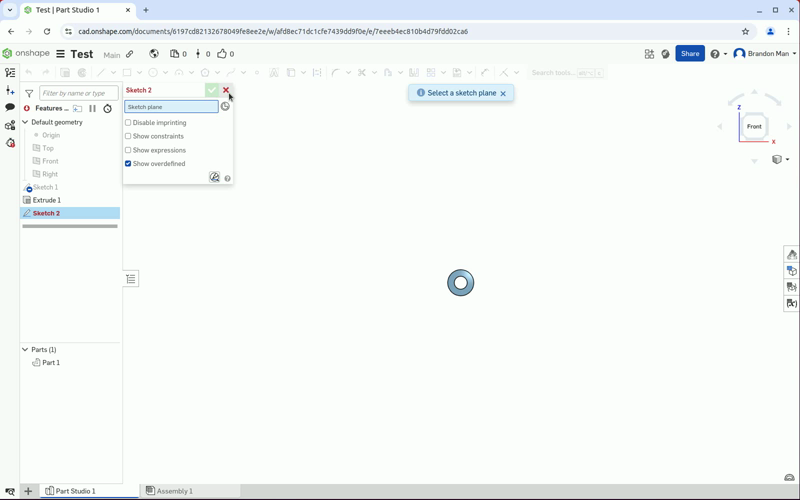
mouse_move(73, 163)
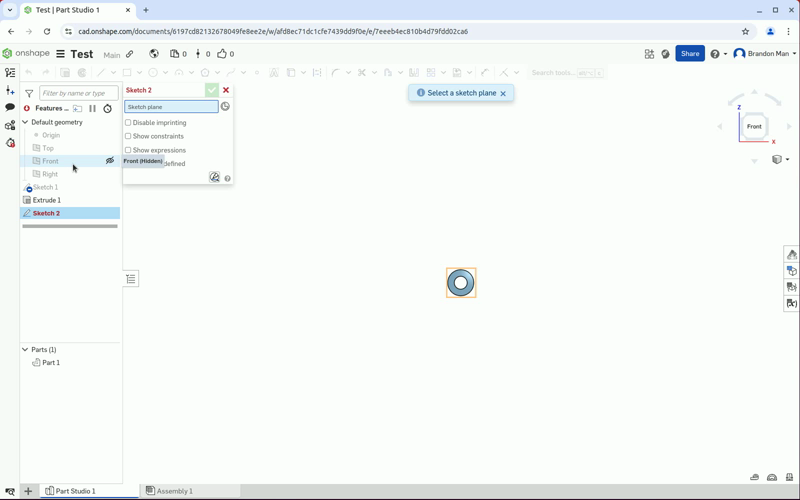
click(73, 163)
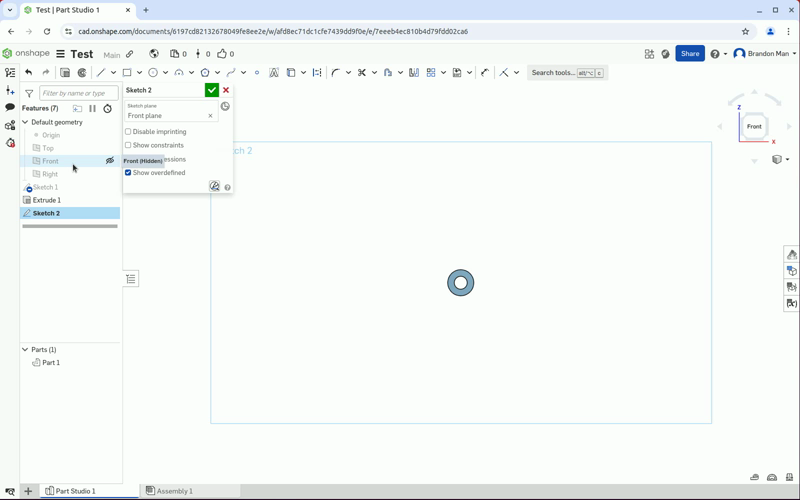
mouse_move(73, 352)
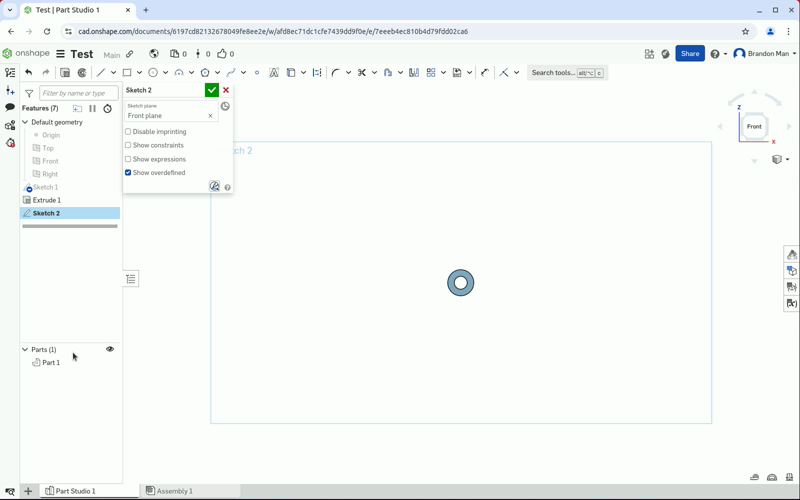
key(y)
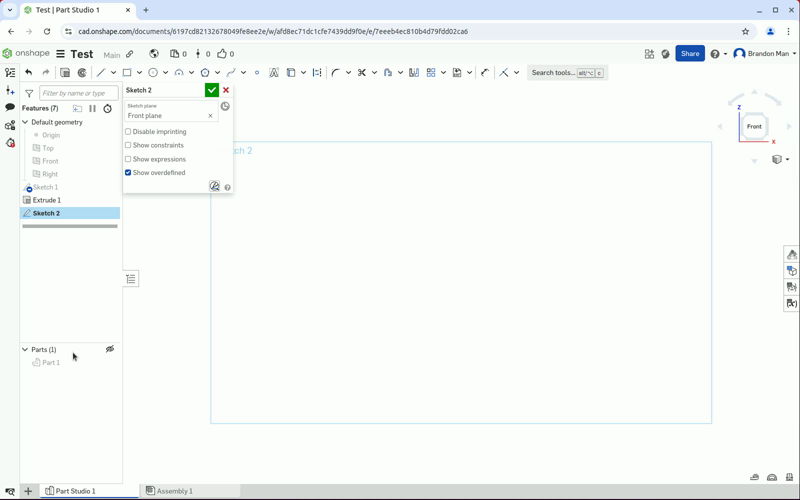
key(l)
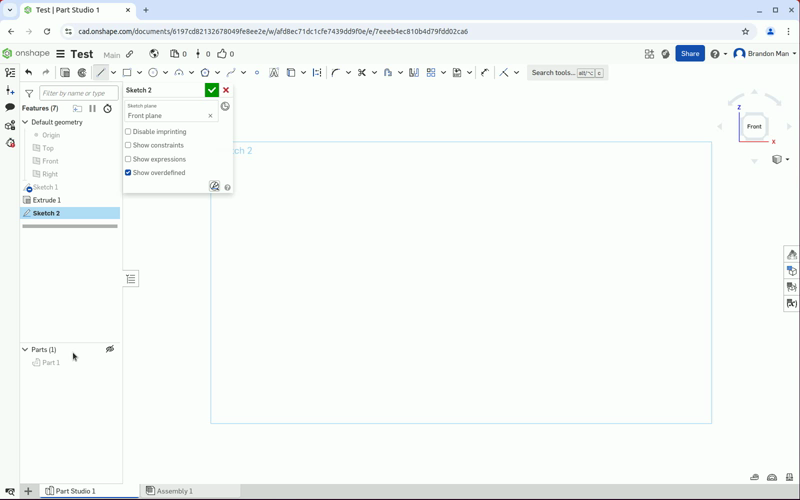
key_down(shift)
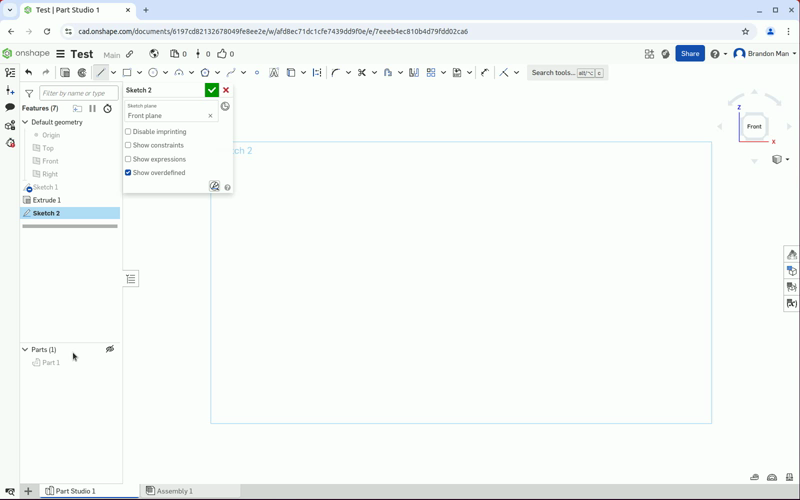
mouse_move(460, 295)
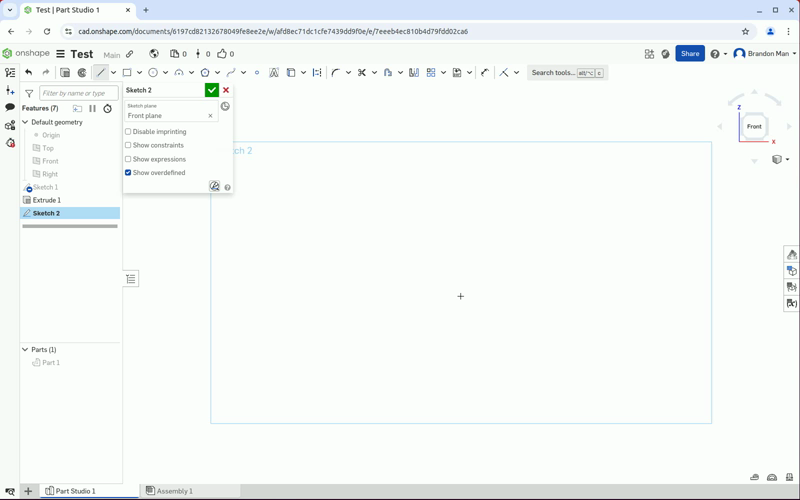
click(460, 295)
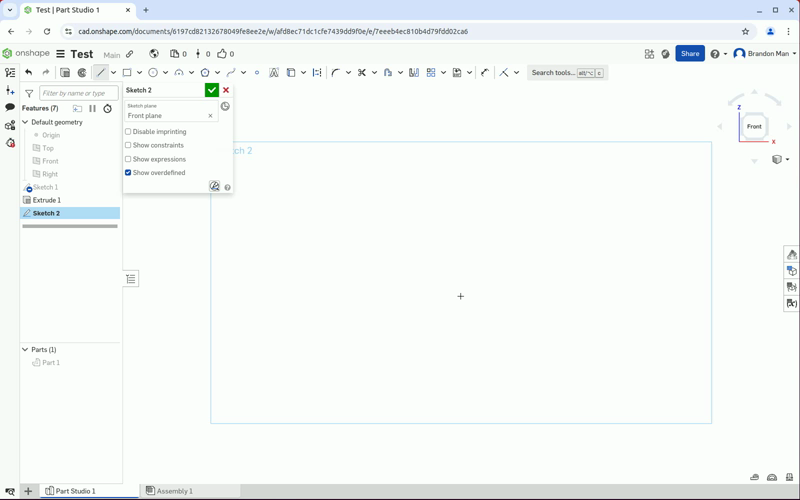
key_up(shift)
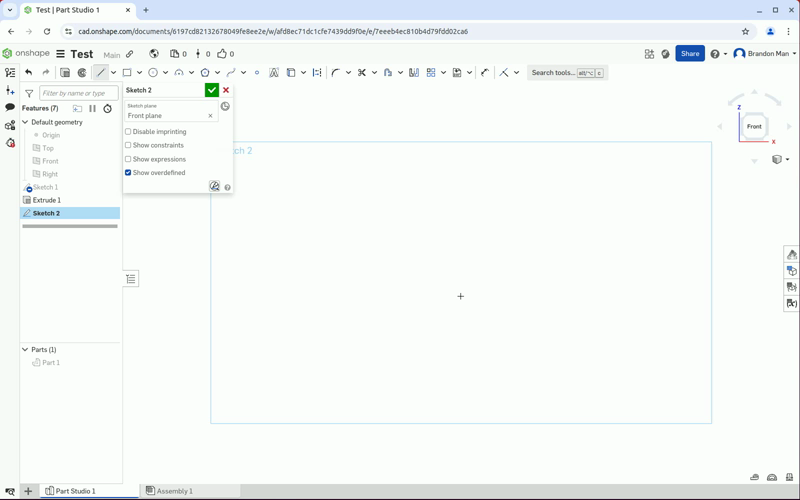
key_down(shift)
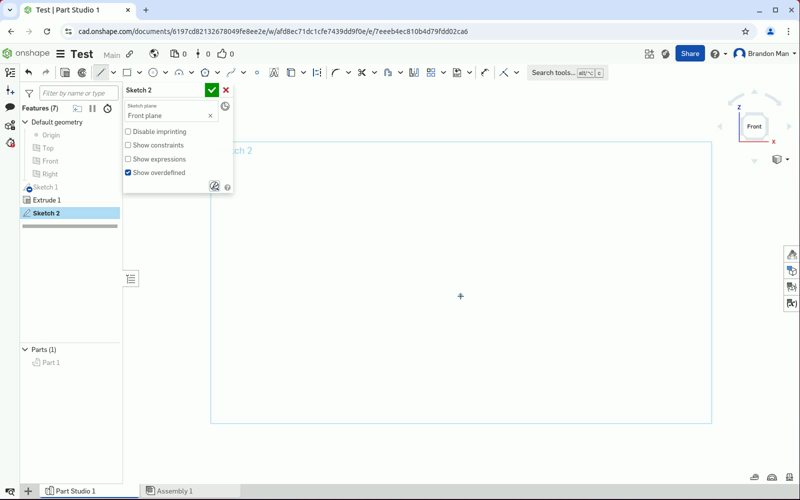
mouse_move(560, 295)
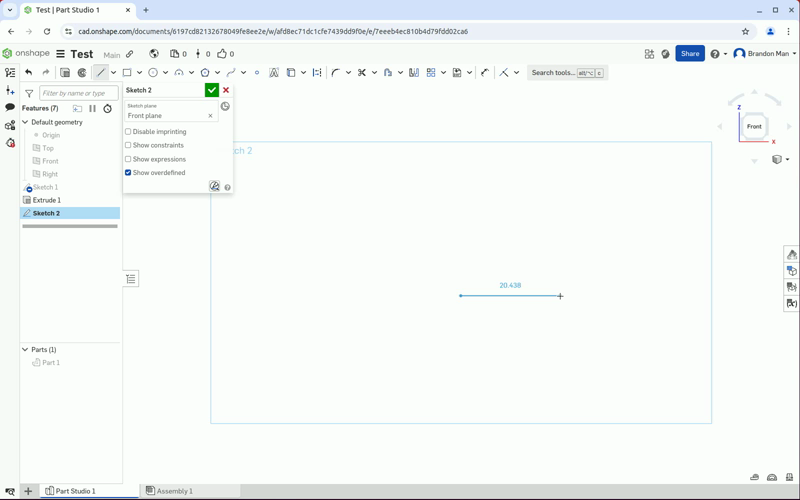
click(560, 295)
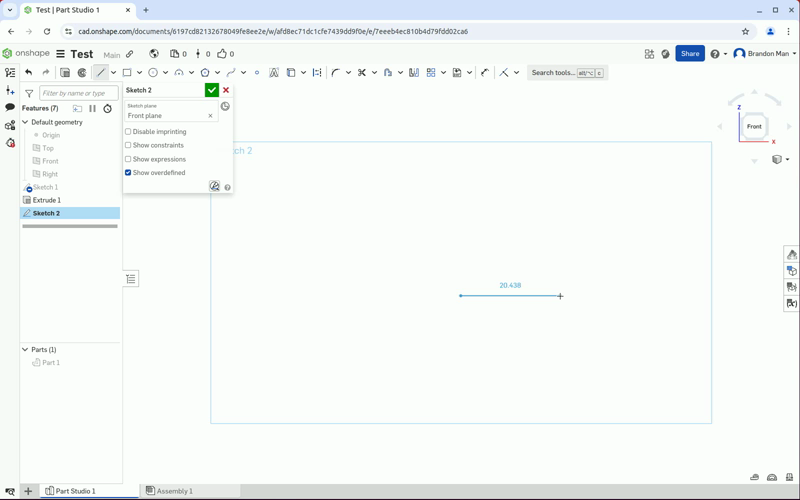
key_up(shift)
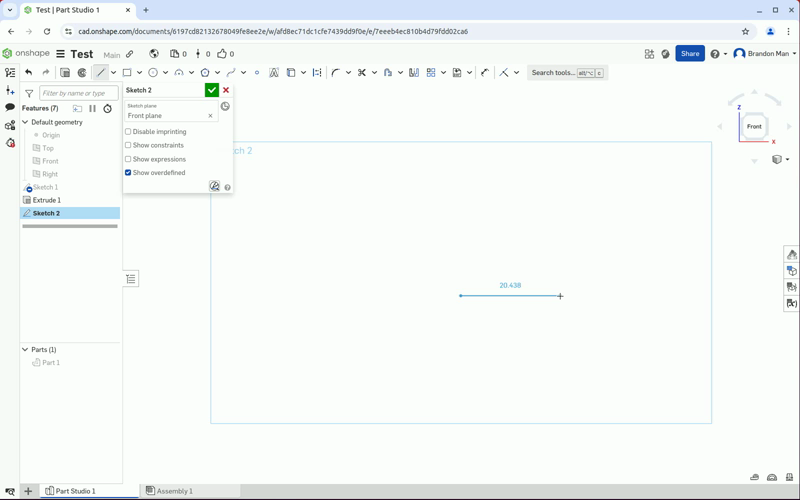
key(esc)
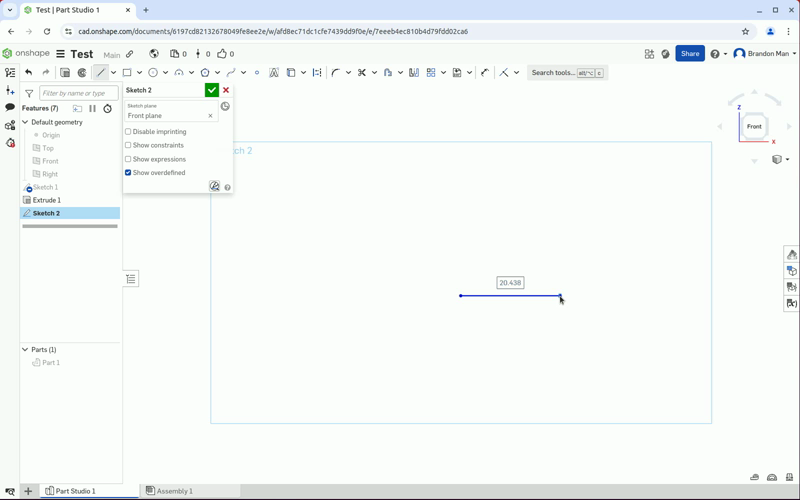
key(a)
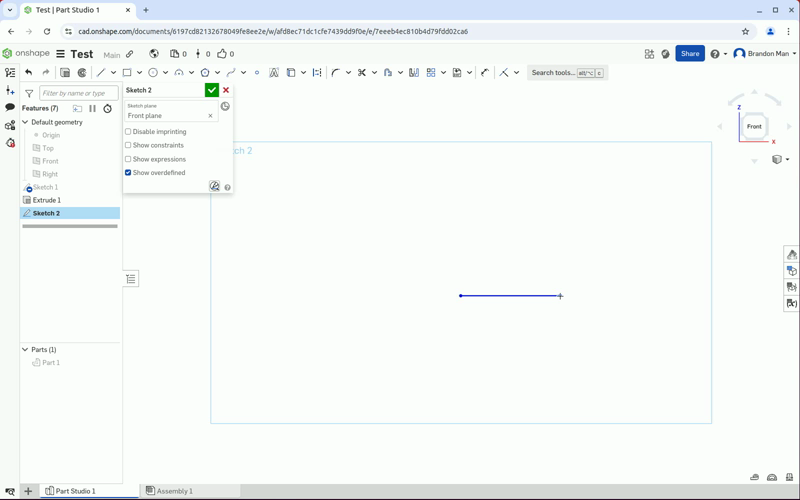
mouse_move(560, 295)
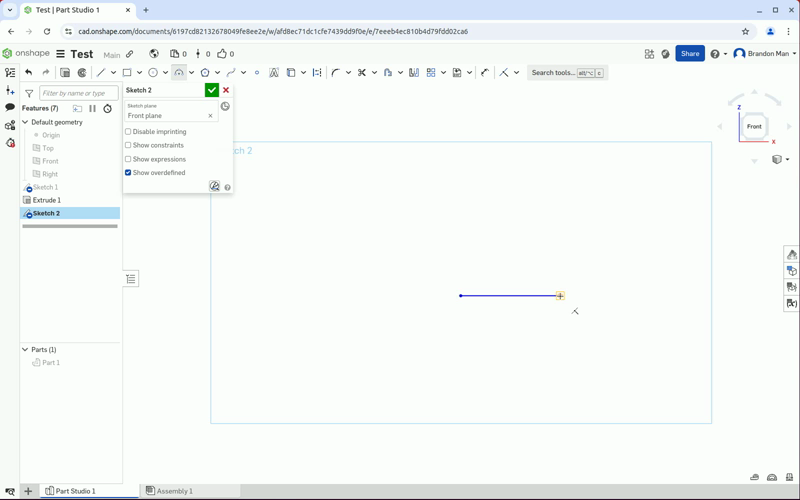
click(560, 295)
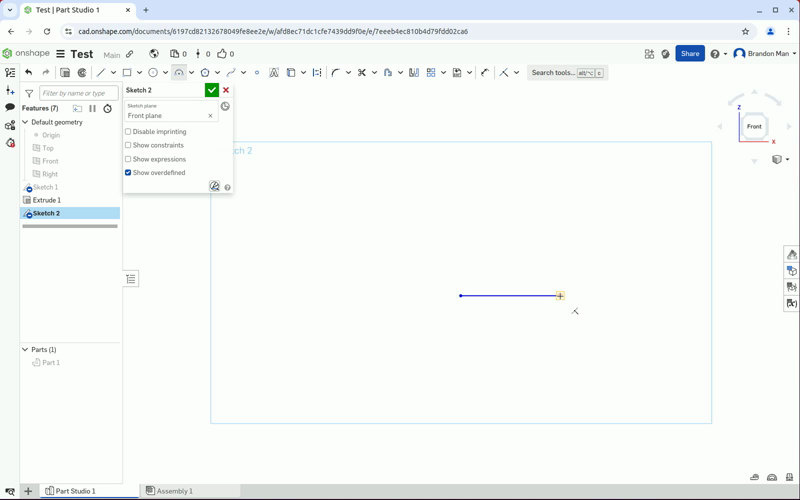
key_down(shift)
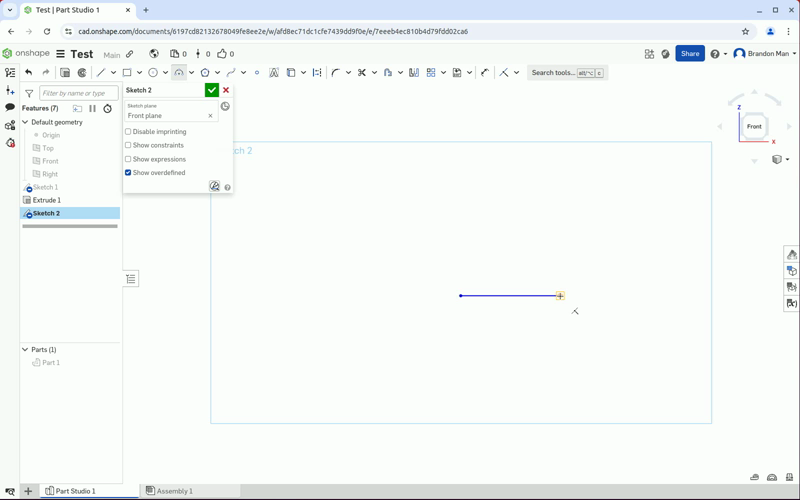
mouse_move(560, 270)
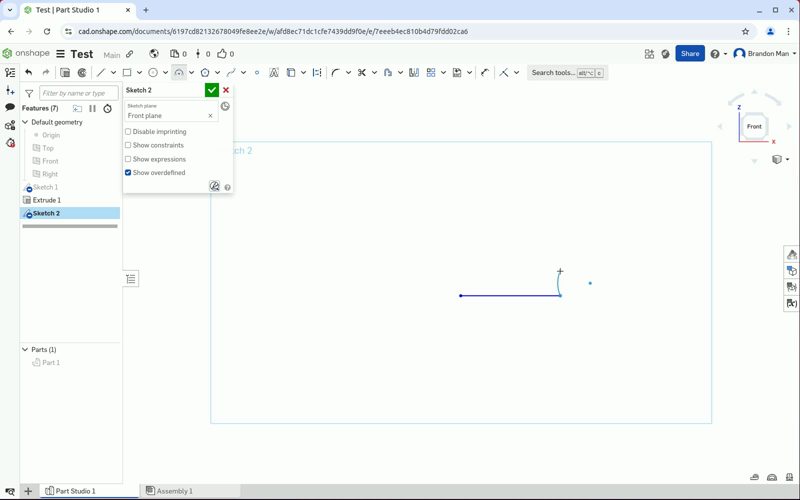
click(560, 270)
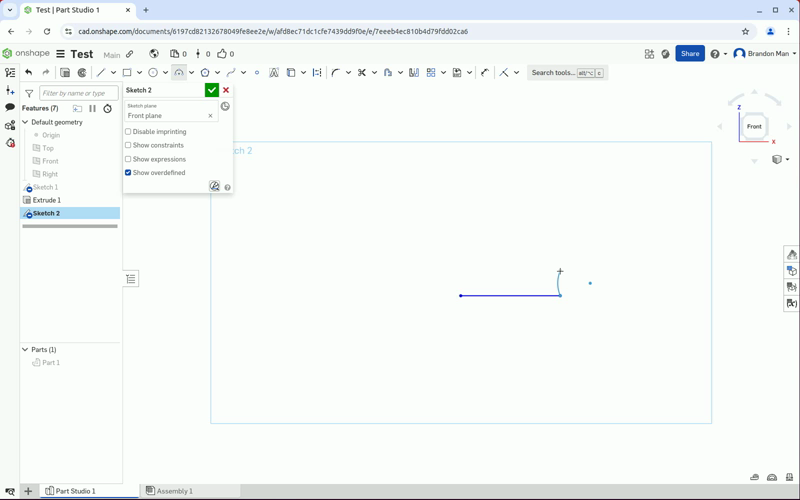
mouse_move(547, 283)
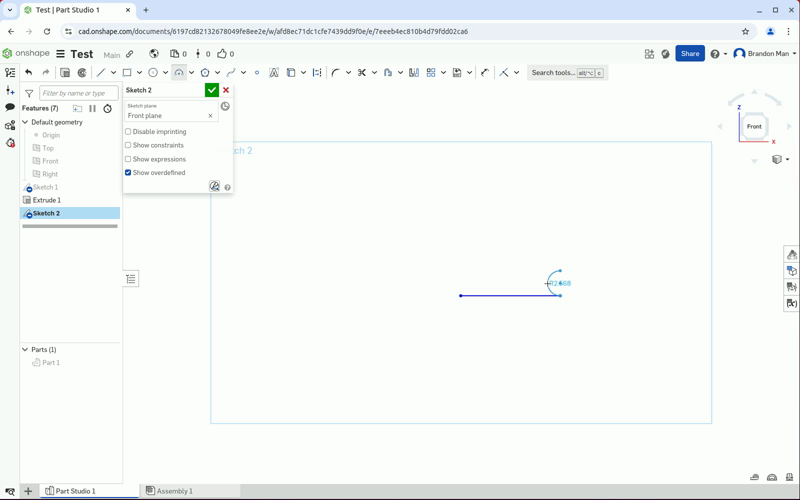
click(547, 283)
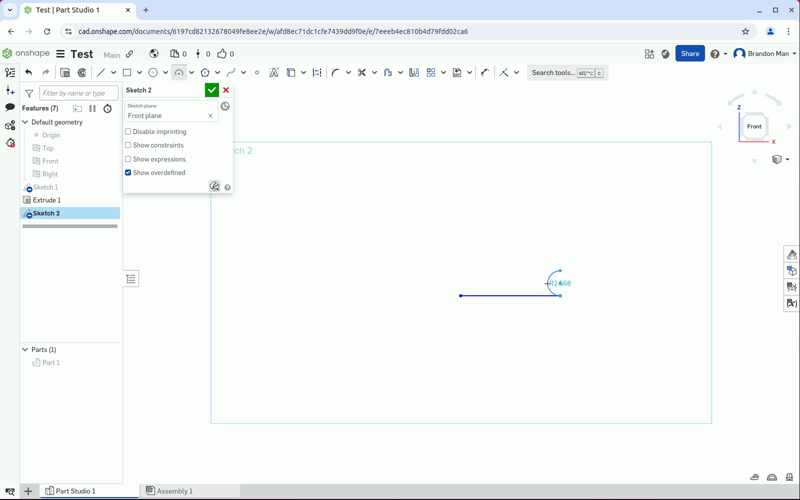
key_up(shift)
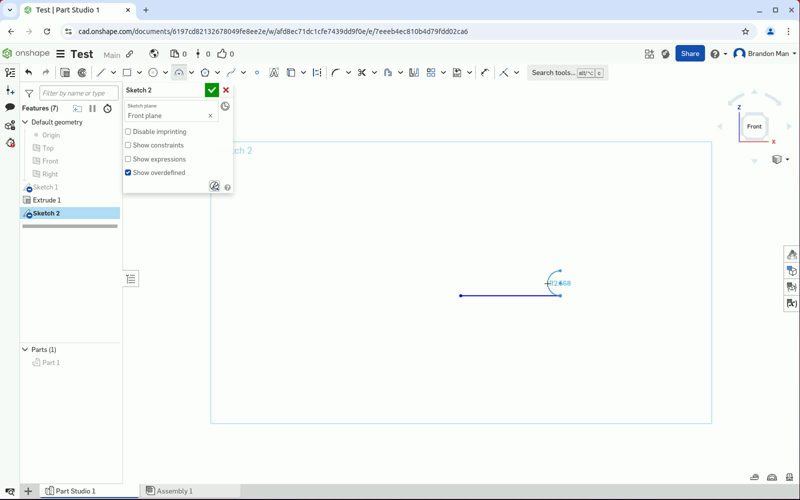
key(esc)
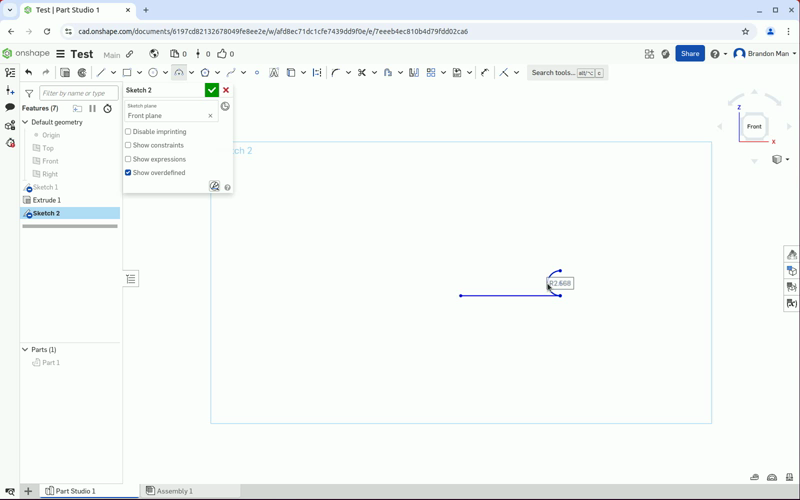
key(l)
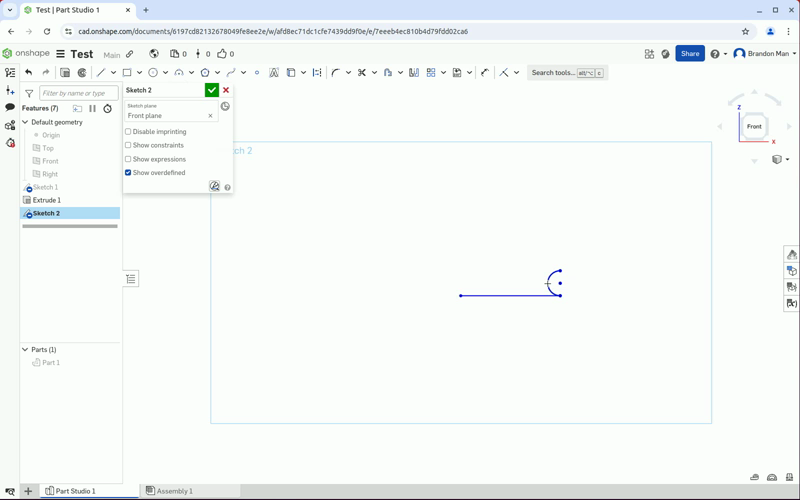
mouse_move(560, 270)
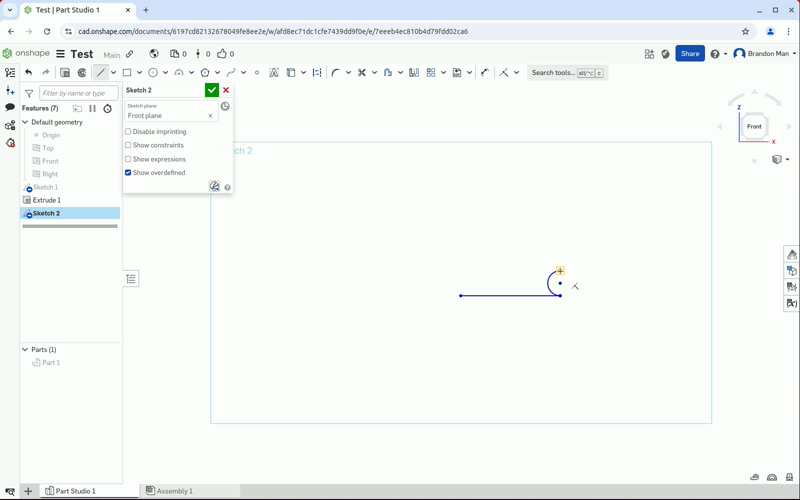
click(560, 270)
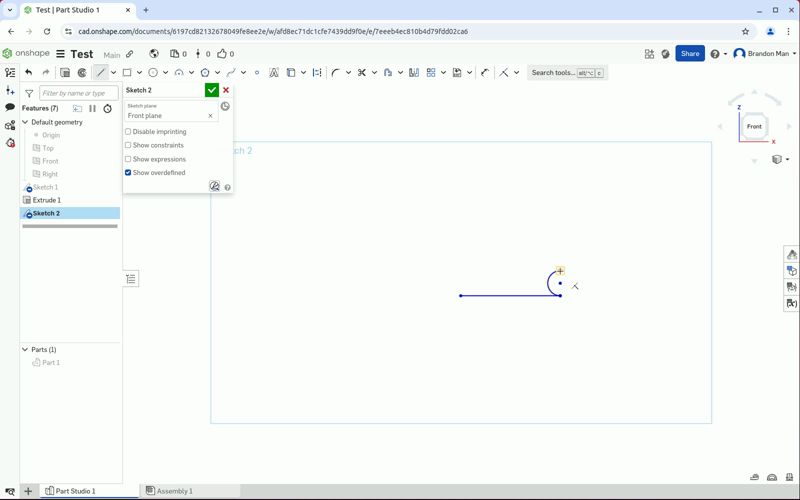
key_down(shift)
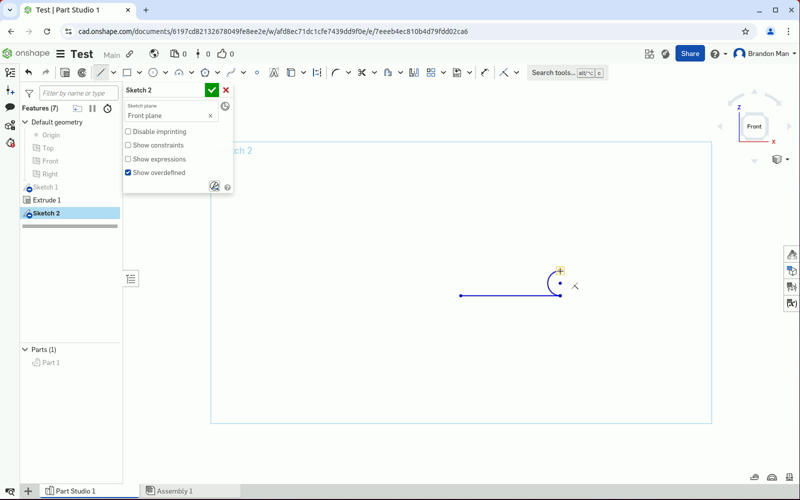
mouse_move(460, 270)
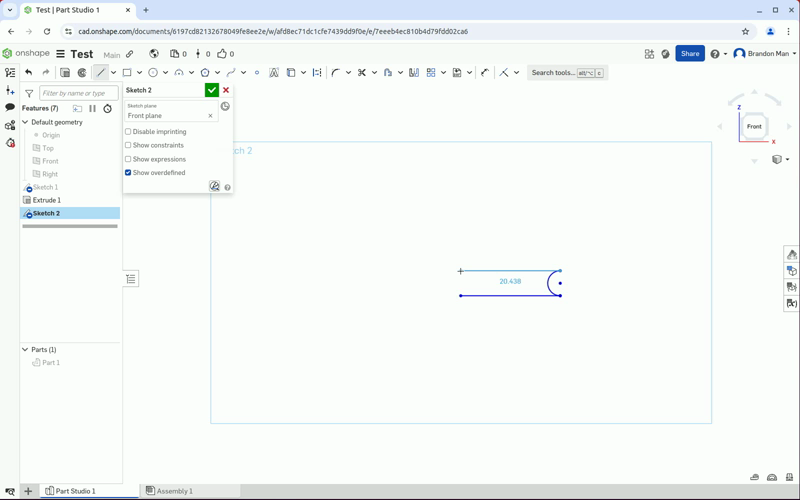
click(460, 270)
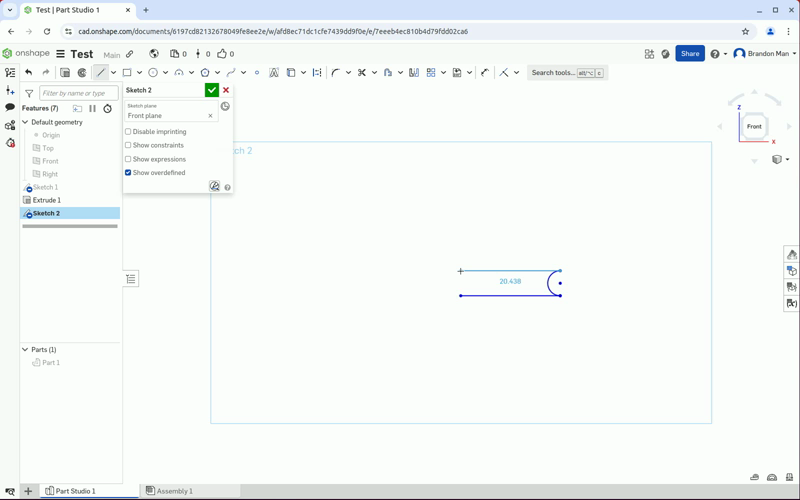
key_up(shift)
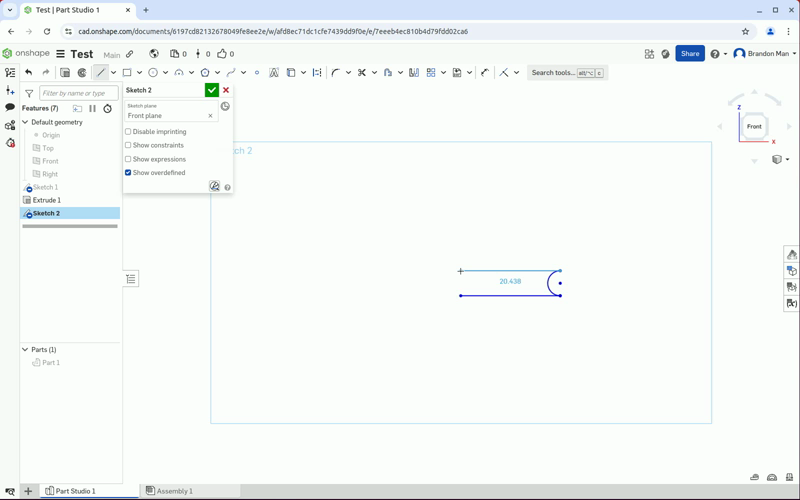
key(esc)
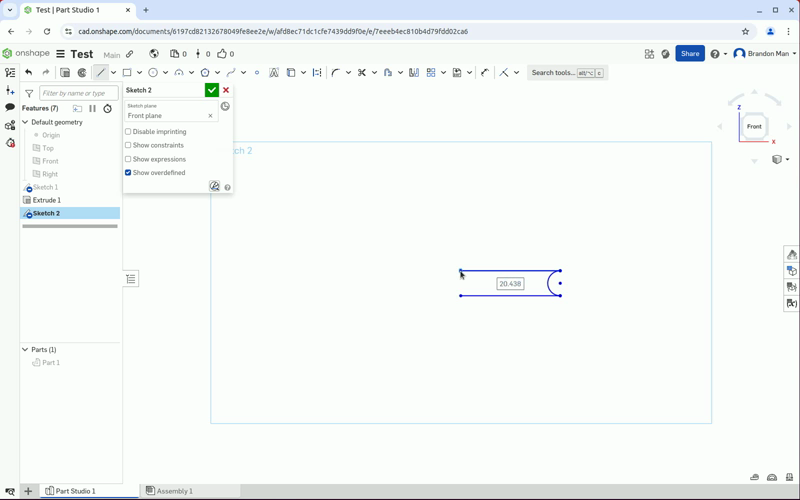
key(a)
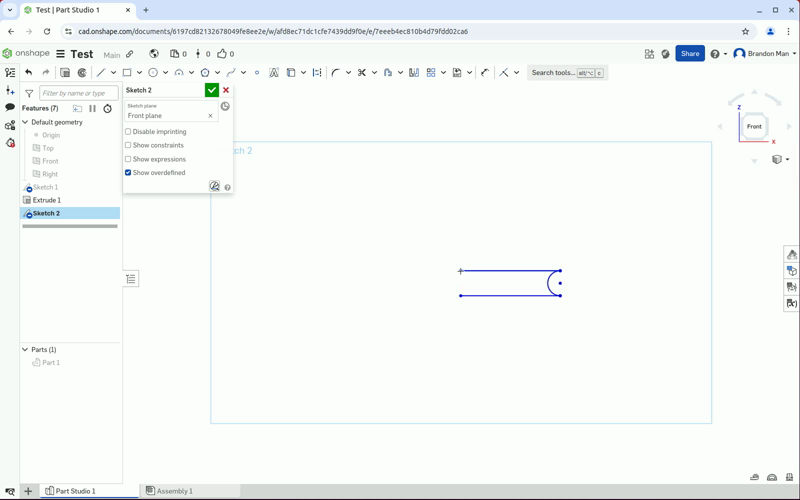
mouse_move(460, 270)
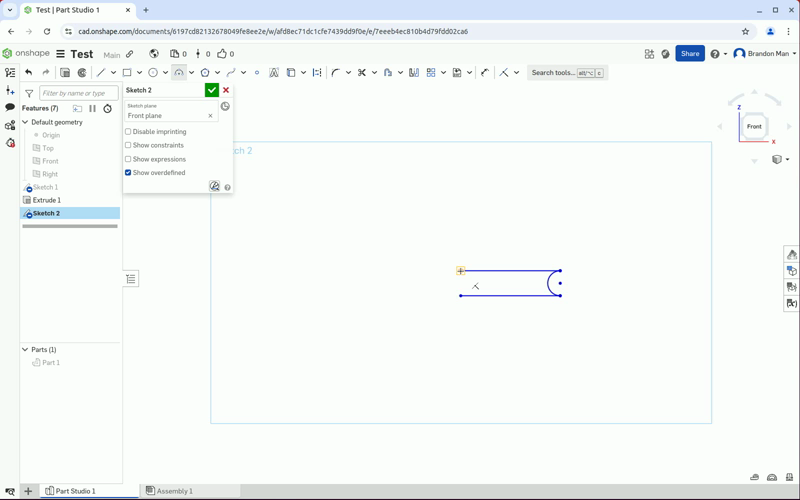
click(460, 270)
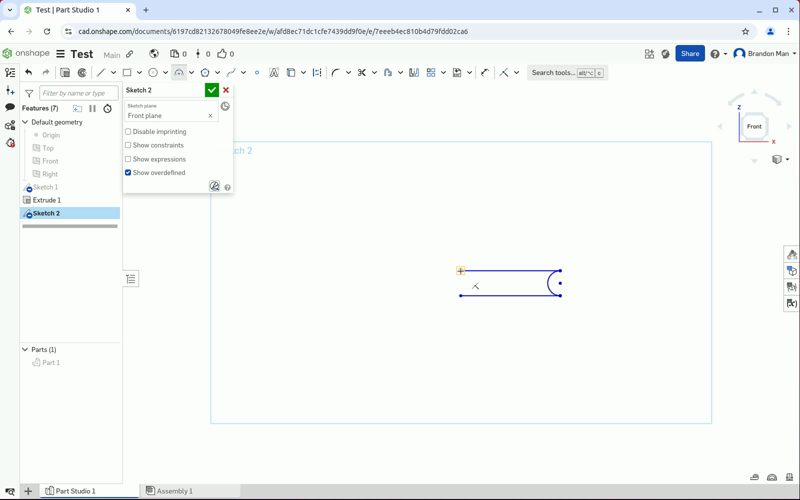
mouse_move(460, 295)
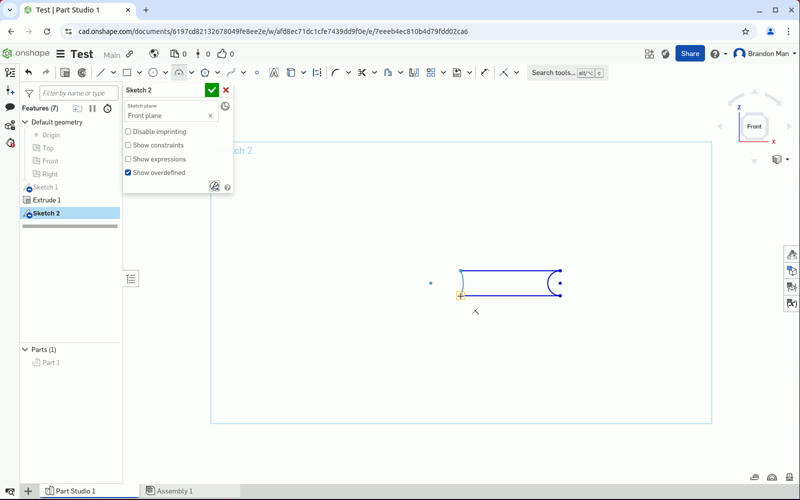
click(460, 295)
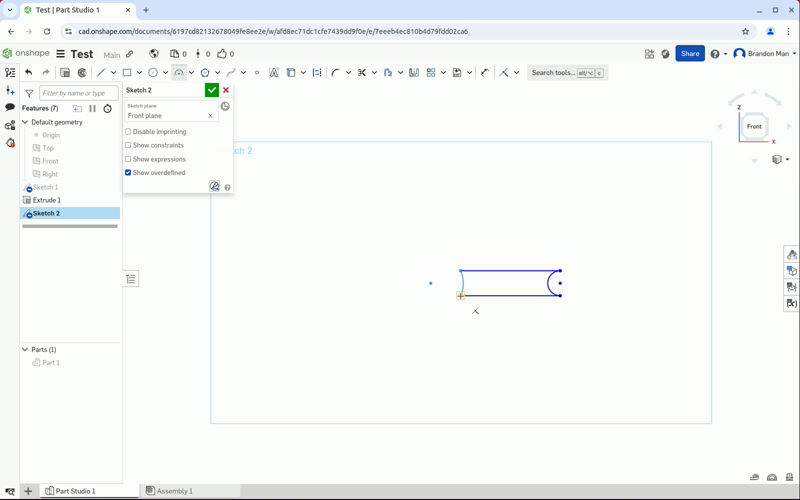
key_down(shift)
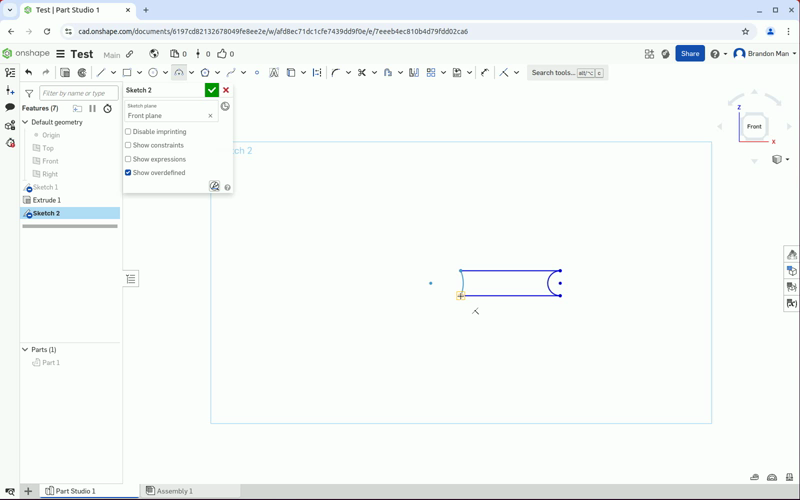
mouse_move(473, 283)
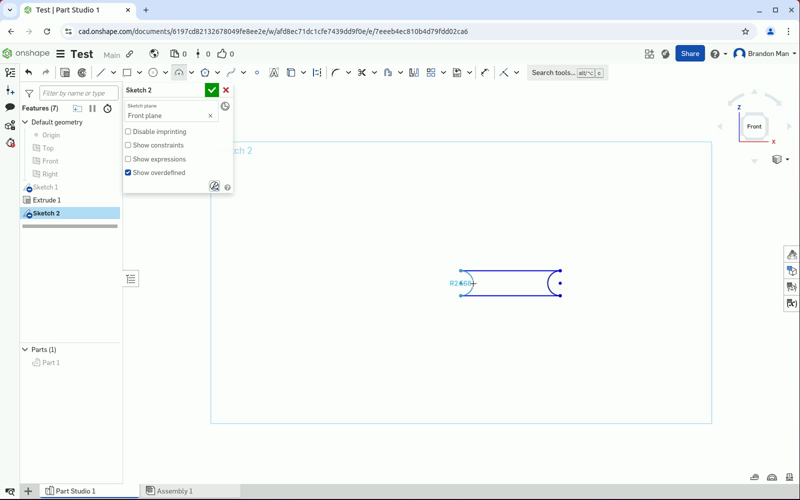
click(473, 283)
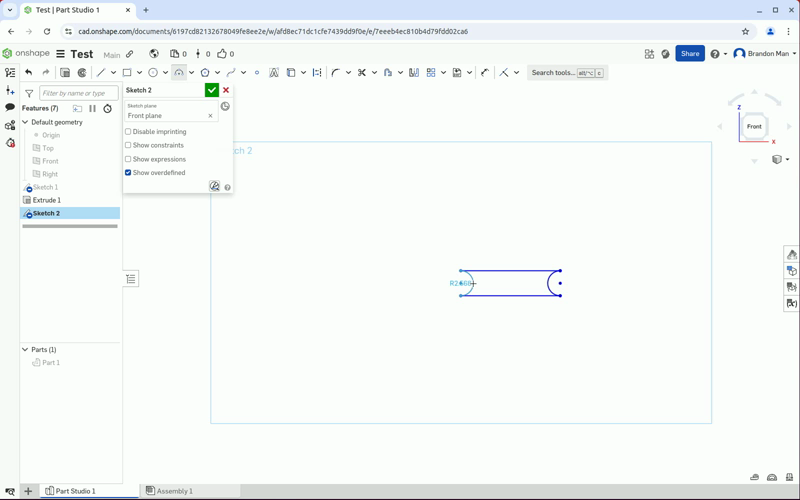
key_up(shift)
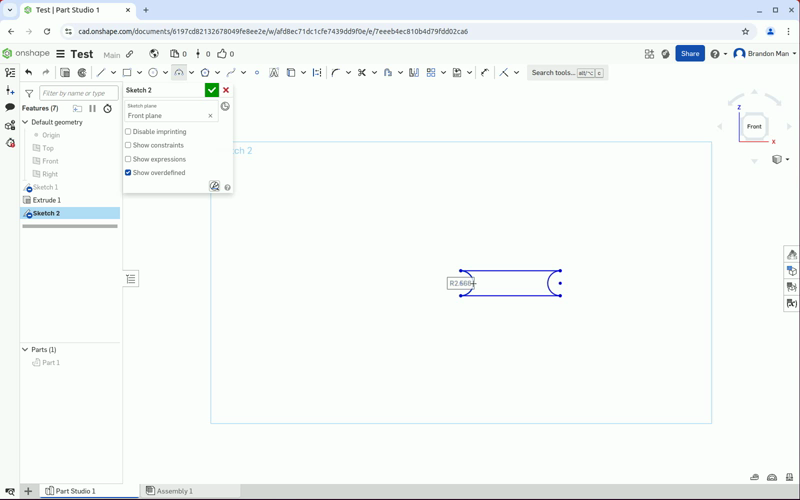
key(esc)
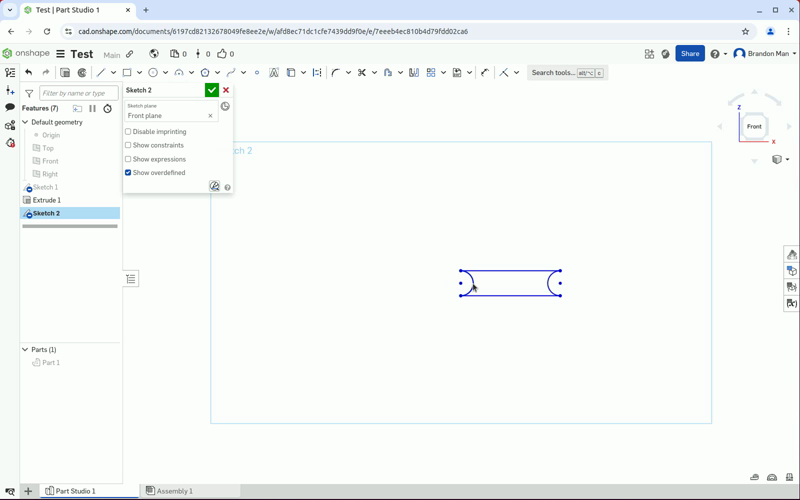
mouse_move(545, 282)
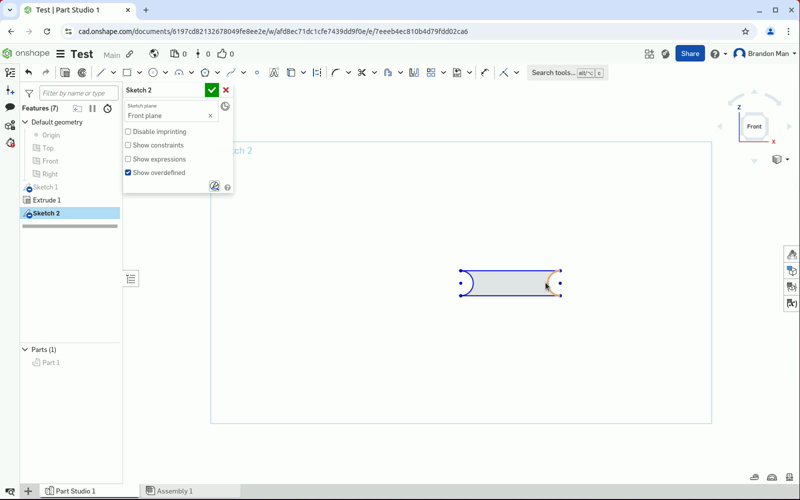
scroll(6)
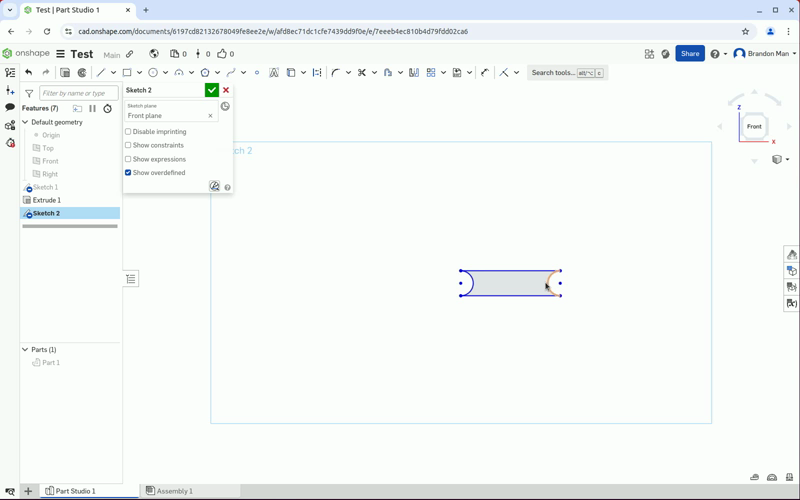
scroll(6)
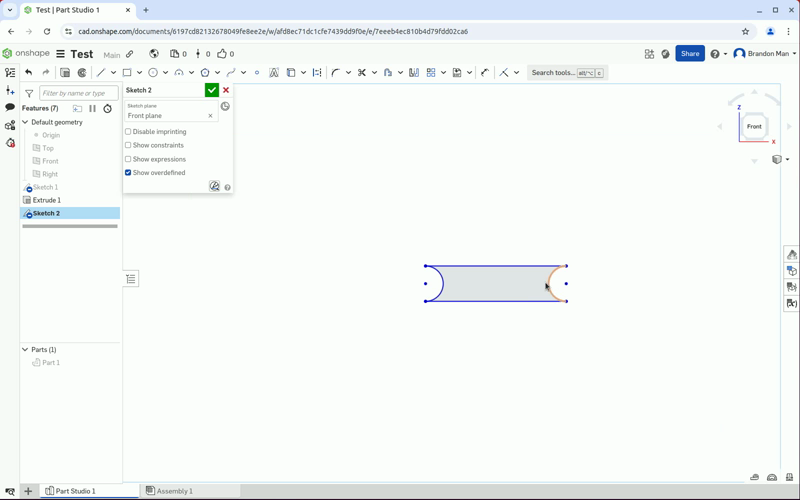
scroll(6)
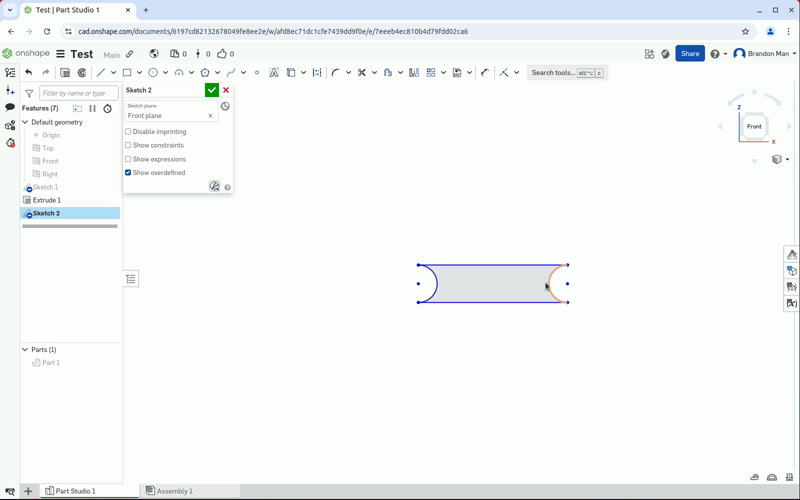
scroll(6)
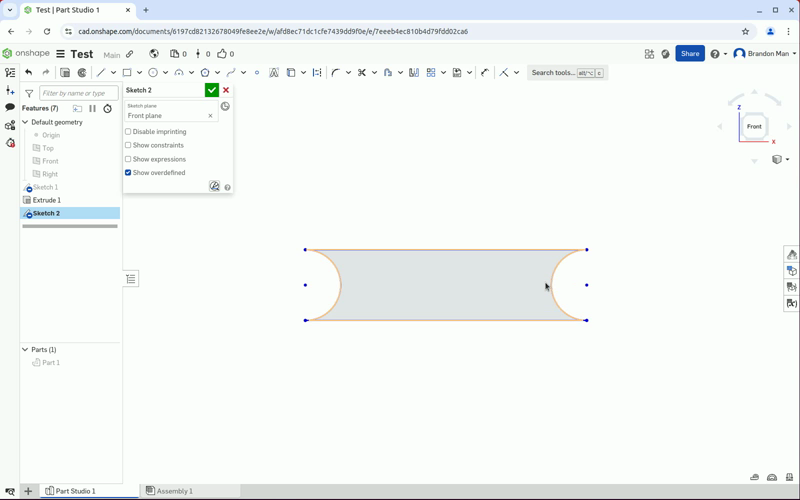
scroll(6)
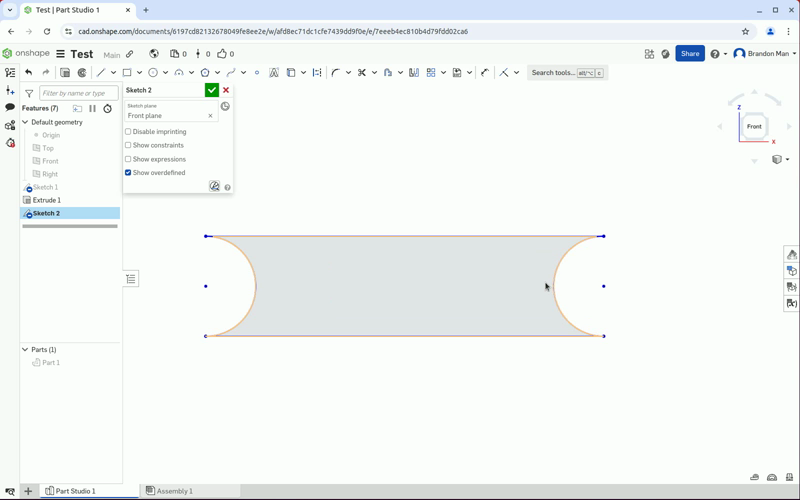
scroll(6)
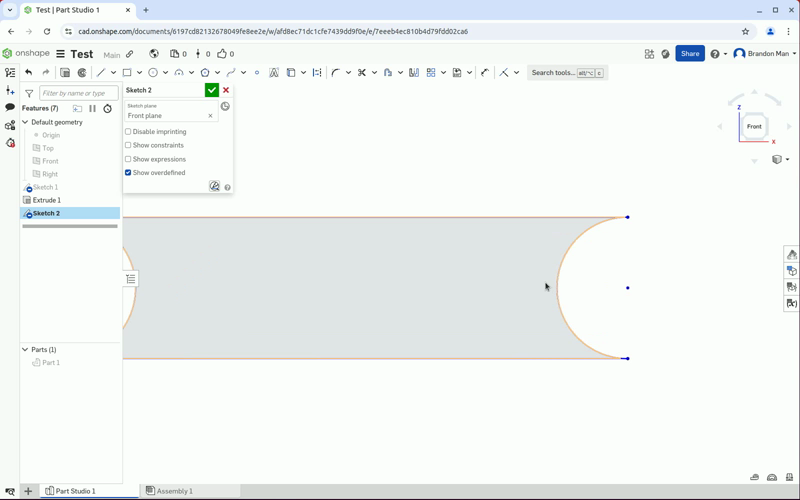
scroll(6)
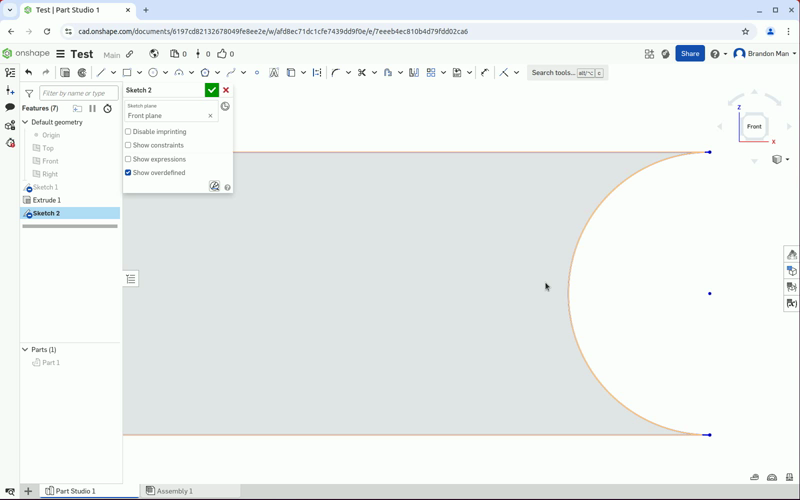
click(545, 282)
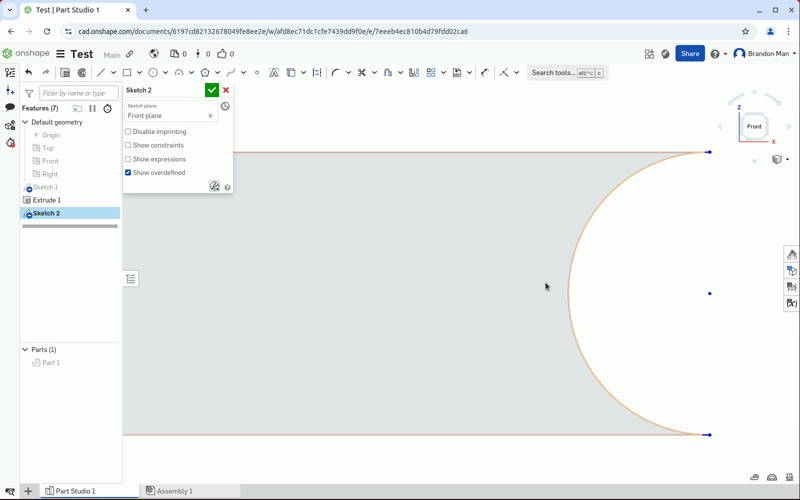
scroll(-6)
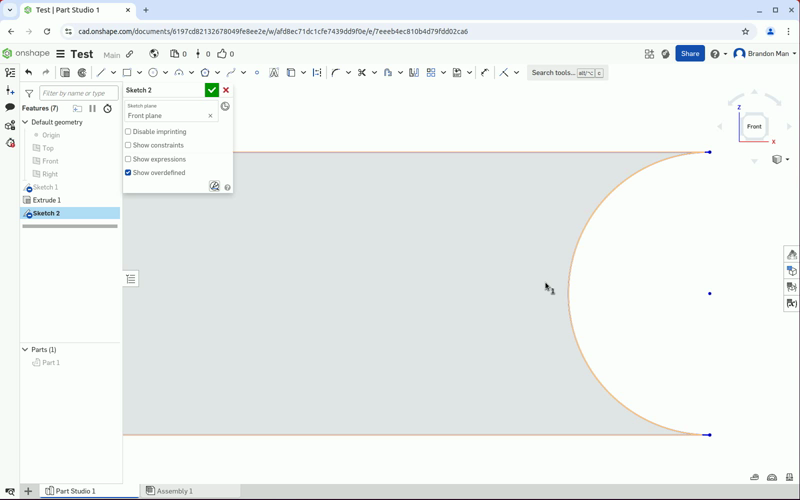
scroll(-6)
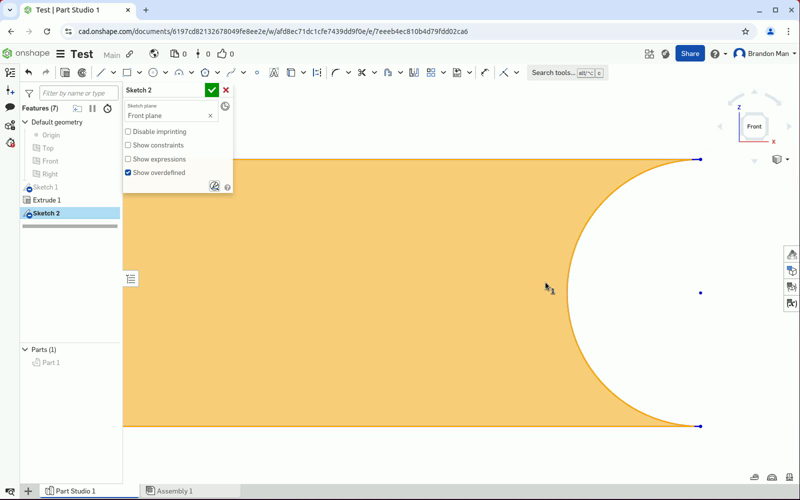
scroll(-6)
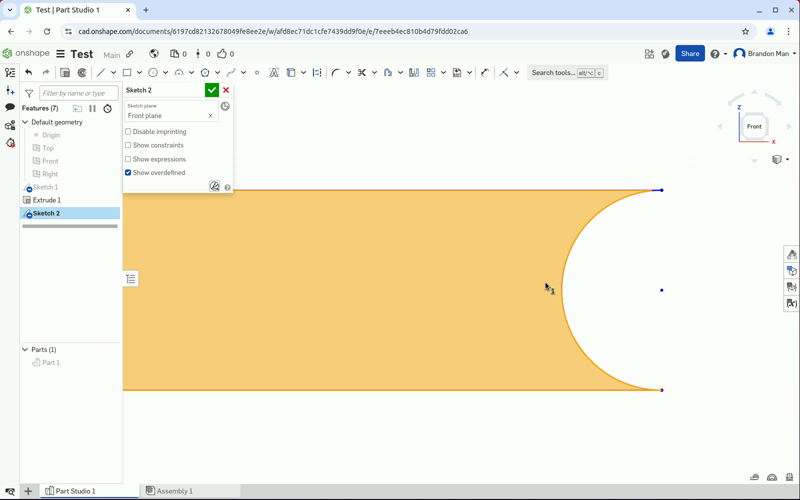
scroll(-6)
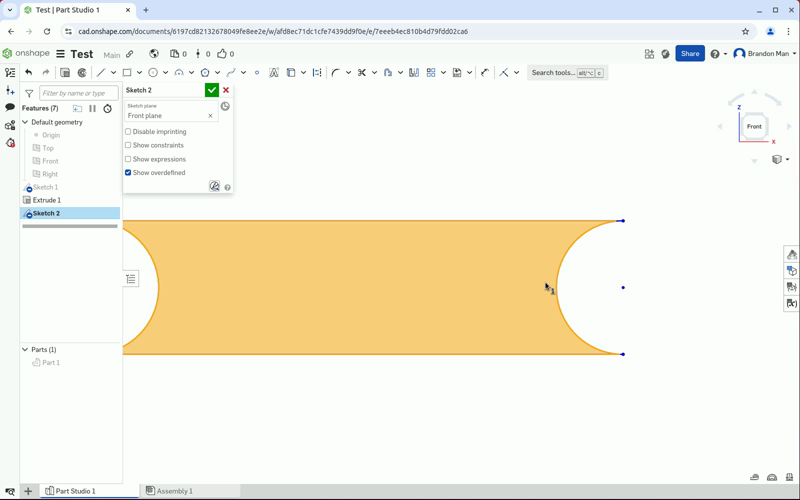
scroll(-6)
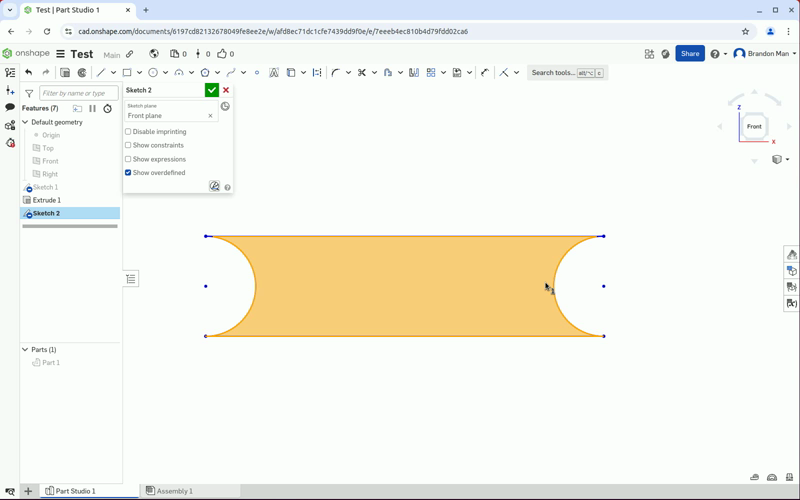
scroll(-6)
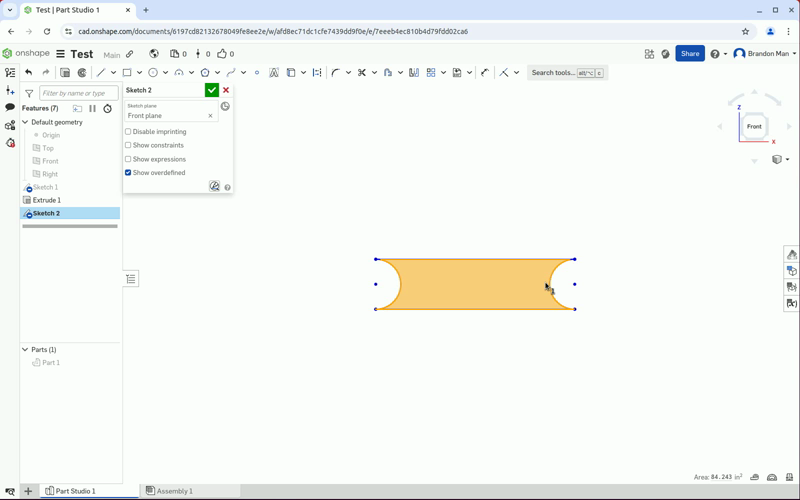
scroll(-6)
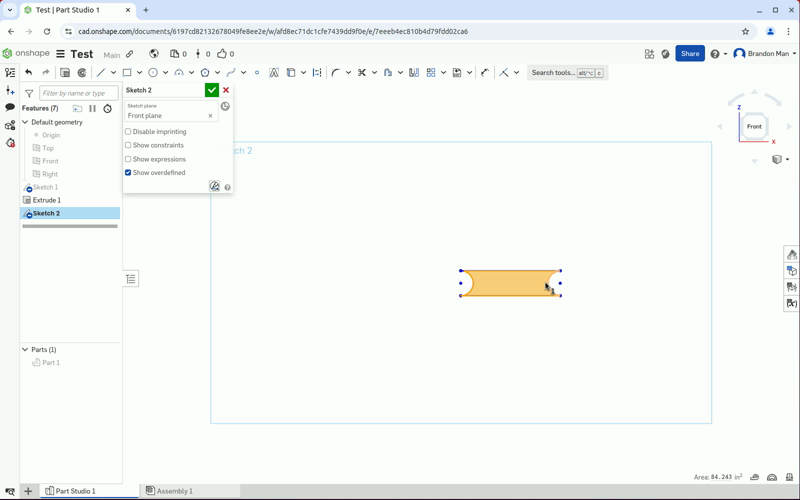
mouse_move(73, 352)
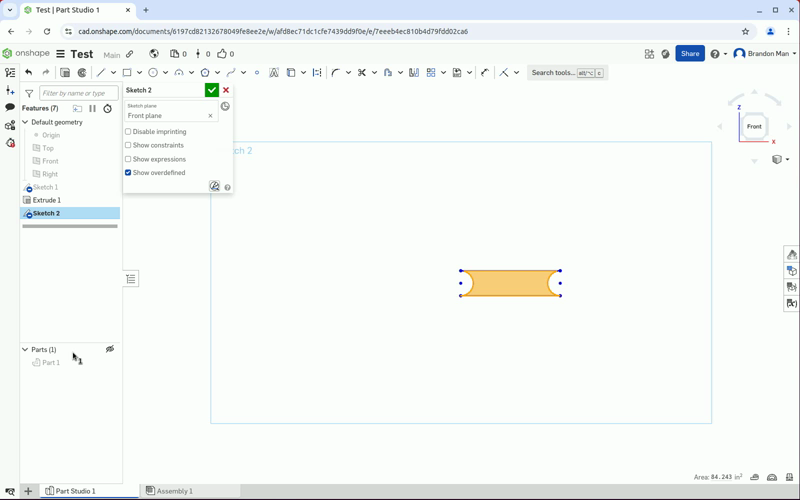
key(shift+y)
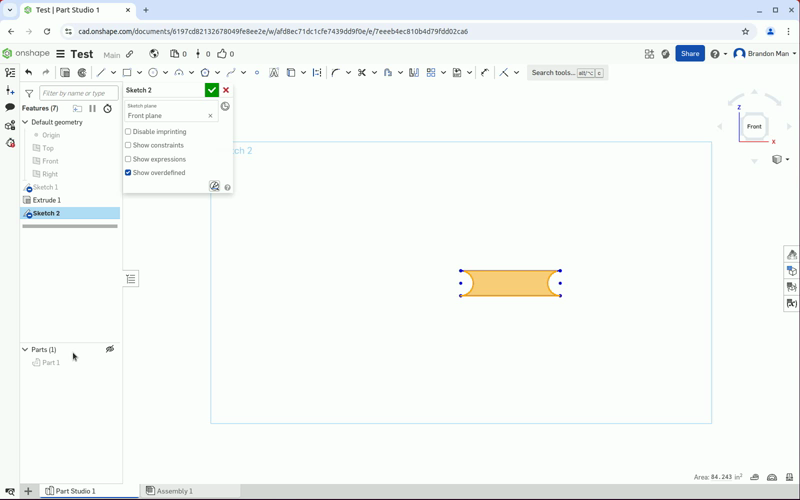
key(shift+e)
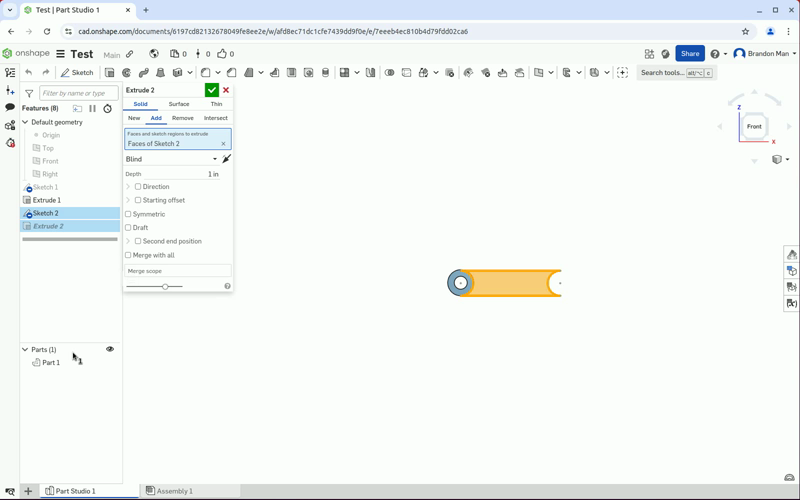
mouse_move(143, 106)
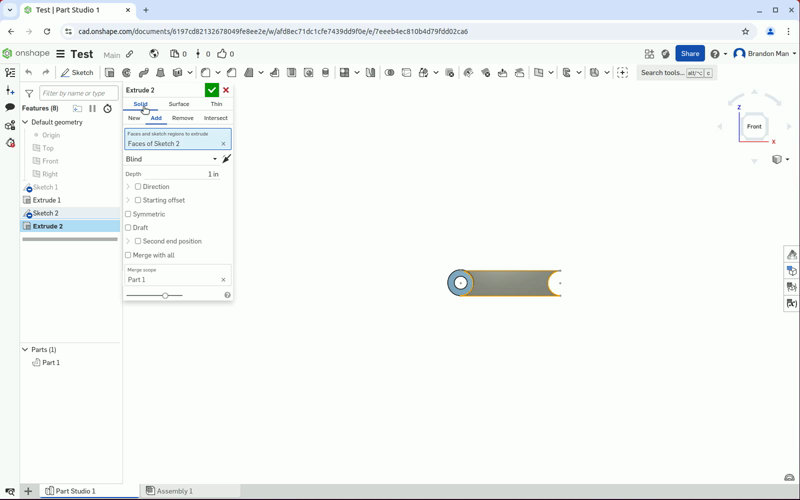
click(143, 106)
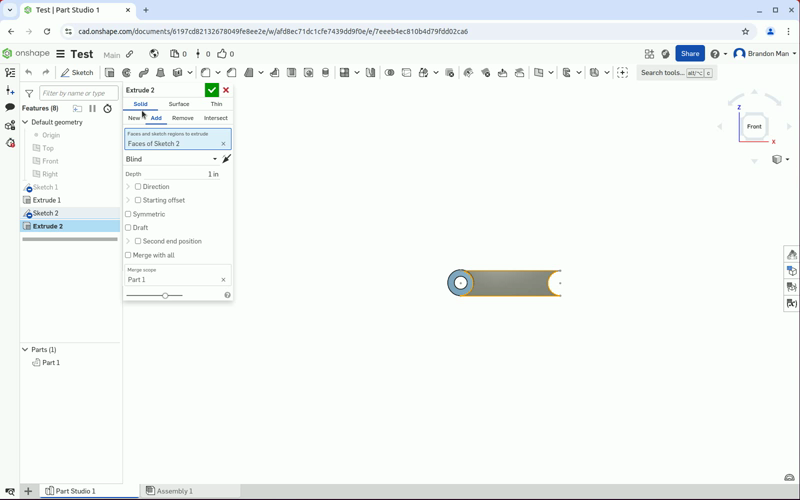
mouse_move(137, 120)
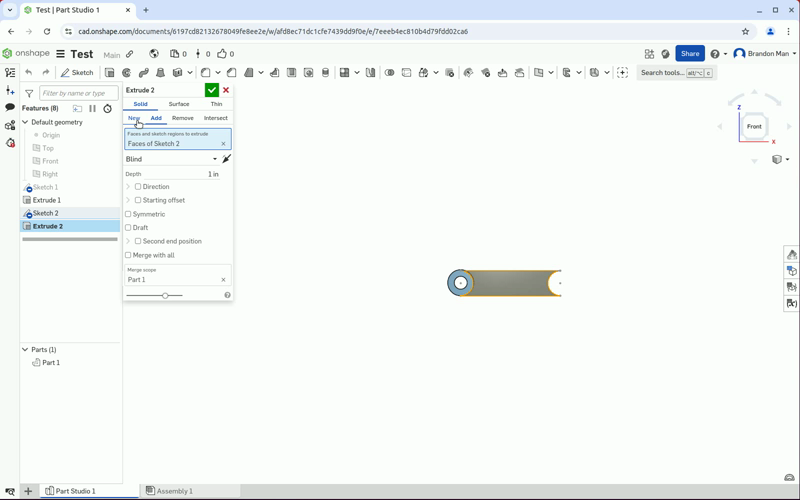
click(137, 120)
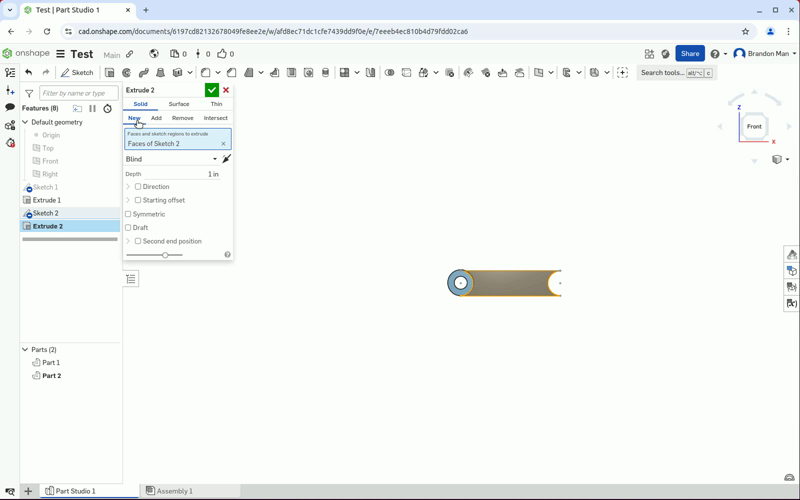
key(tab, 4)
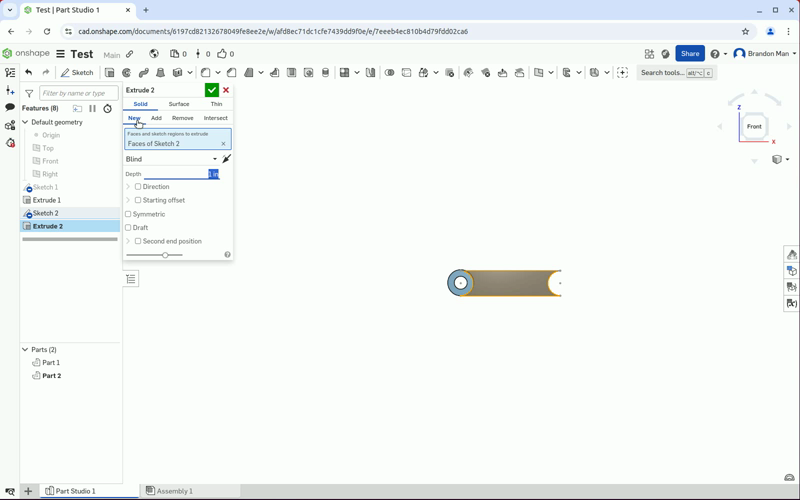
text(1.685)
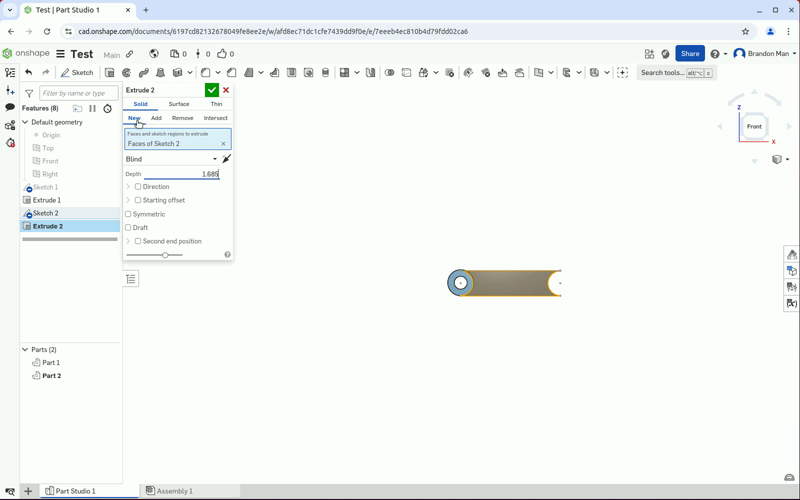
key(enter)
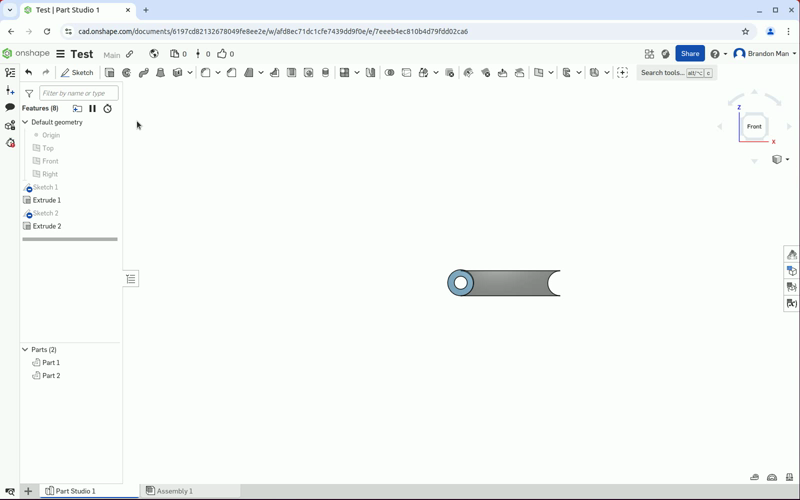
key(shift+h)
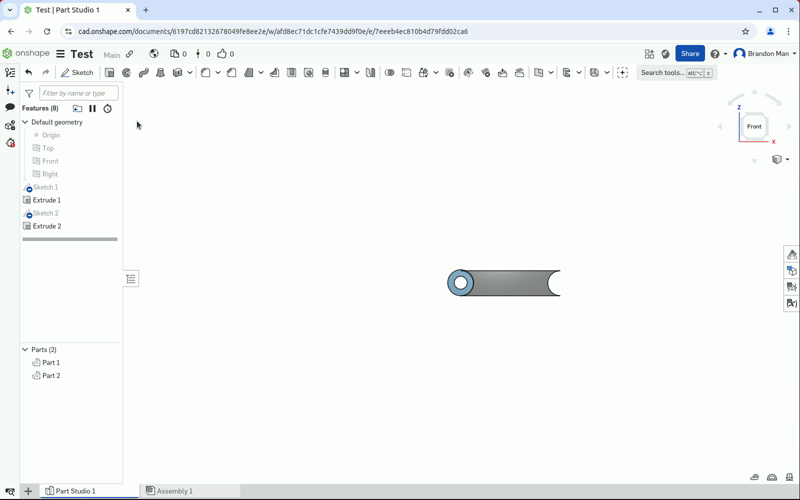
key(shift+h)
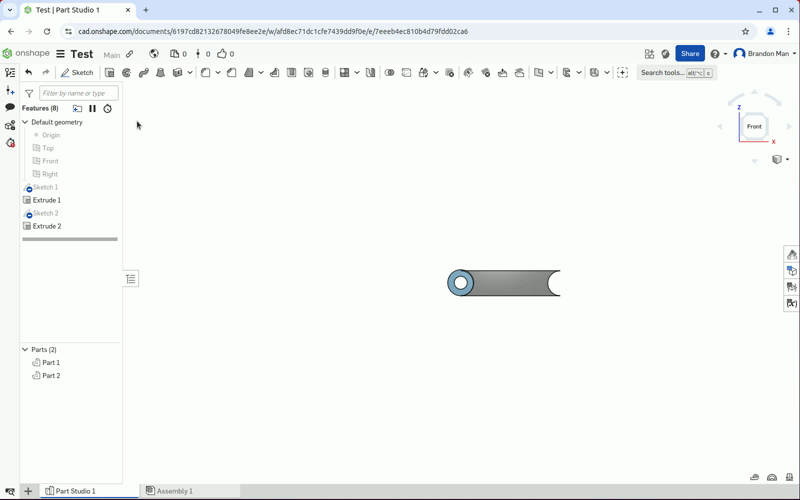
mouse_move(73, 189)
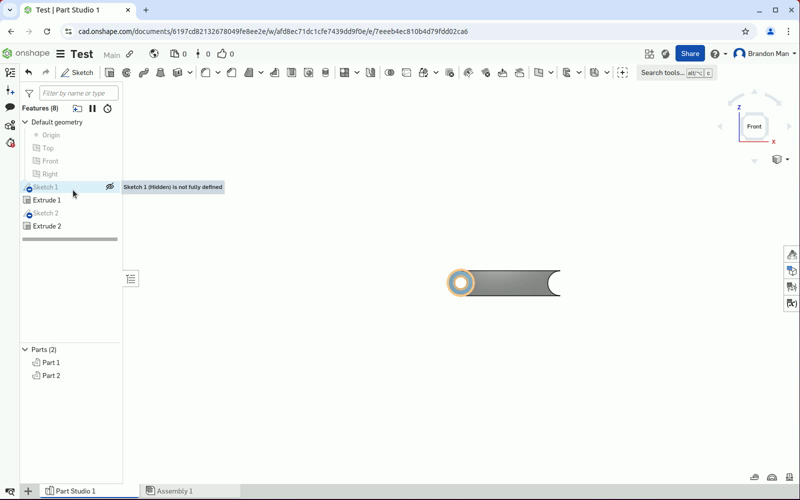
click(73, 189)
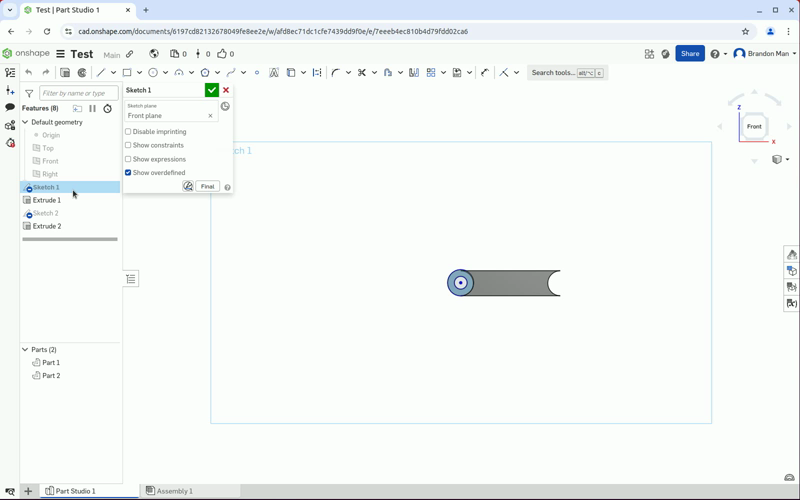
mouse_move(229, 92)
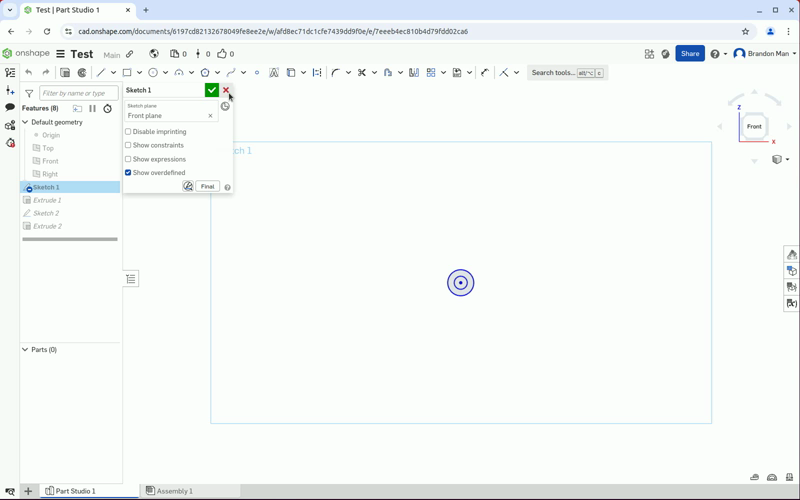
click(229, 92)
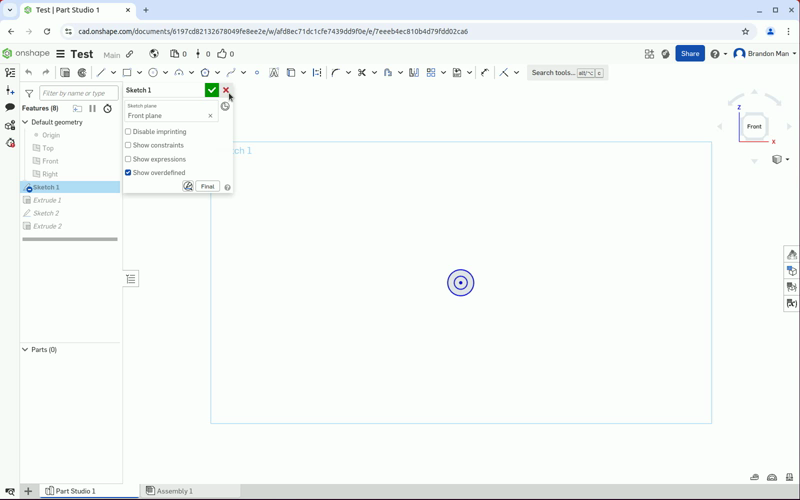
key(shift+s)
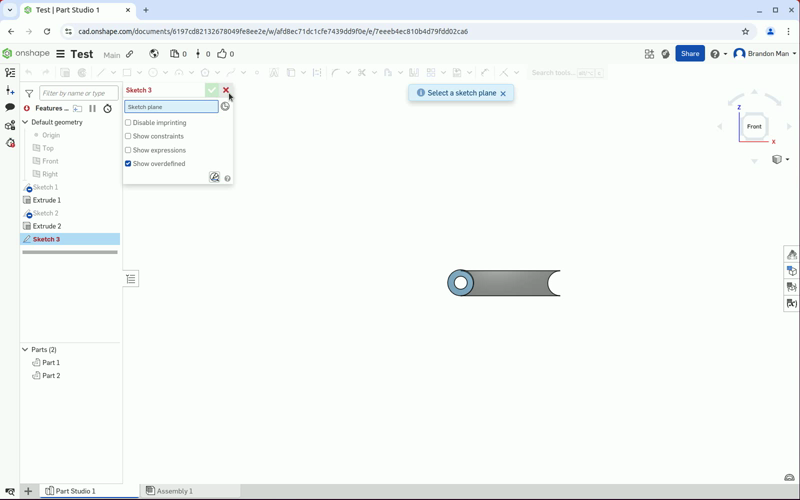
mouse_move(73, 163)
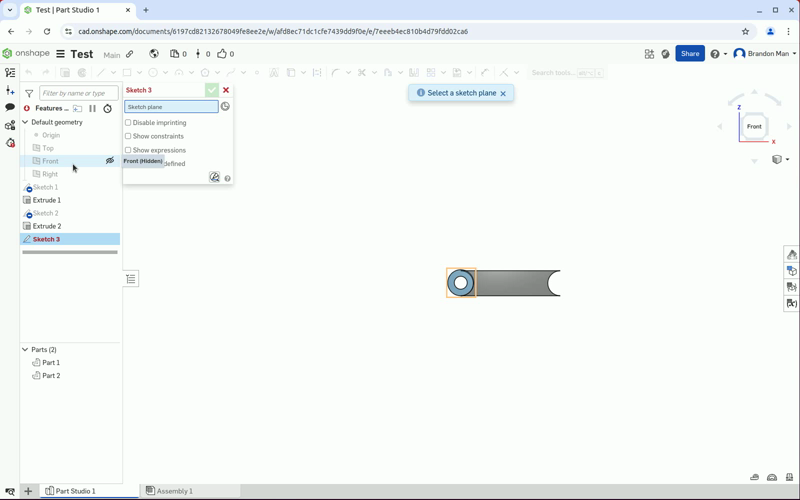
click(73, 163)
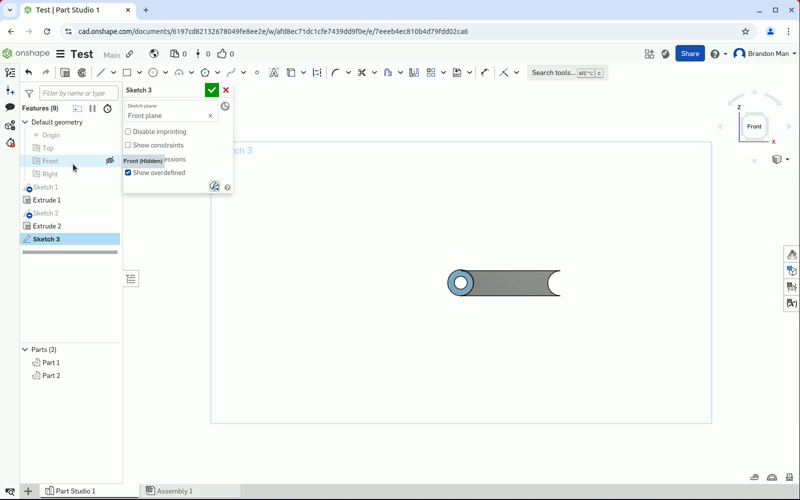
mouse_move(73, 352)
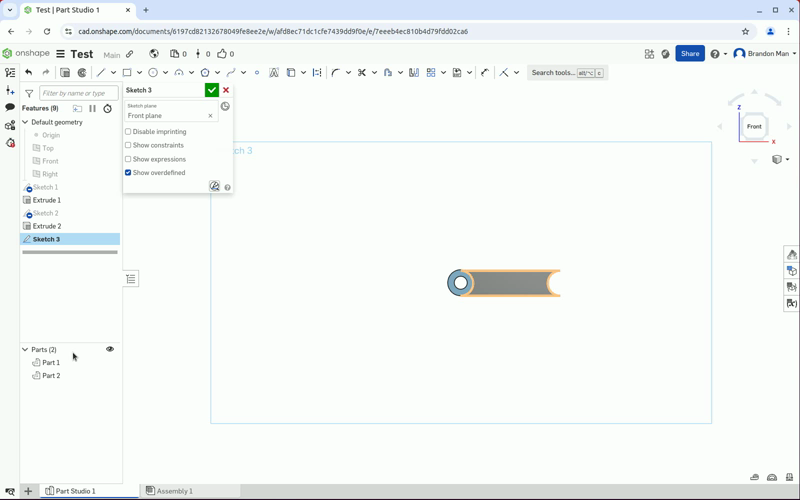
key(y)
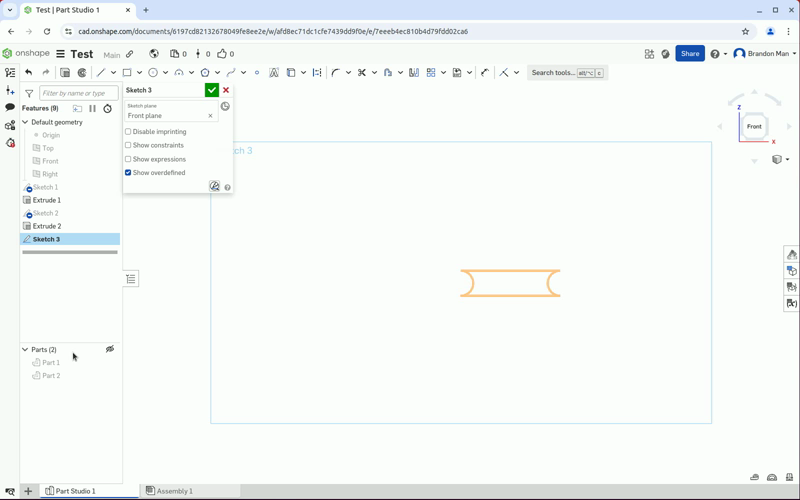
key(c)
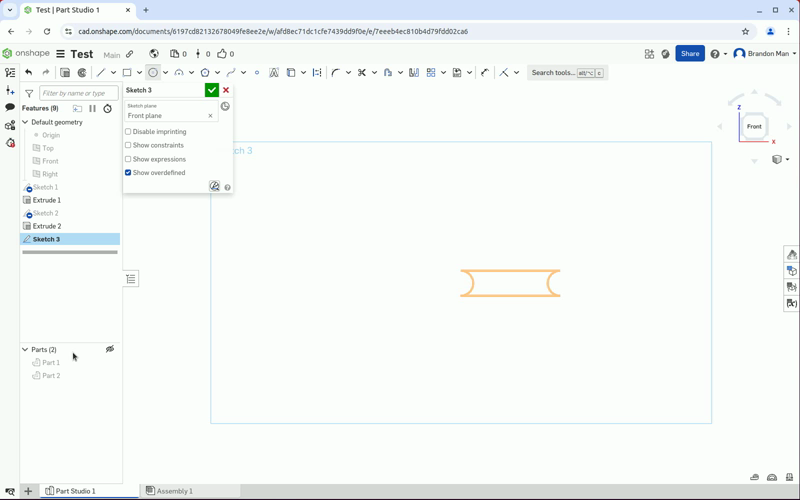
key_down(shift)
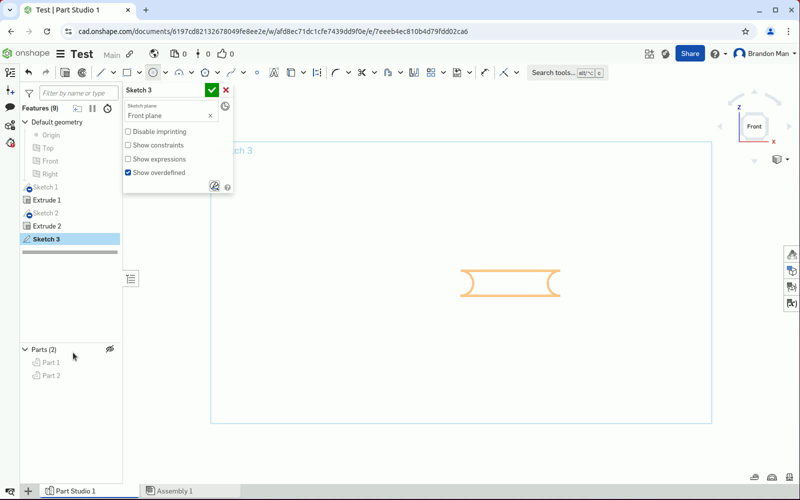
mouse_move(561, 282)
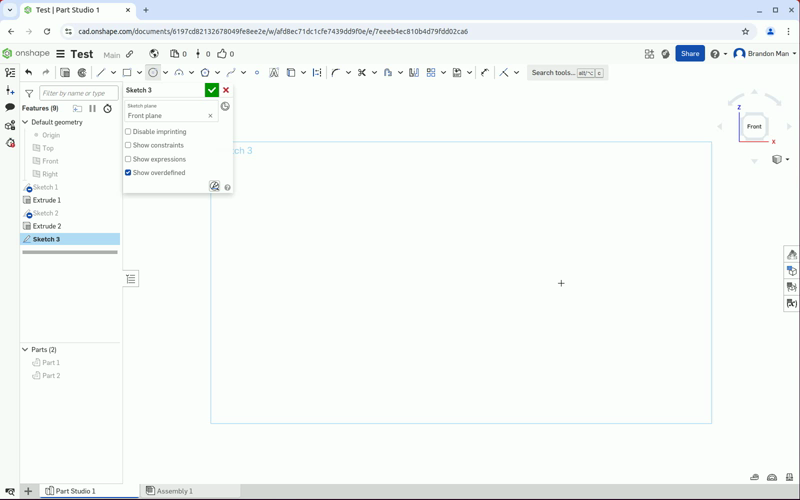
click(561, 282)
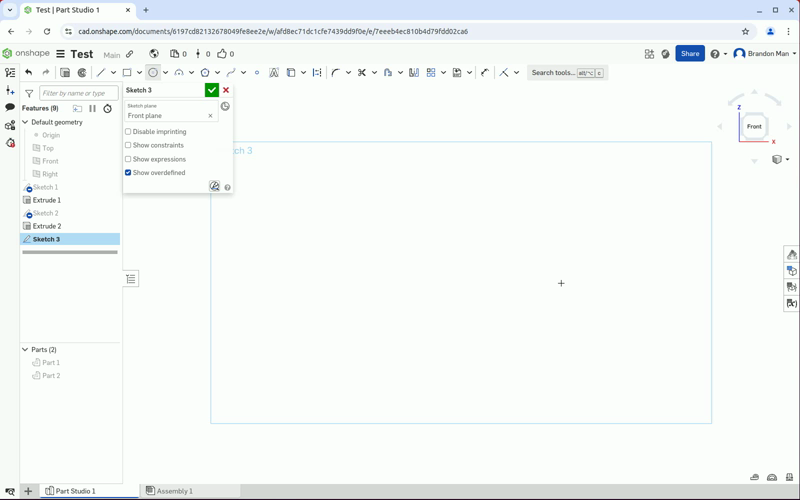
key_up(shift)
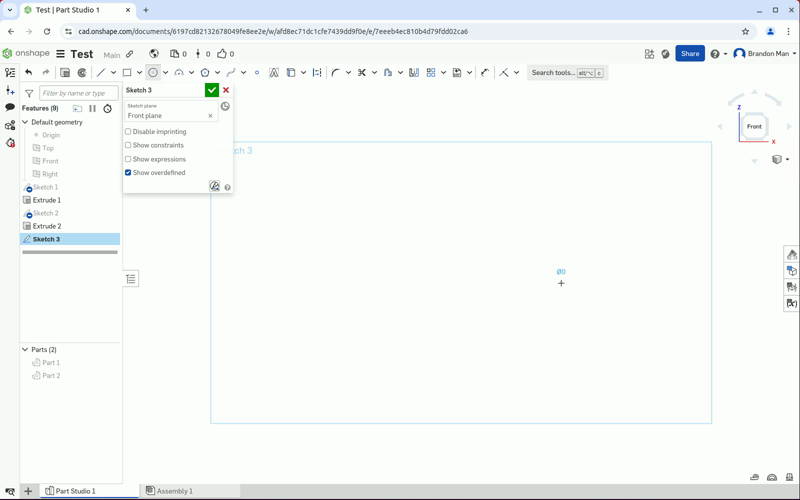
mouse_move(573, 282)
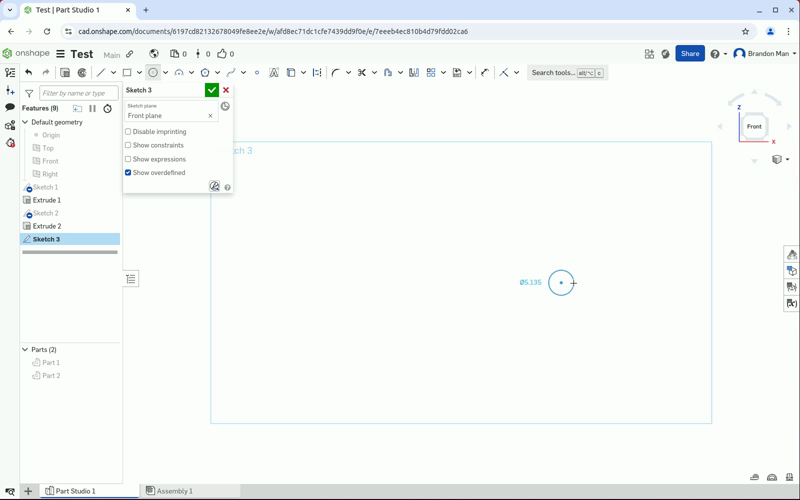
click(573, 282)
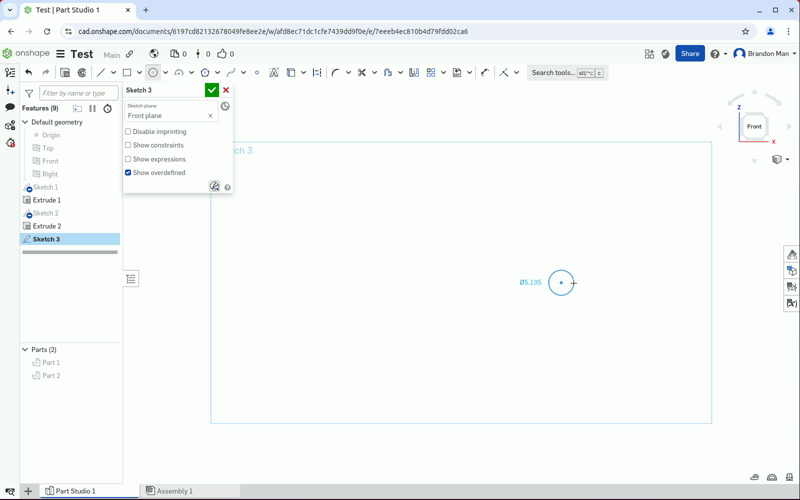
key(esc)
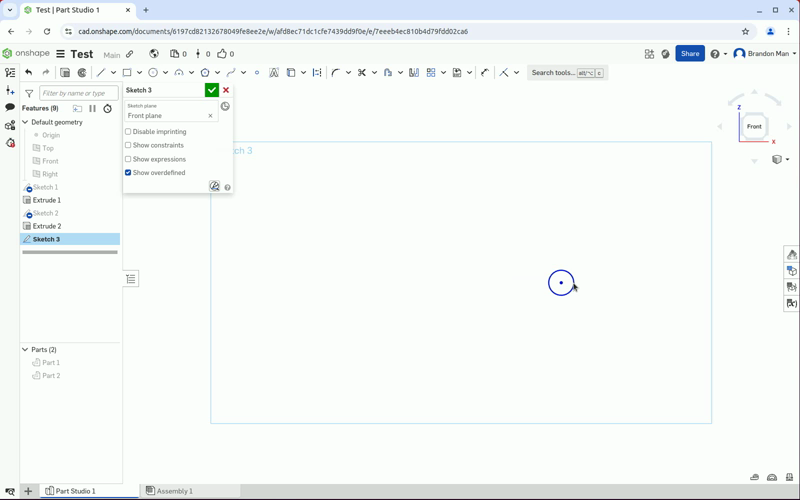
key(c)
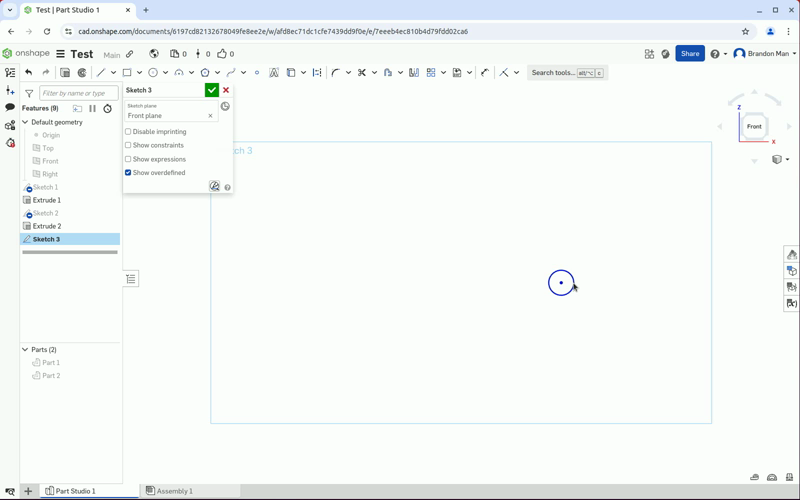
key_down(shift)
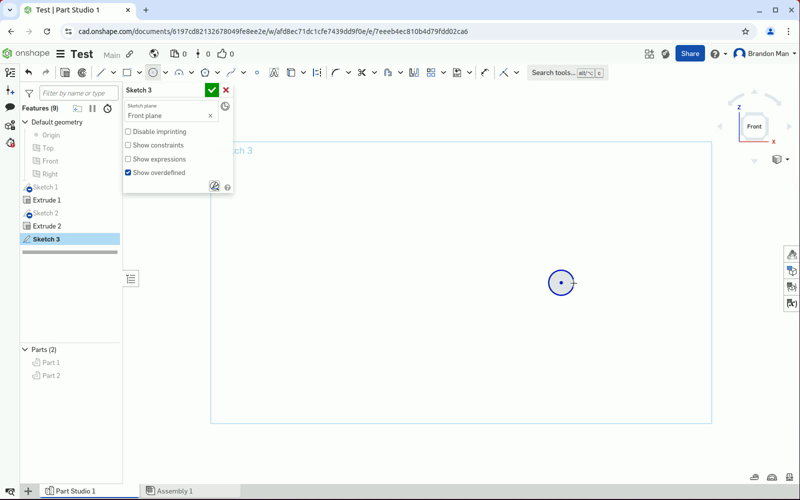
mouse_move(561, 282)
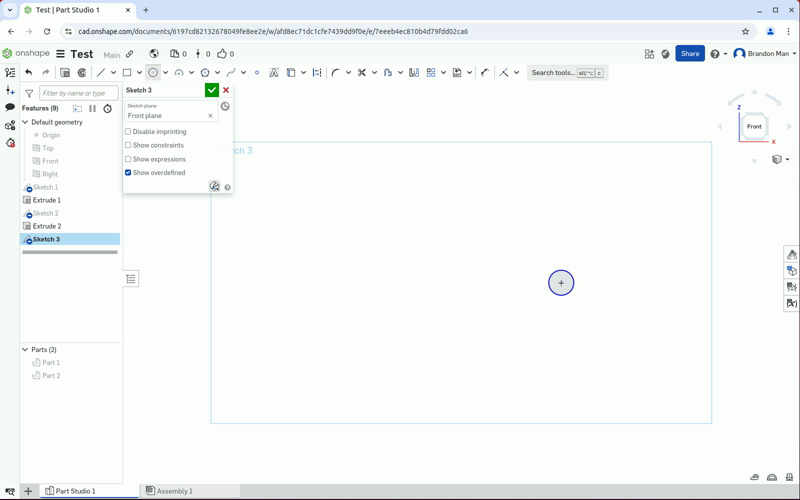
click(561, 282)
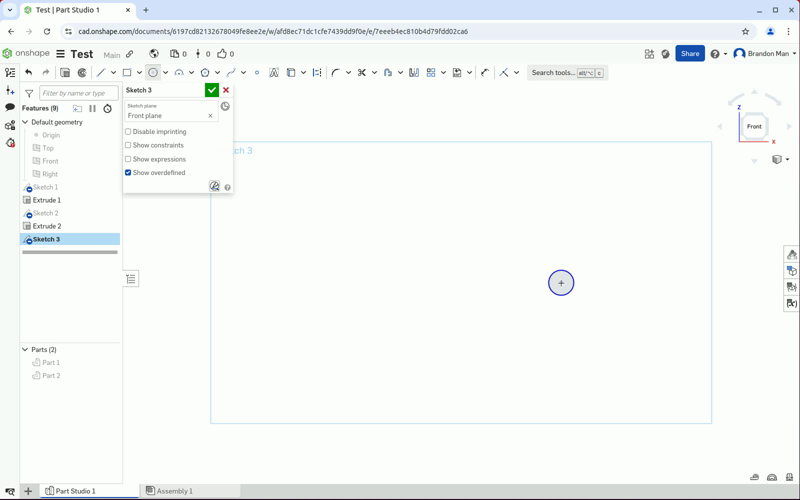
key_up(shift)
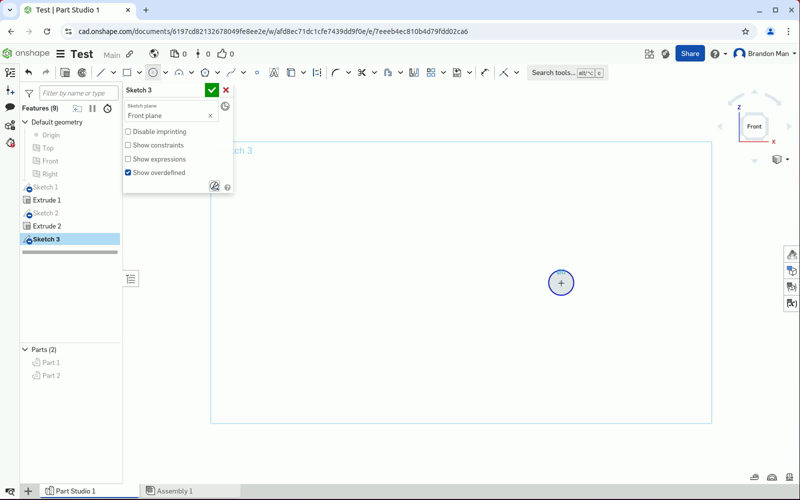
mouse_move(567, 282)
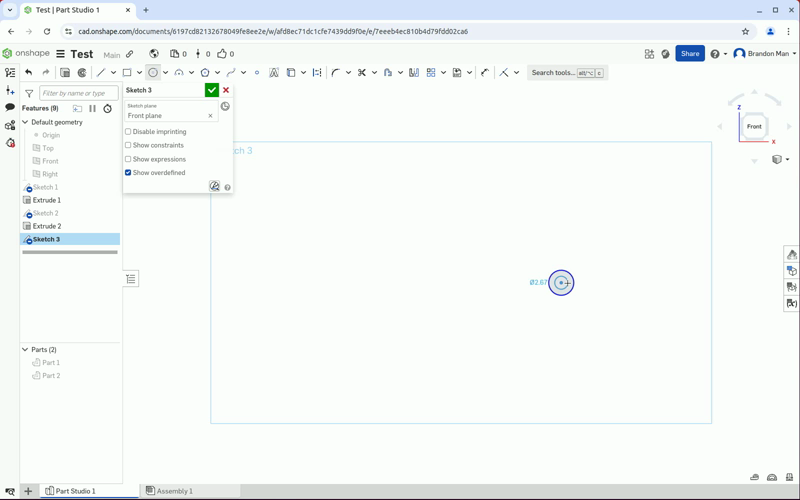
click(567, 282)
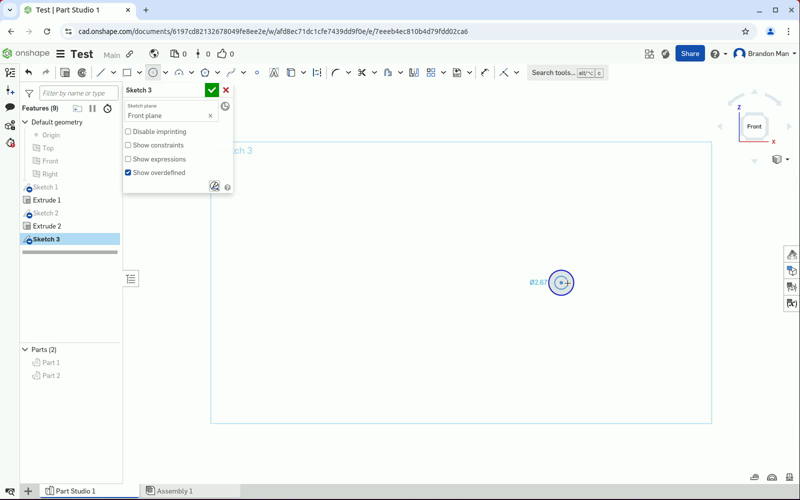
key(esc)
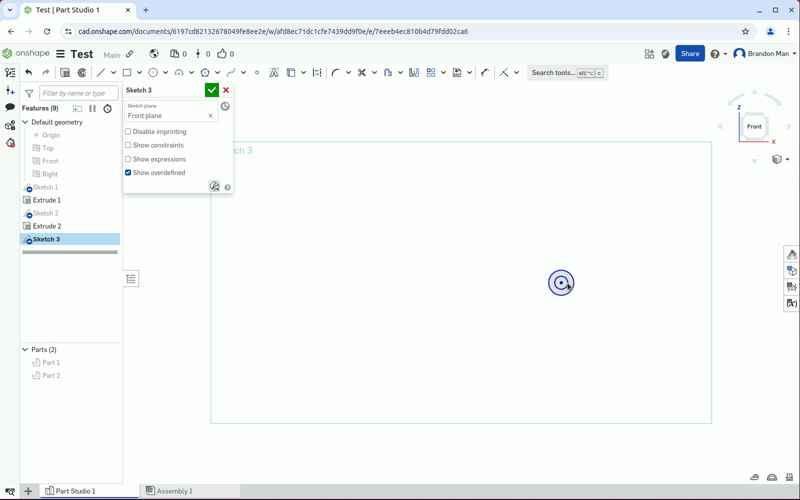
mouse_move(552, 280)
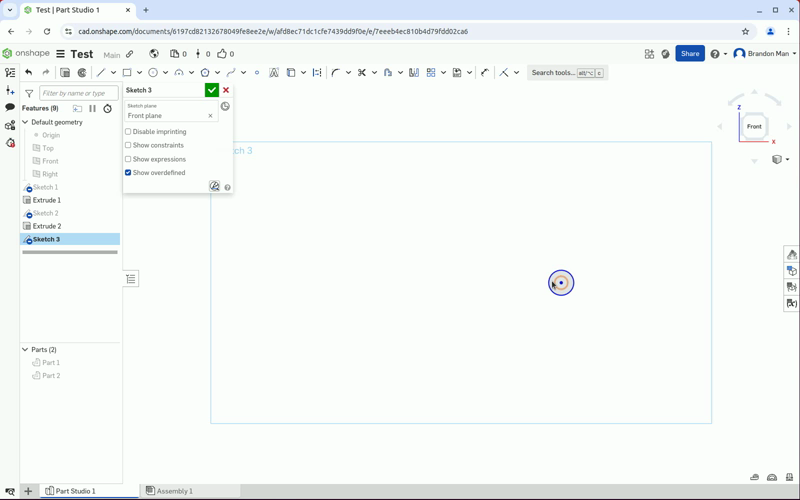
scroll(6)
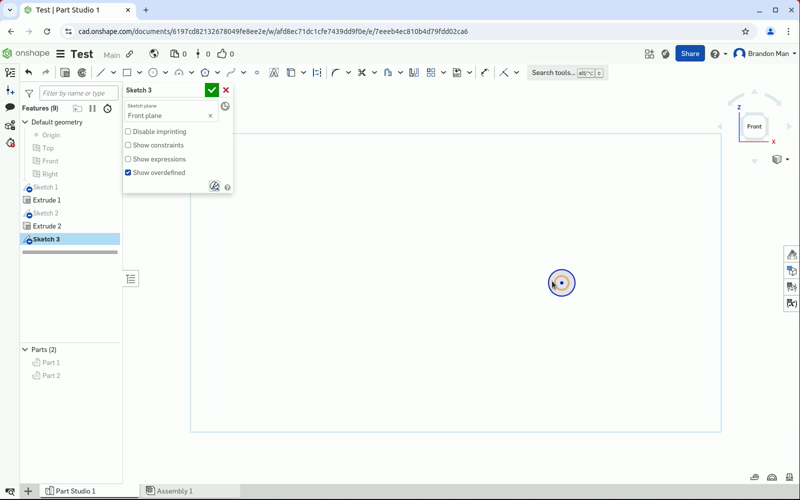
scroll(6)
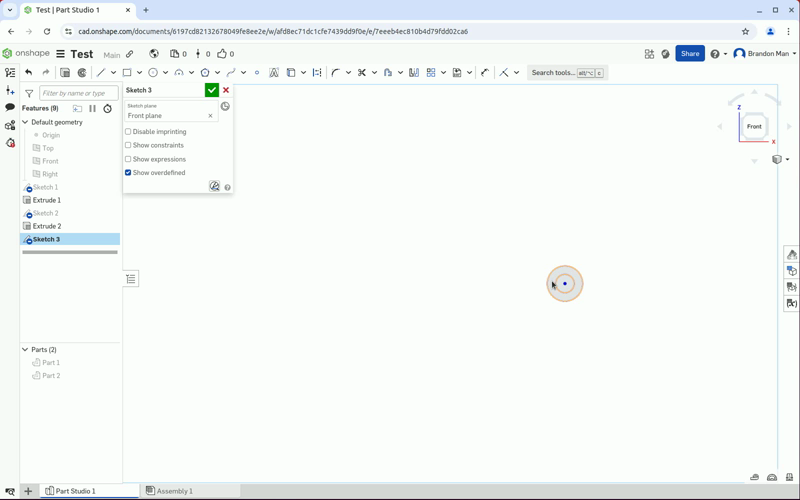
scroll(6)
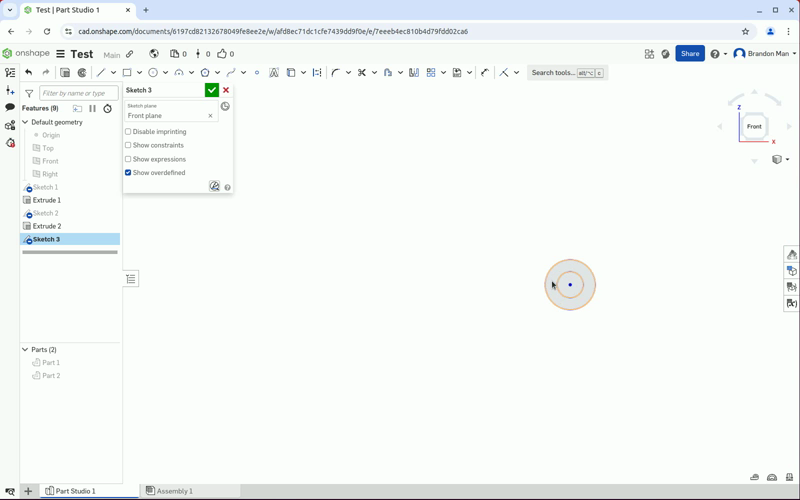
scroll(6)
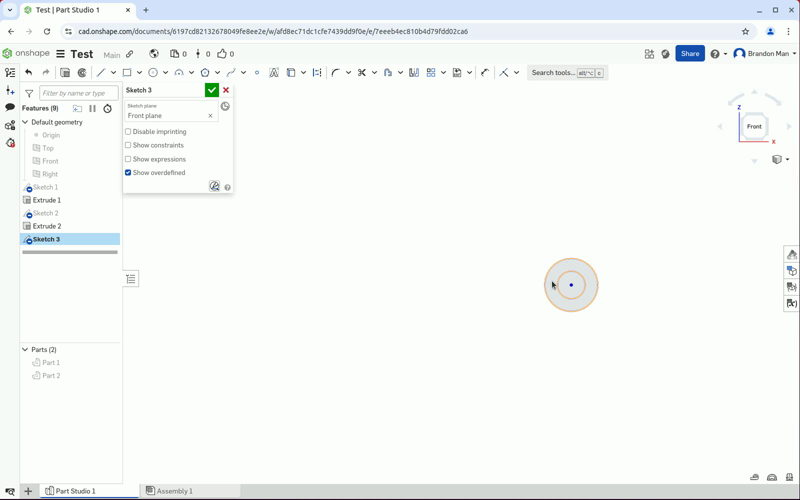
scroll(6)
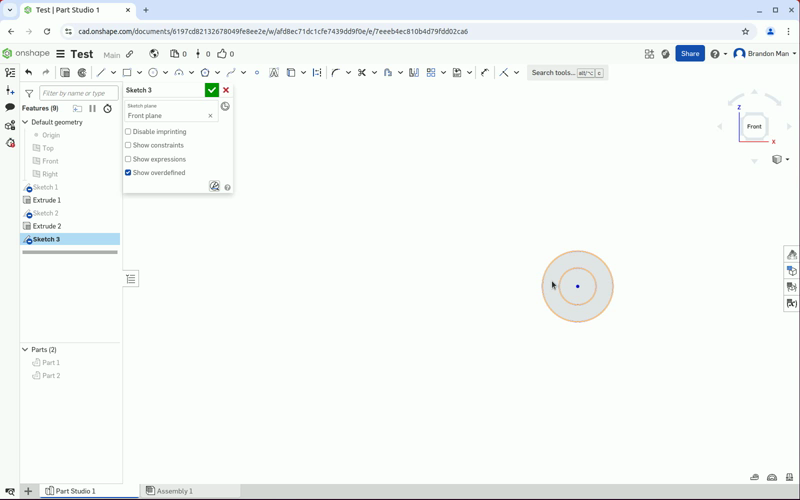
scroll(6)
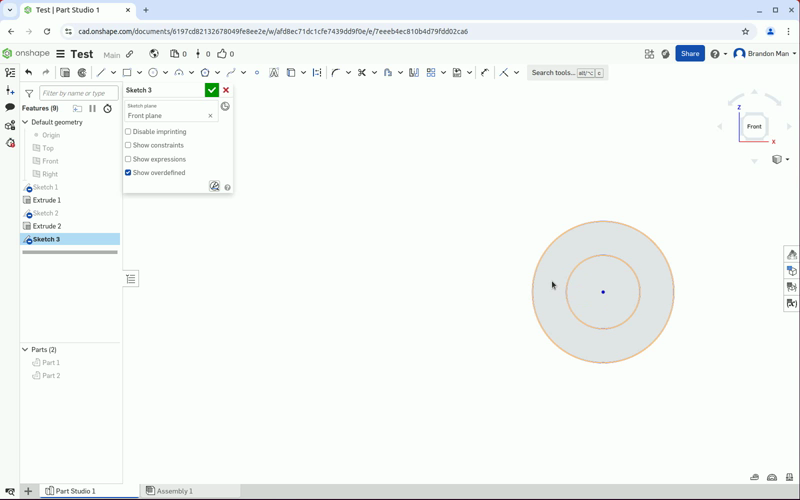
scroll(6)
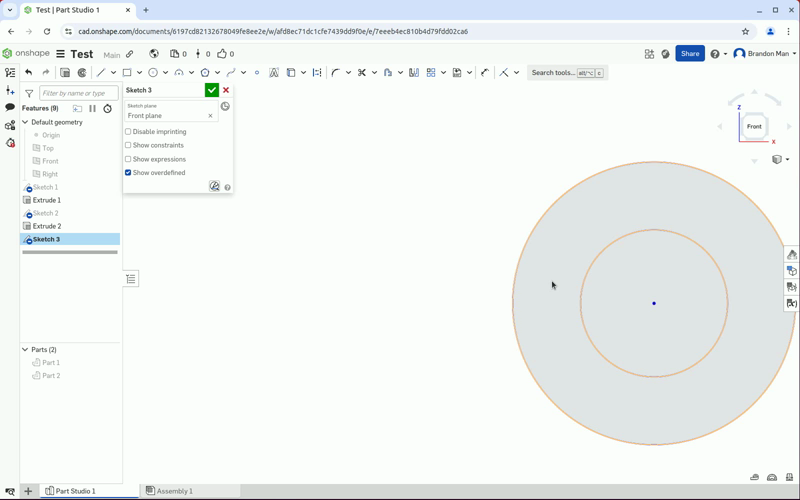
click(552, 280)
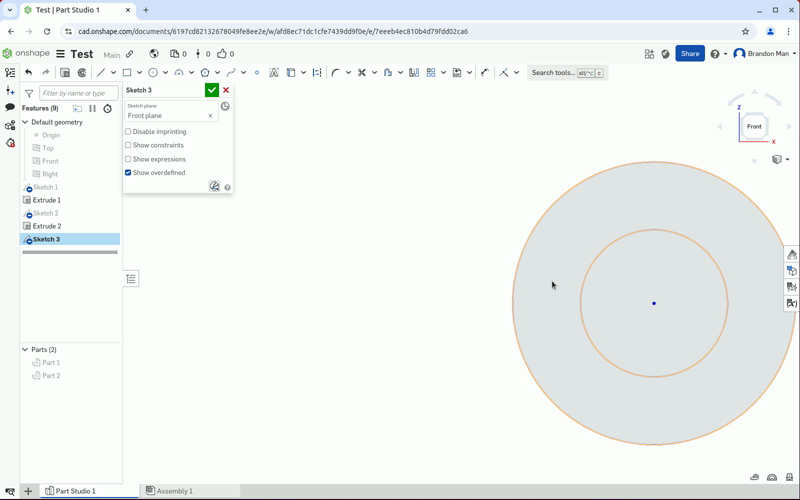
scroll(-6)
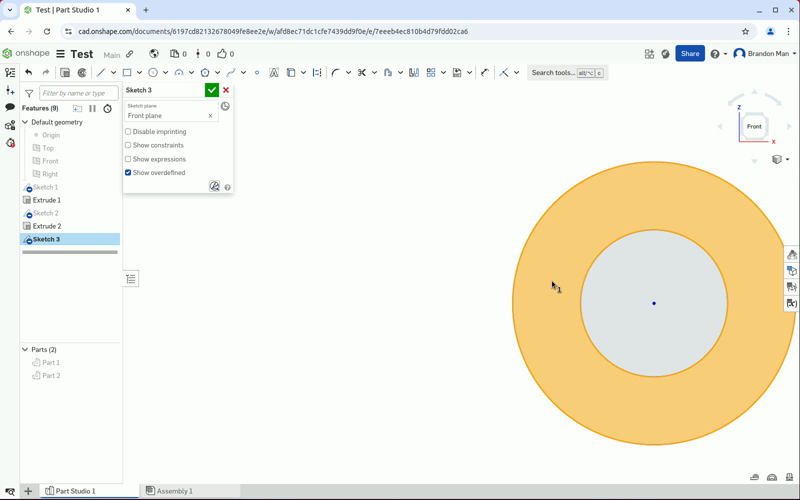
scroll(-6)
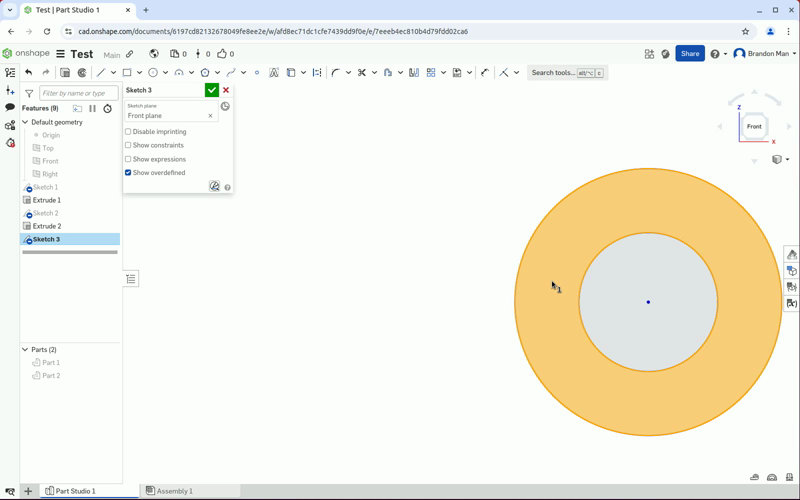
scroll(-6)
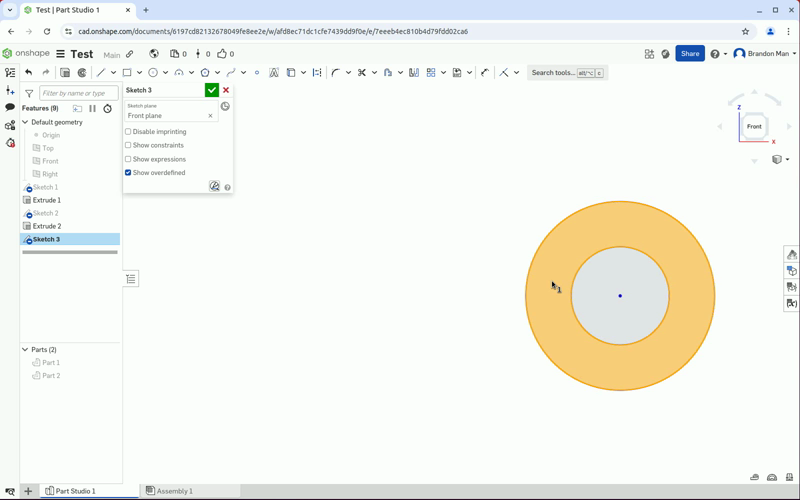
scroll(-6)
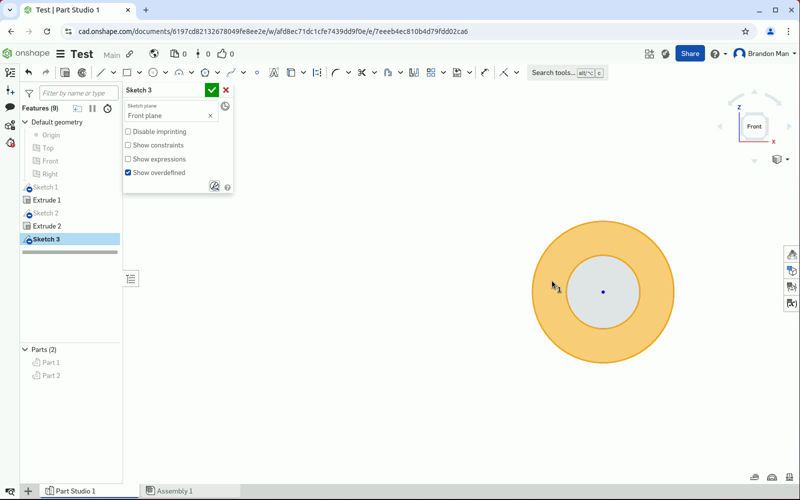
scroll(-6)
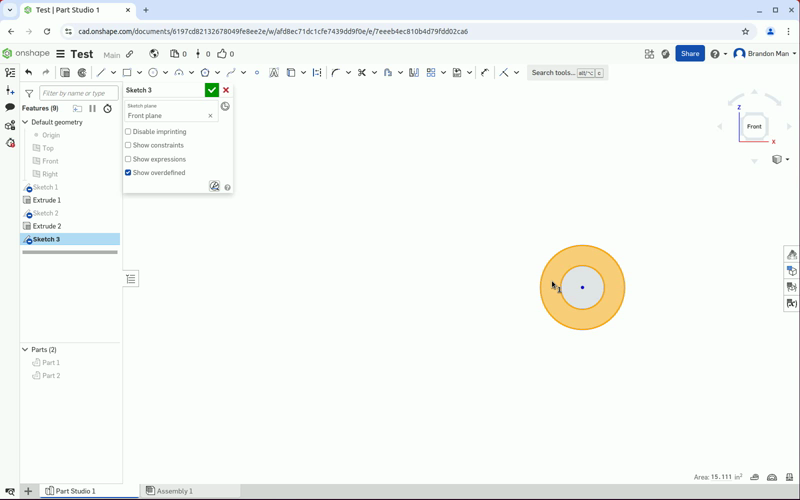
scroll(-6)
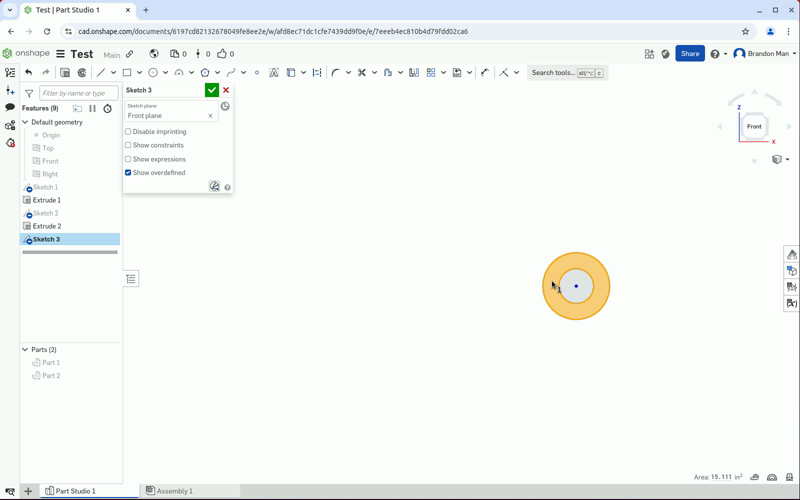
scroll(-6)
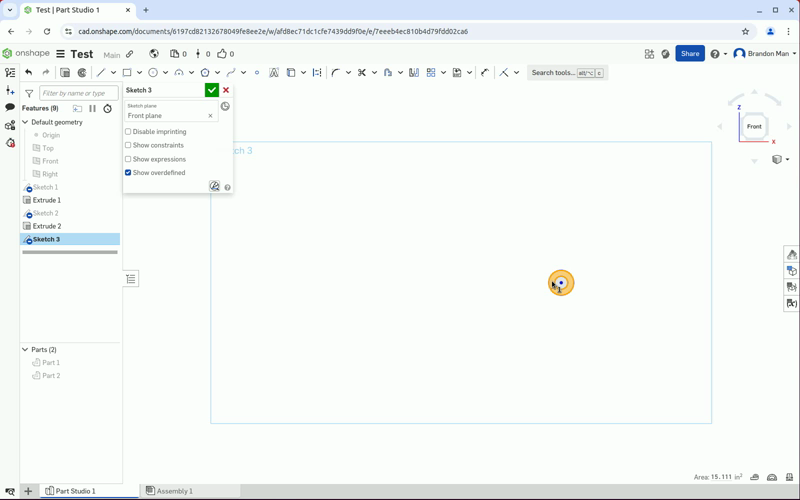
mouse_move(73, 352)
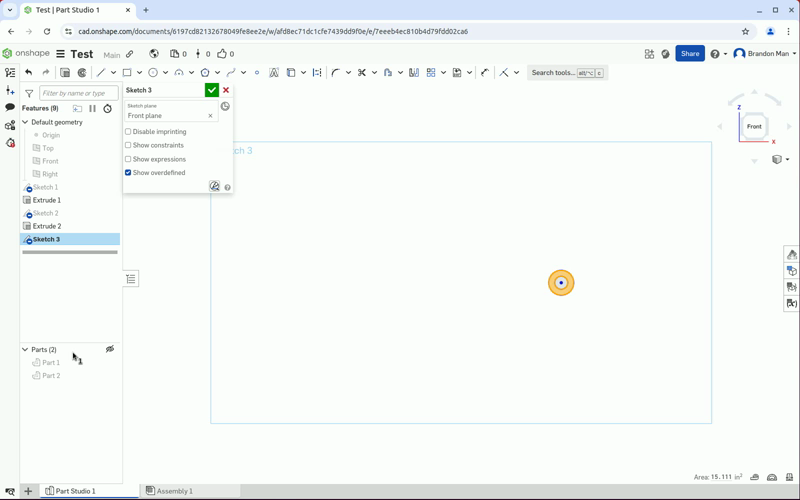
key(shift+y)
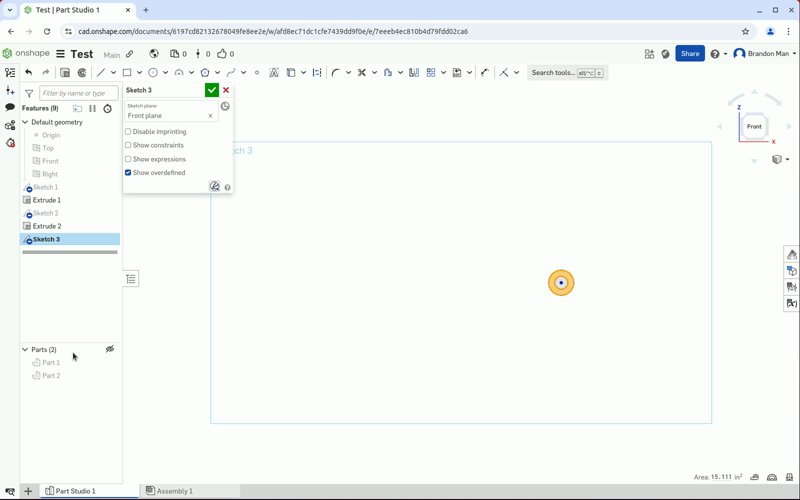
key(shift+e)
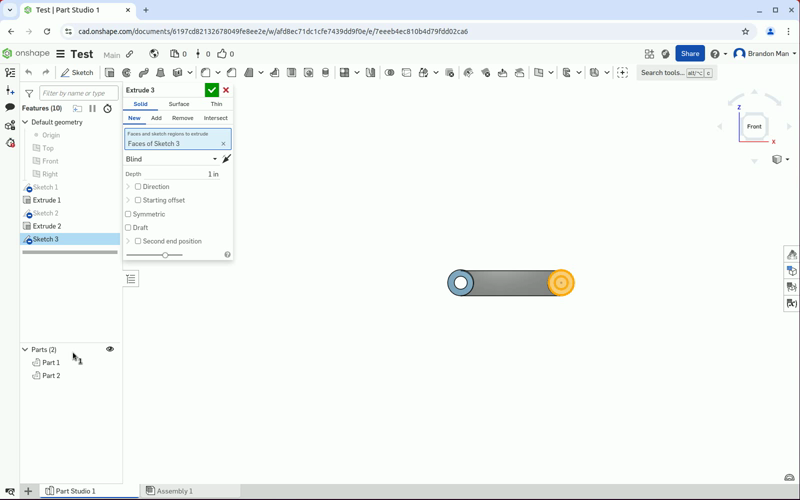
mouse_move(143, 106)
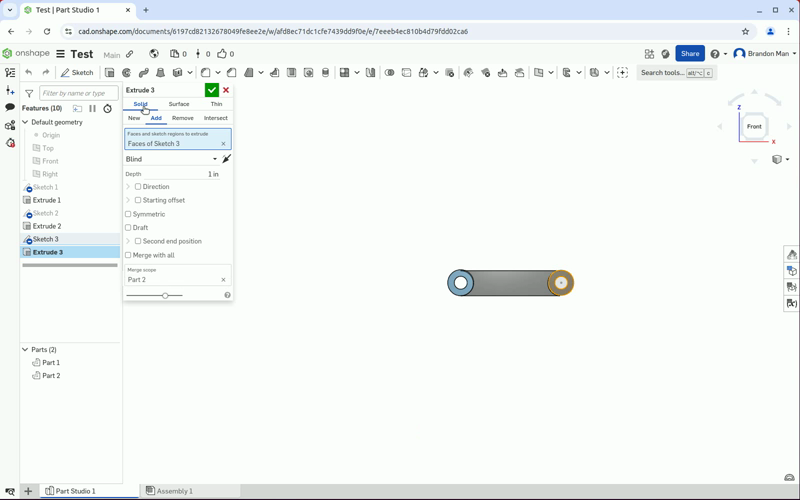
click(143, 106)
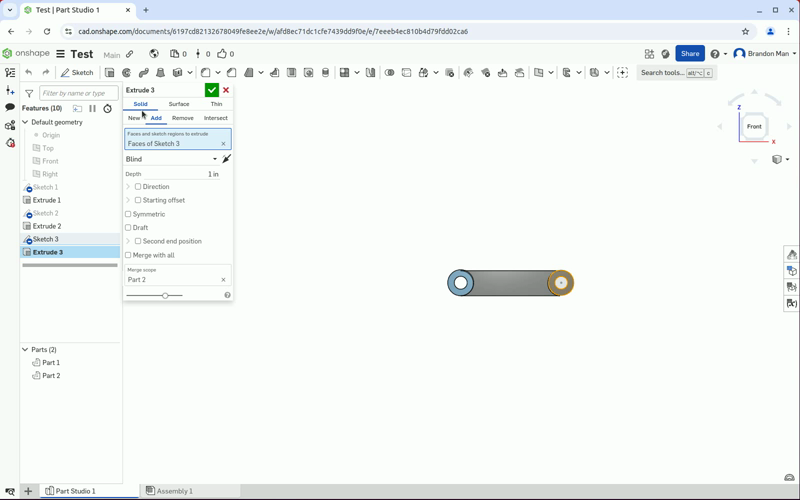
mouse_move(137, 120)
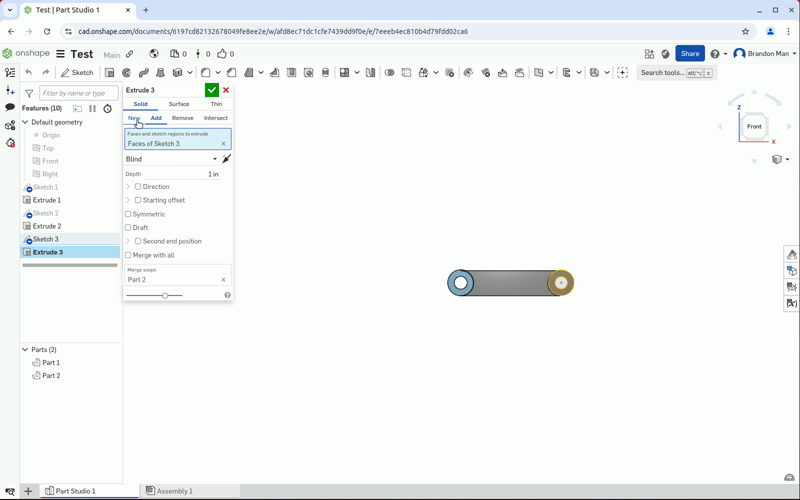
click(137, 120)
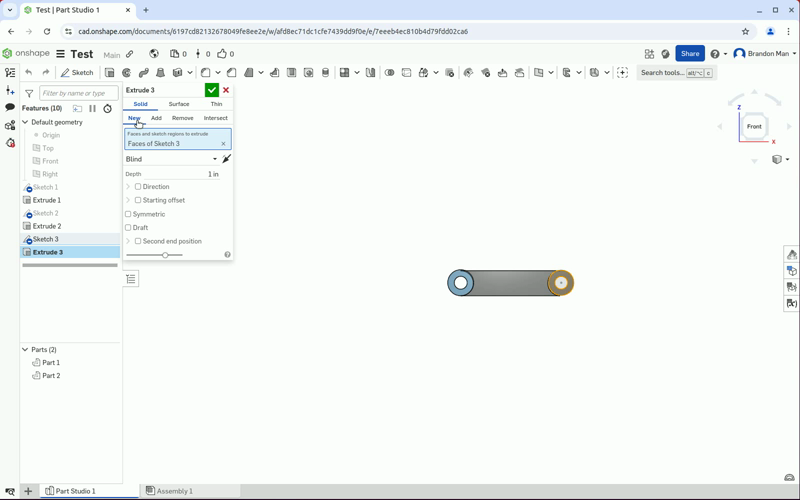
key(tab, 4)
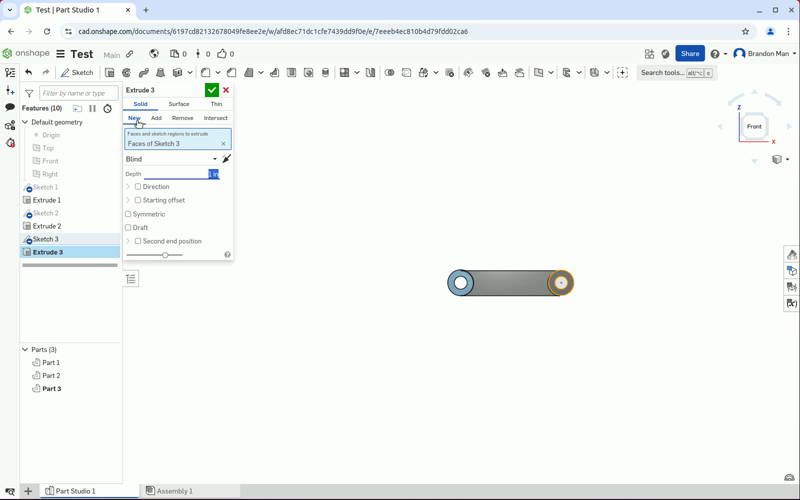
text(1.685)
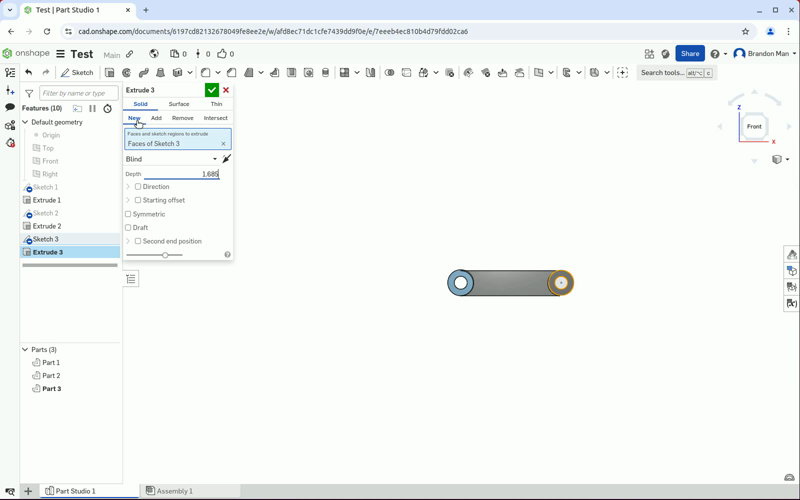
key(enter)
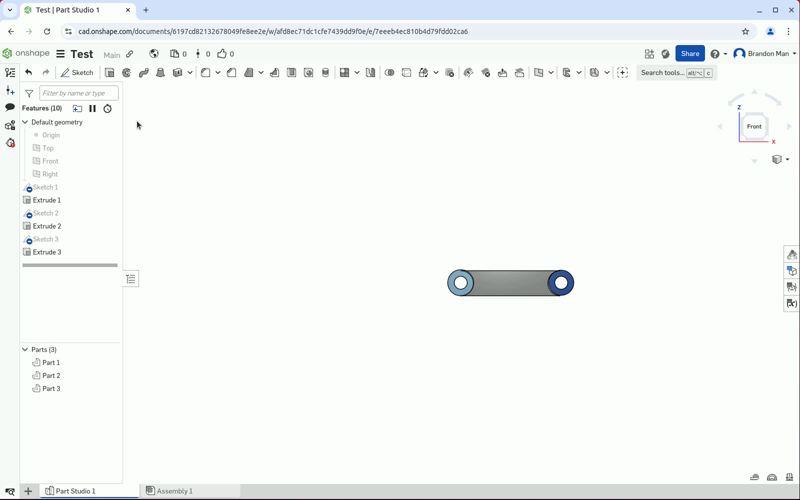
key(shift+h)
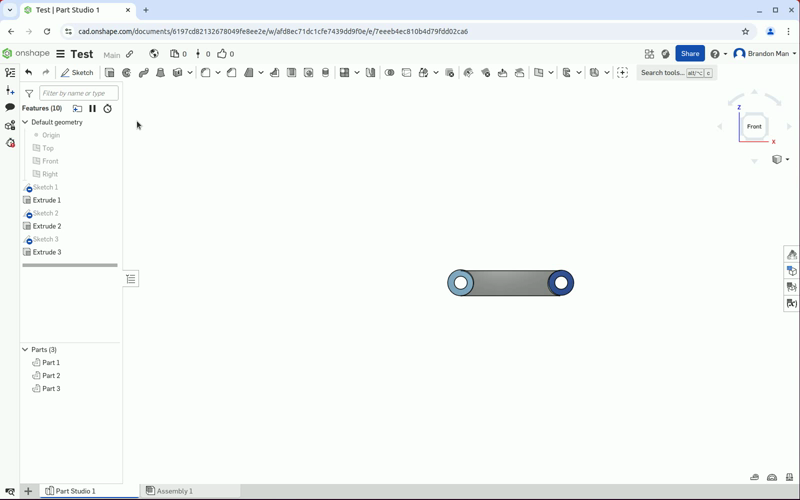
key(shift+h)
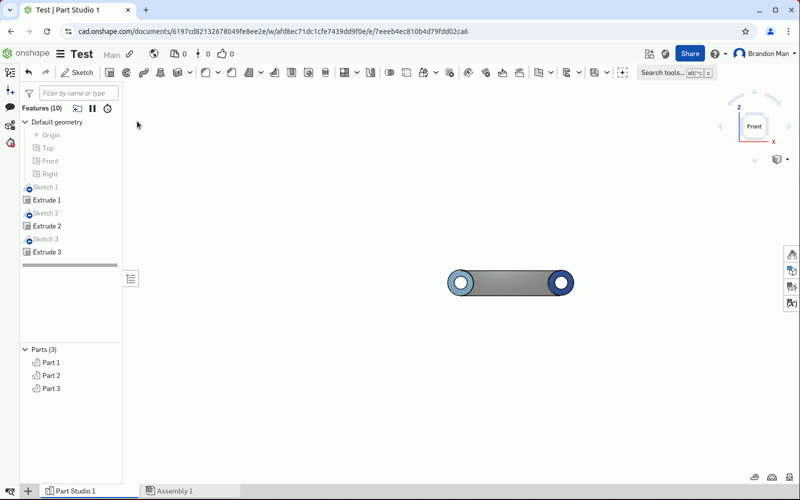
mouse_move(73, 189)
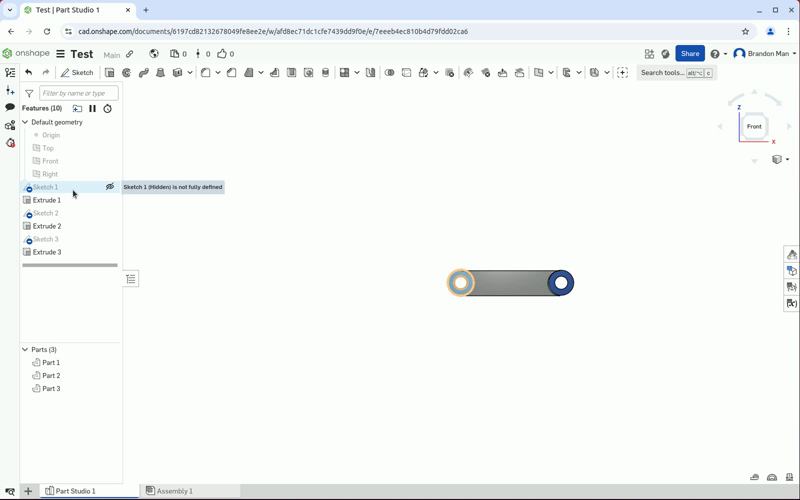
click(73, 189)
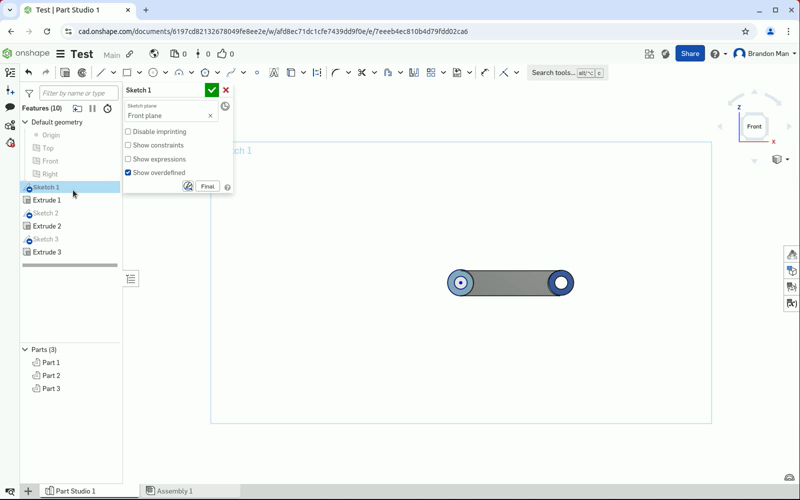
mouse_move(229, 92)
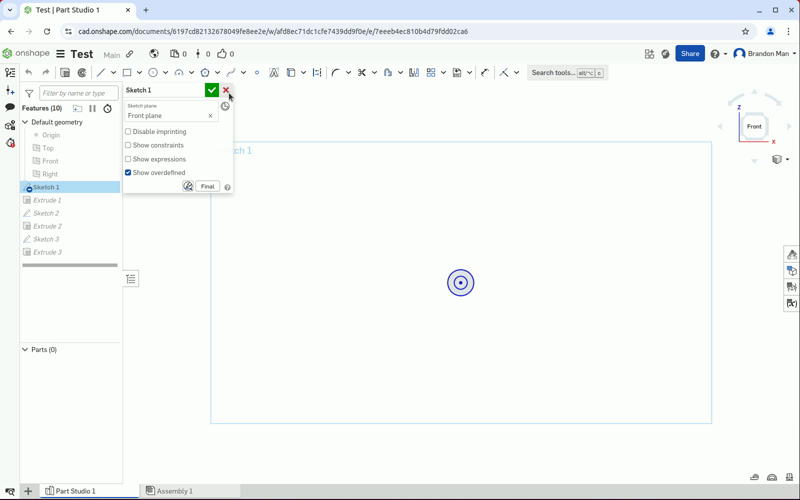
click(229, 92)
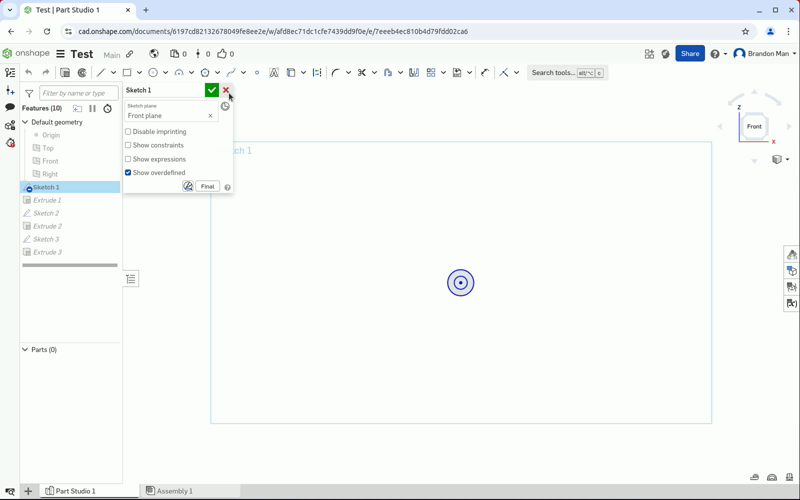
key(shift+s)
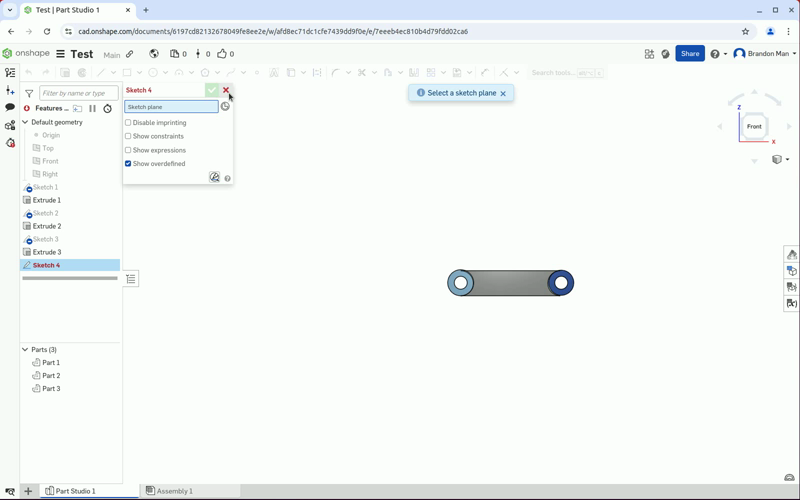
mouse_move(73, 163)
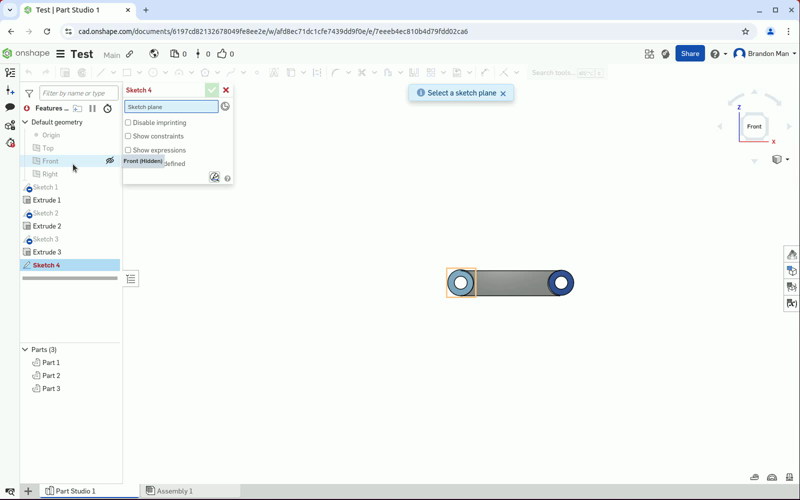
click(73, 163)
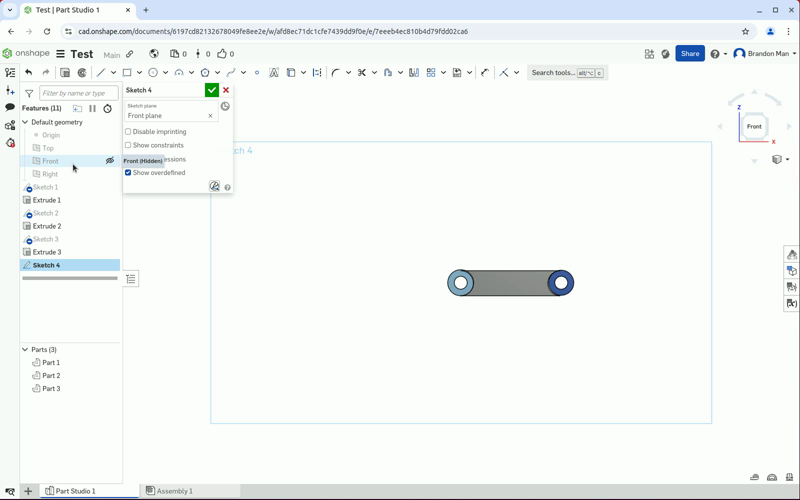
mouse_move(73, 352)
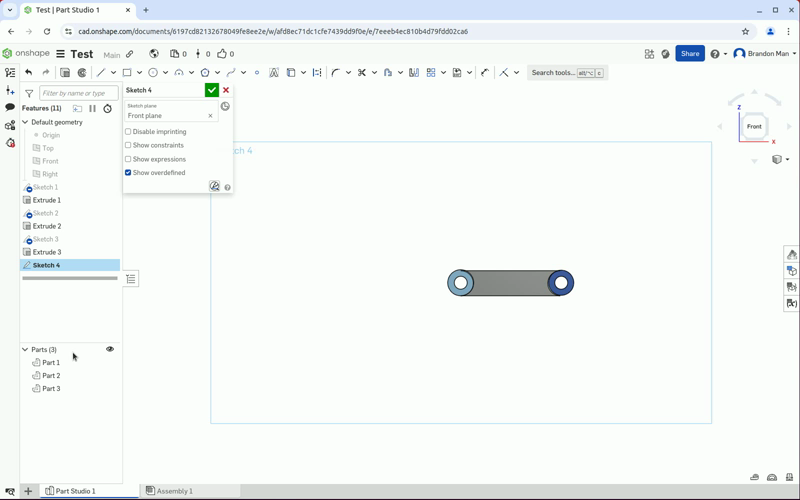
key(y)
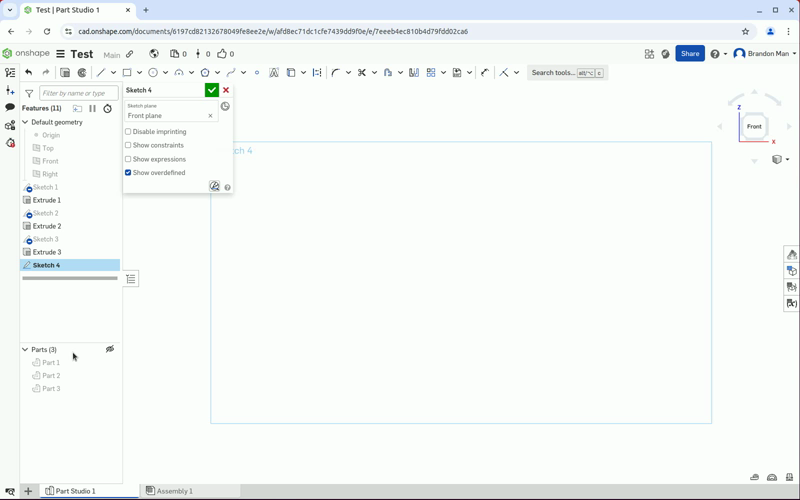
key(c)
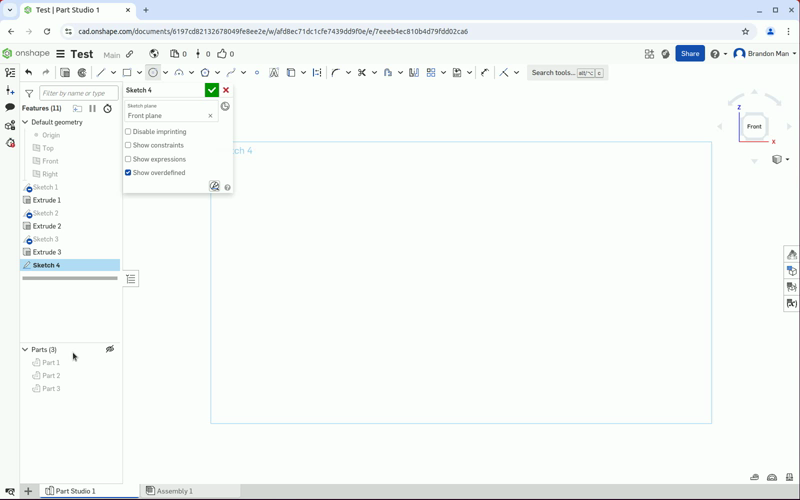
key_down(shift)
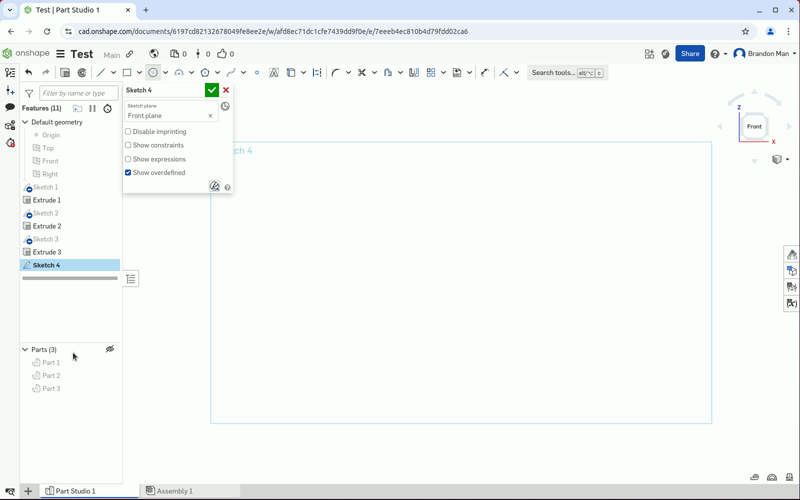
mouse_move(561, 282)
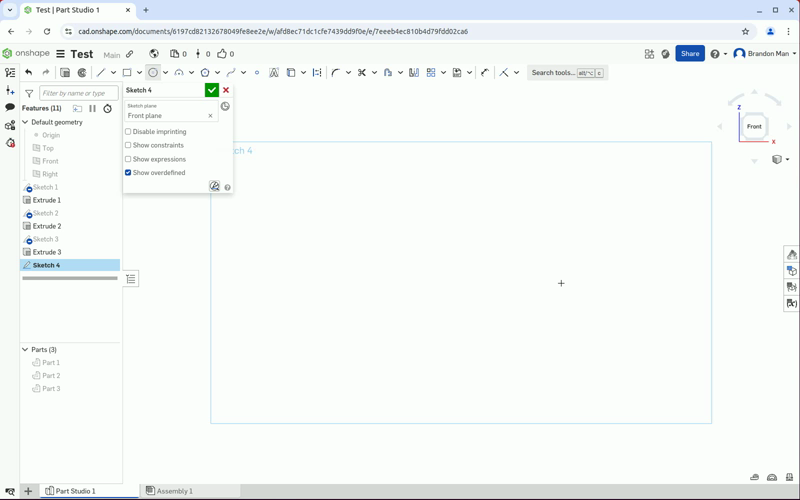
click(561, 282)
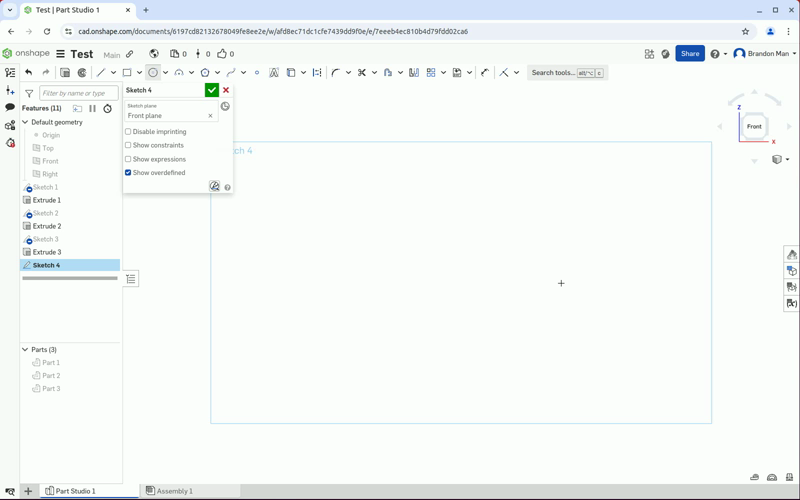
key_up(shift)
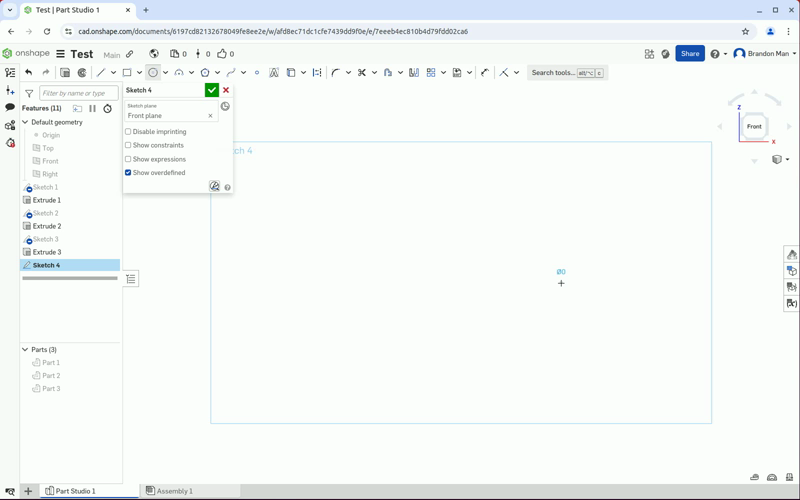
mouse_move(564, 282)
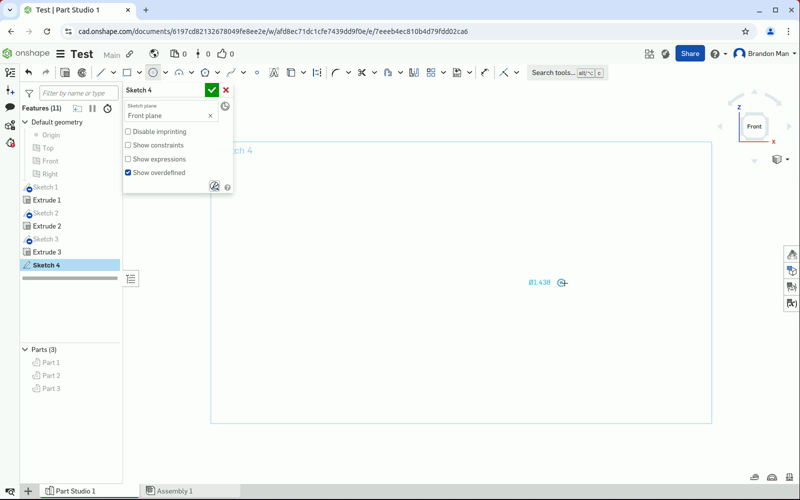
click(564, 282)
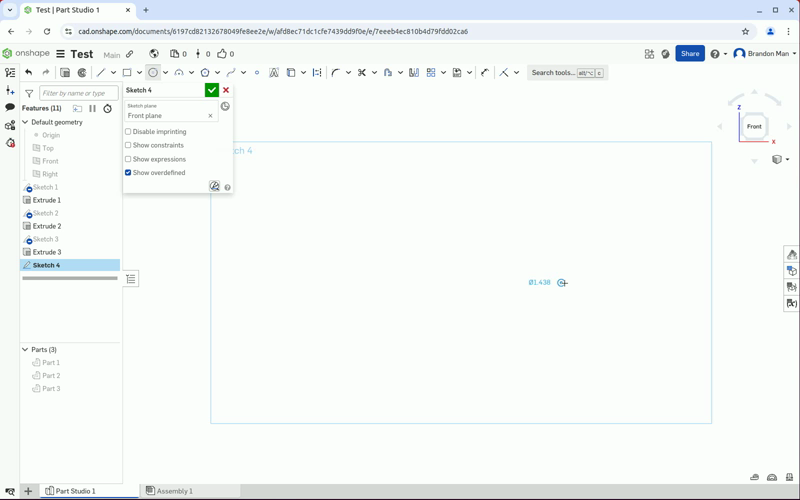
key(esc)
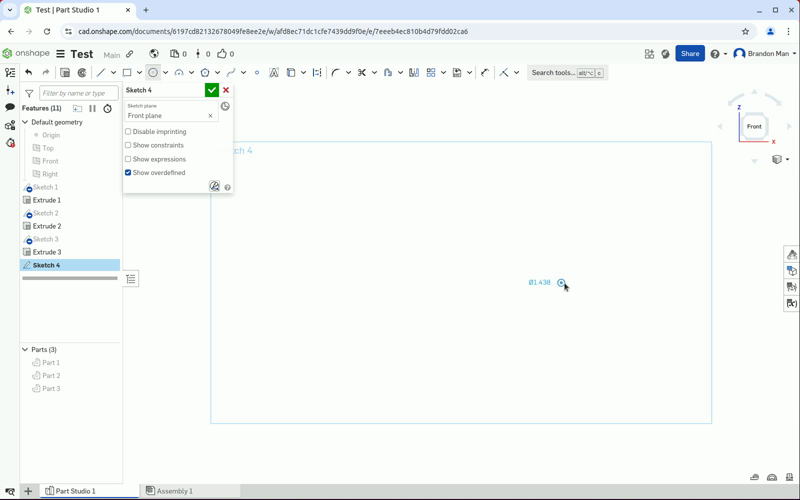
mouse_move(560, 282)
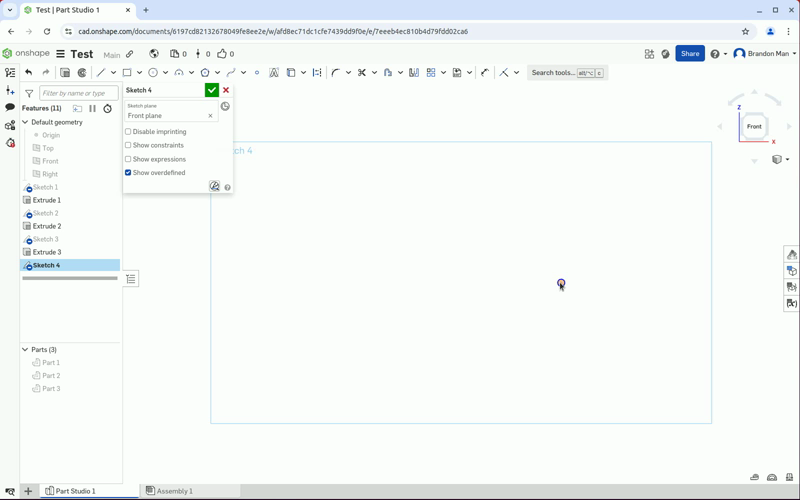
scroll(6)
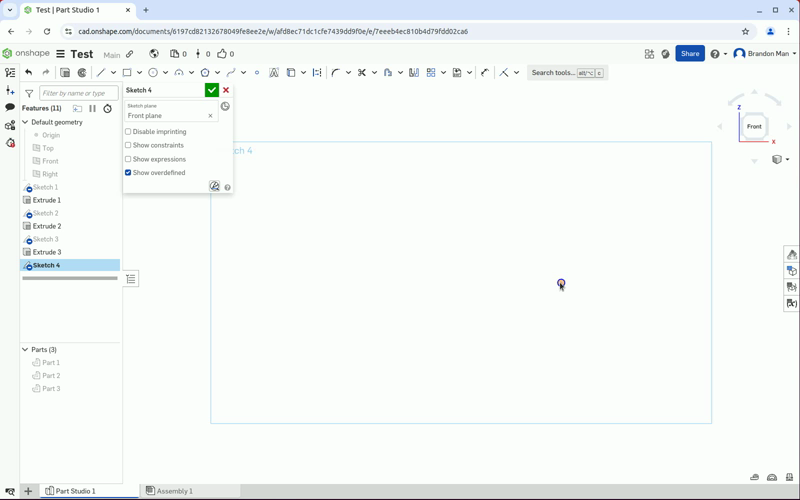
scroll(6)
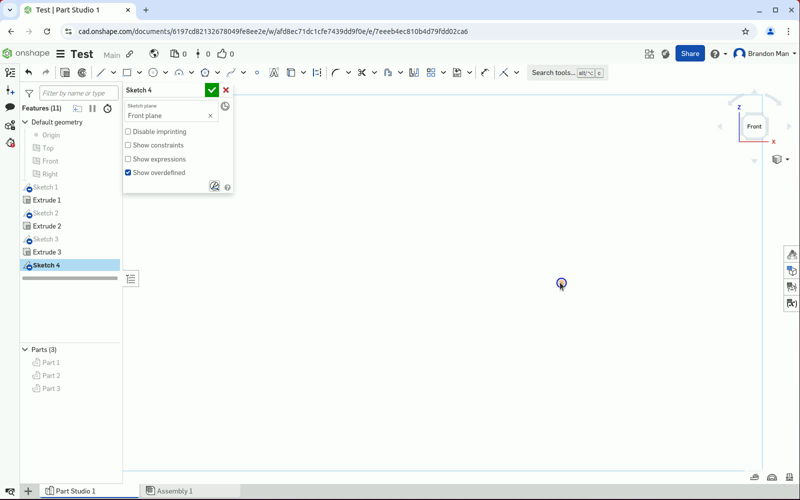
scroll(6)
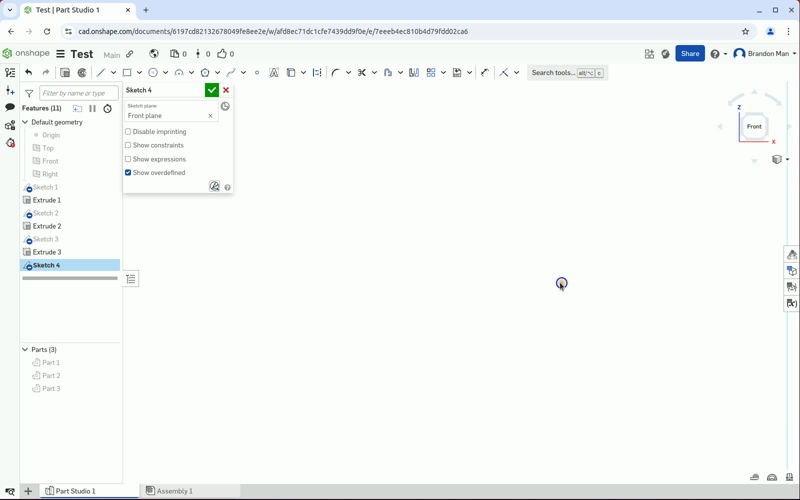
scroll(6)
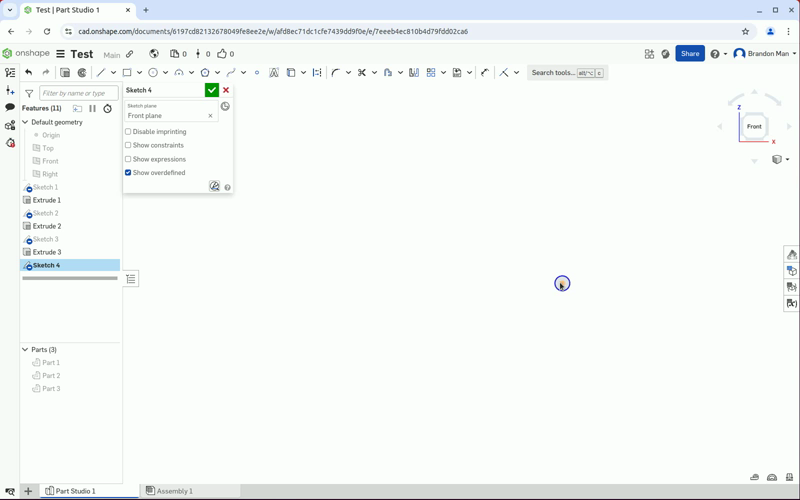
scroll(6)
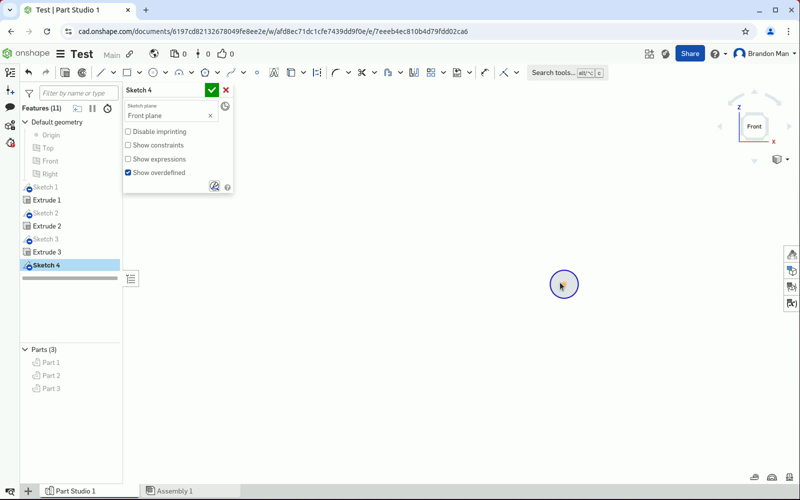
scroll(6)
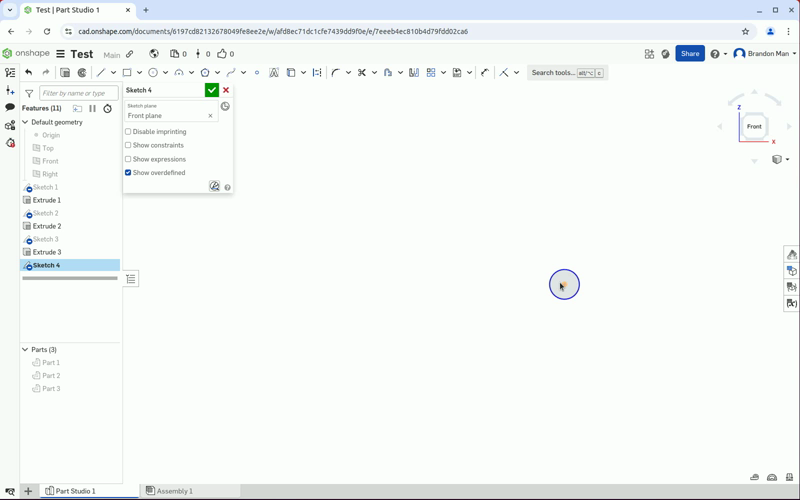
scroll(6)
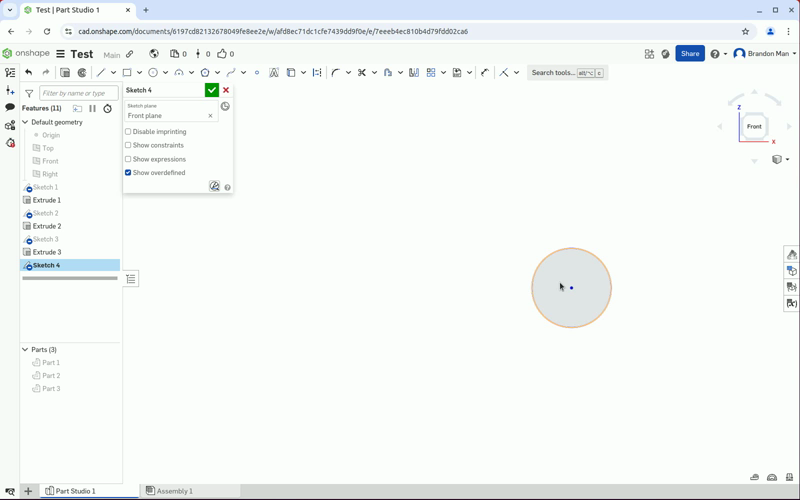
click(560, 282)
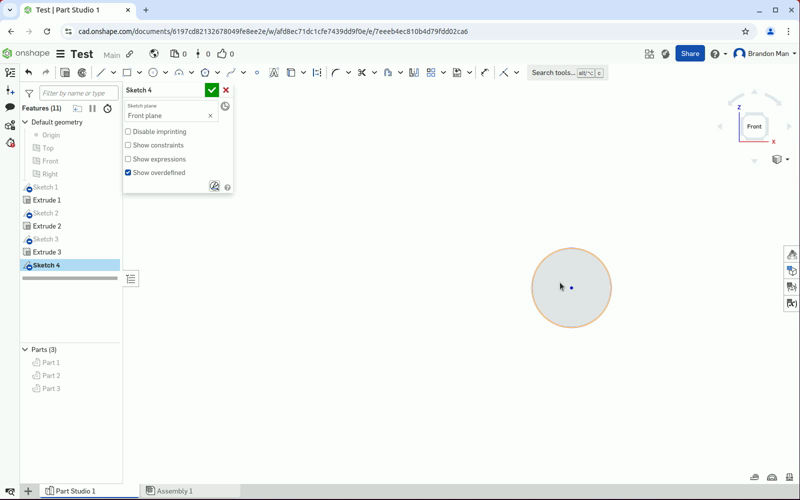
scroll(-6)
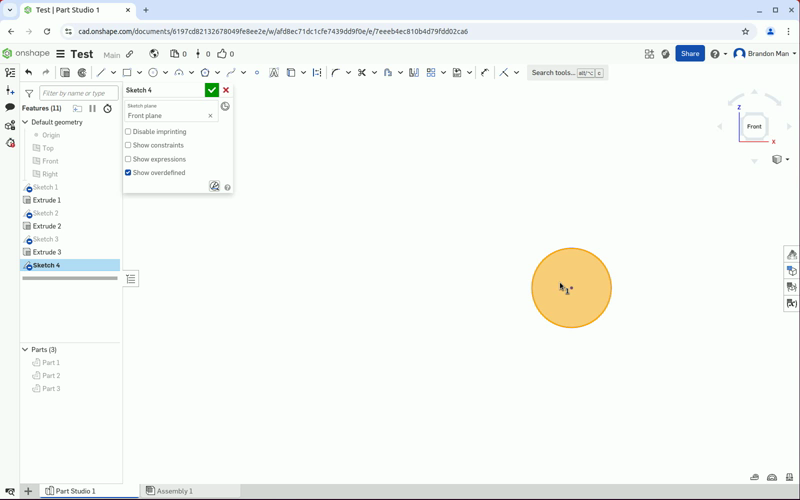
scroll(-6)
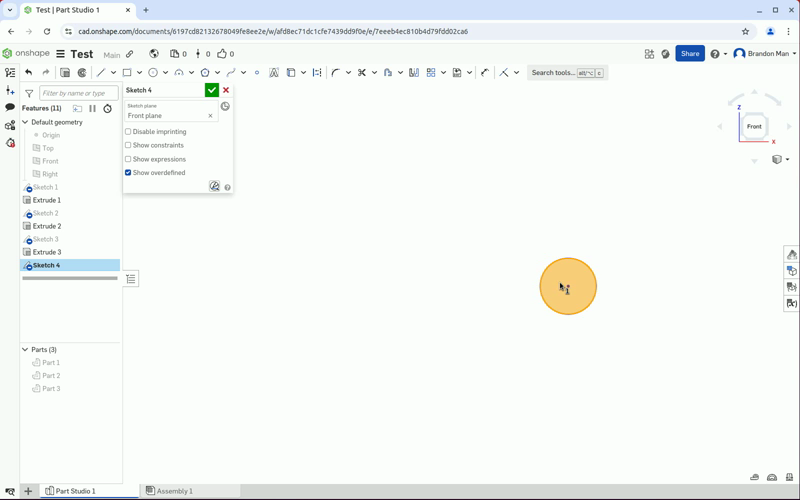
scroll(-6)
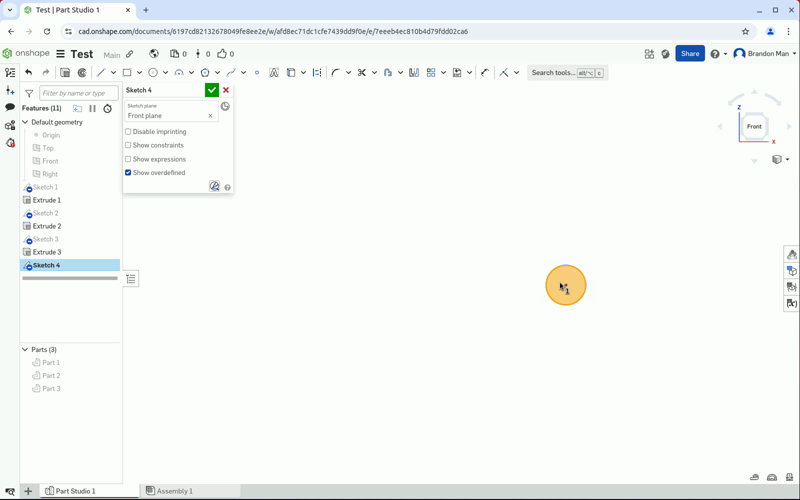
scroll(-6)
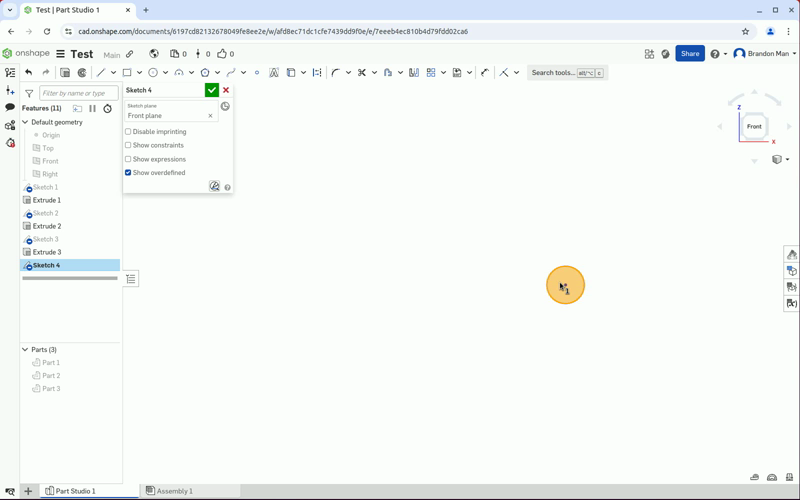
scroll(-6)
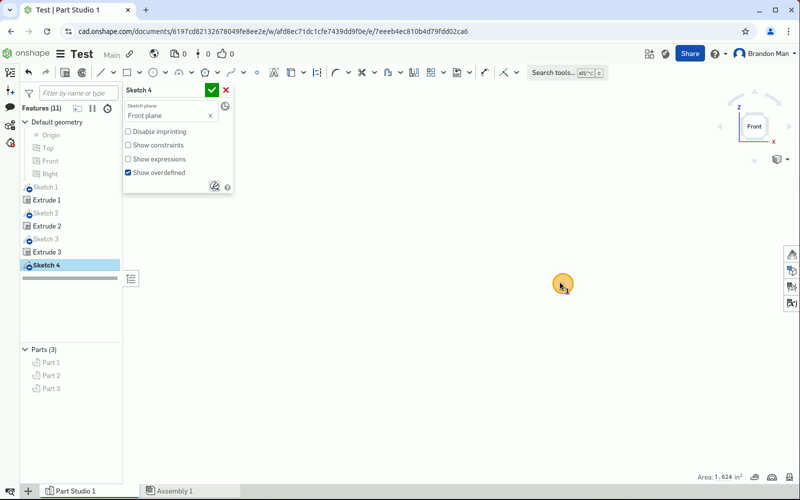
scroll(-6)
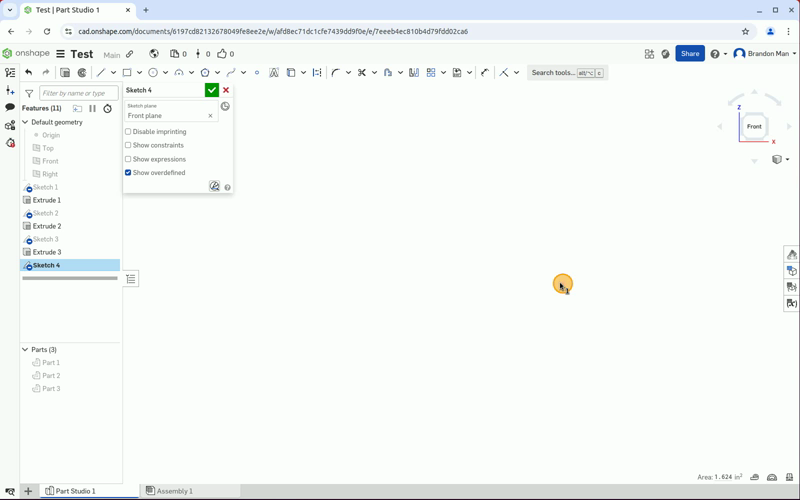
scroll(-6)
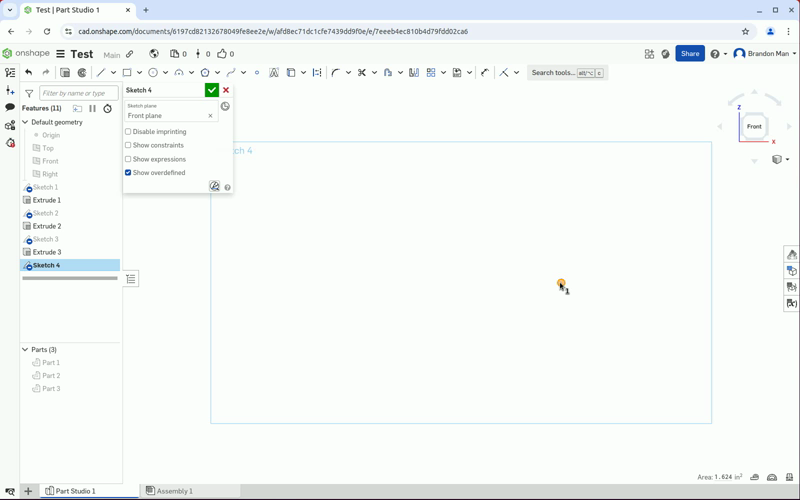
mouse_move(73, 352)
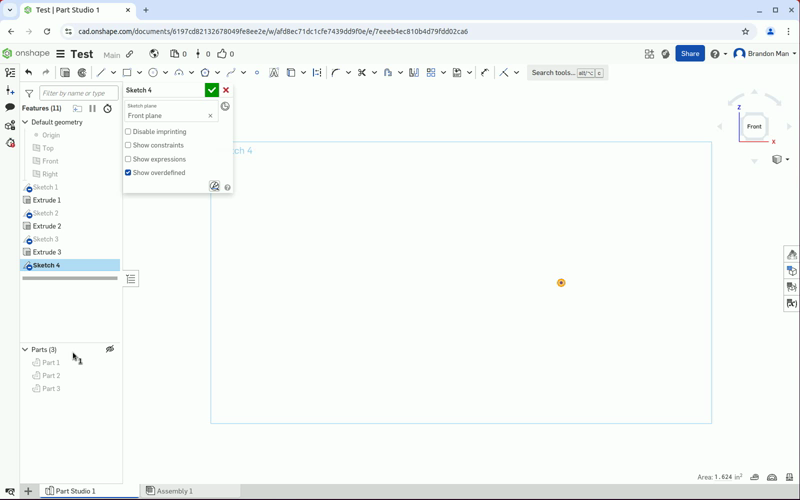
key(shift+y)
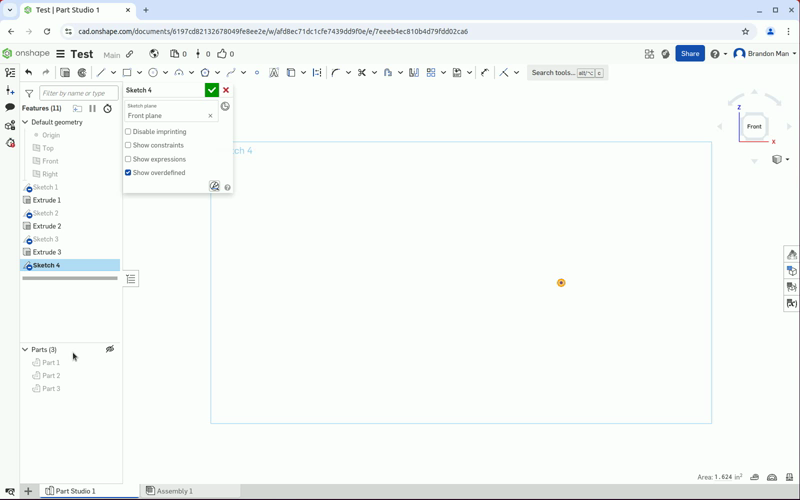
key(shift+e)
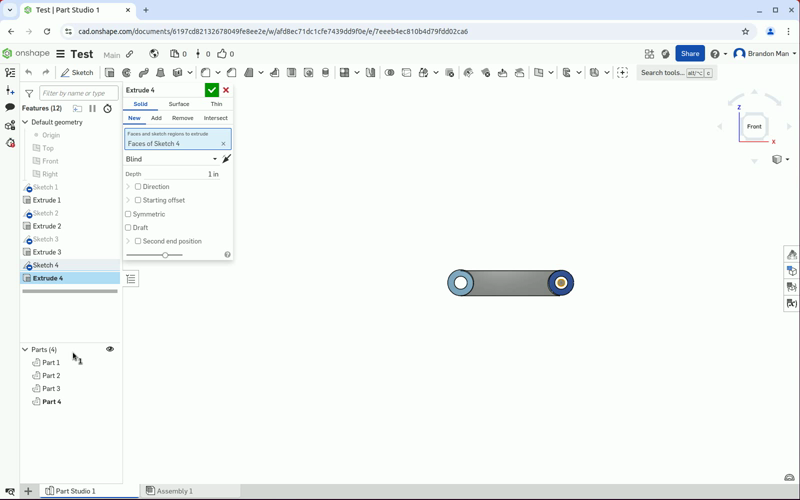
mouse_move(143, 106)
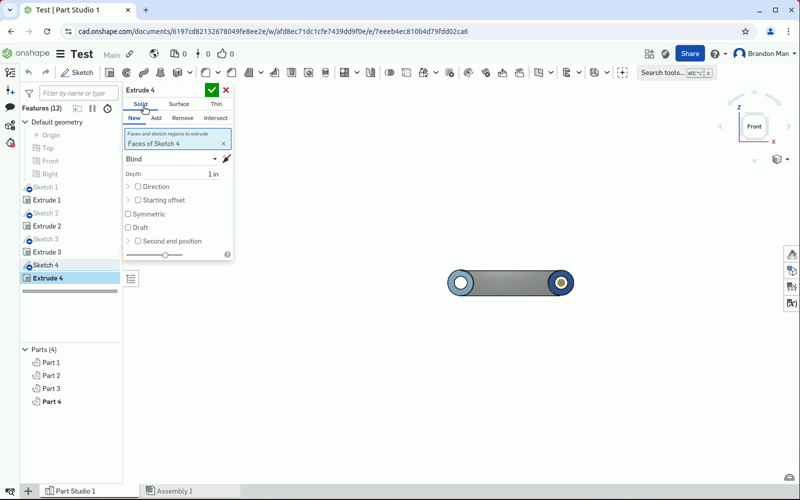
click(143, 106)
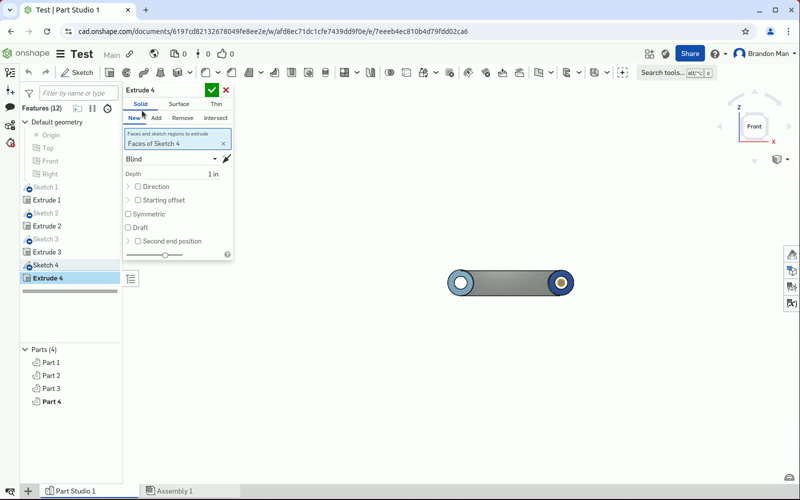
mouse_move(137, 120)
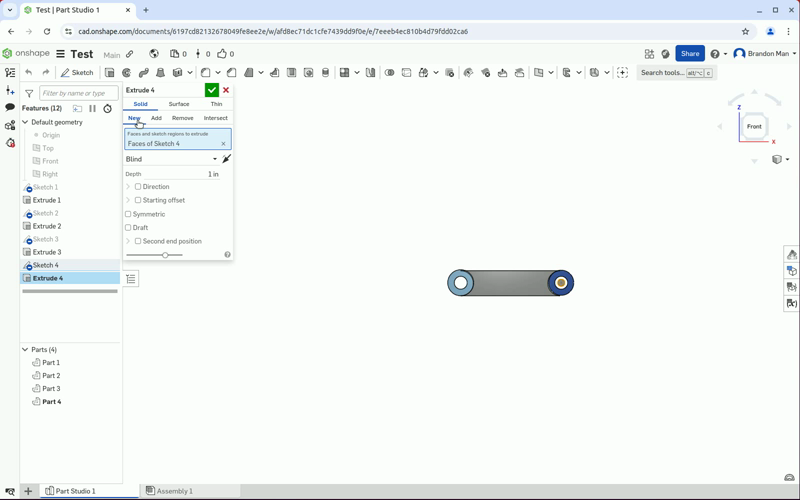
click(137, 120)
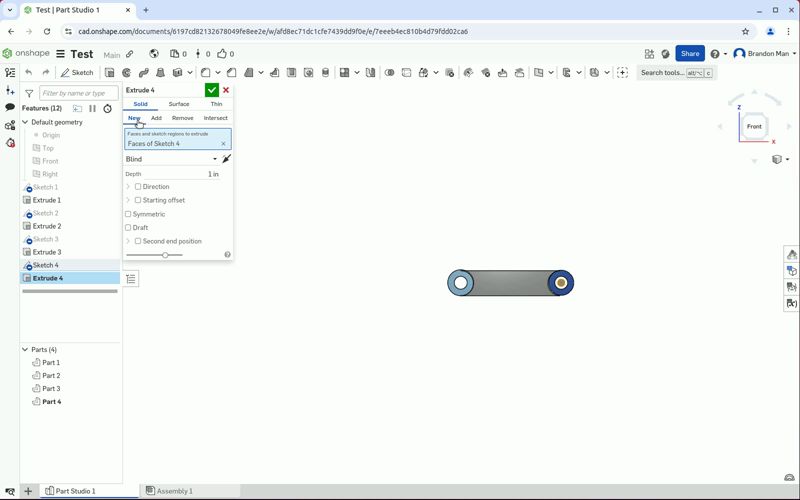
key(tab, 4)
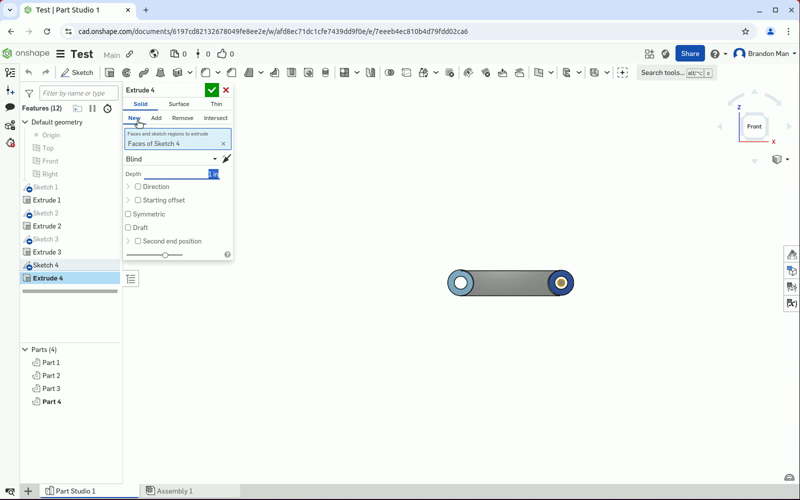
text(1.685)
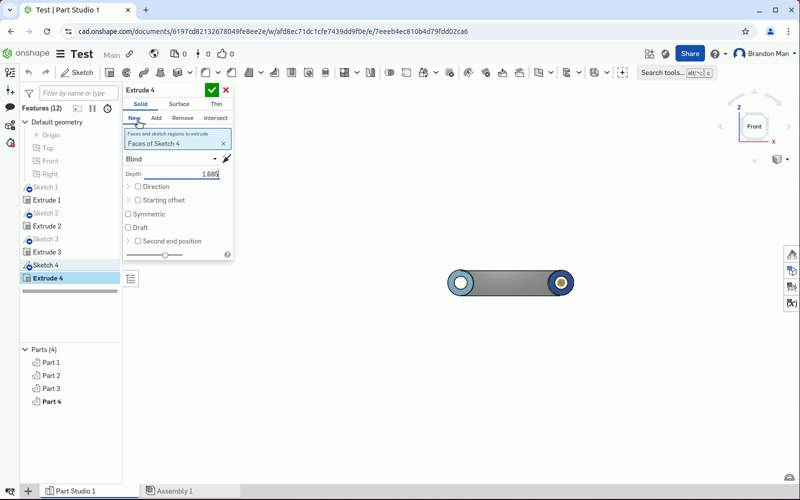
key(enter)
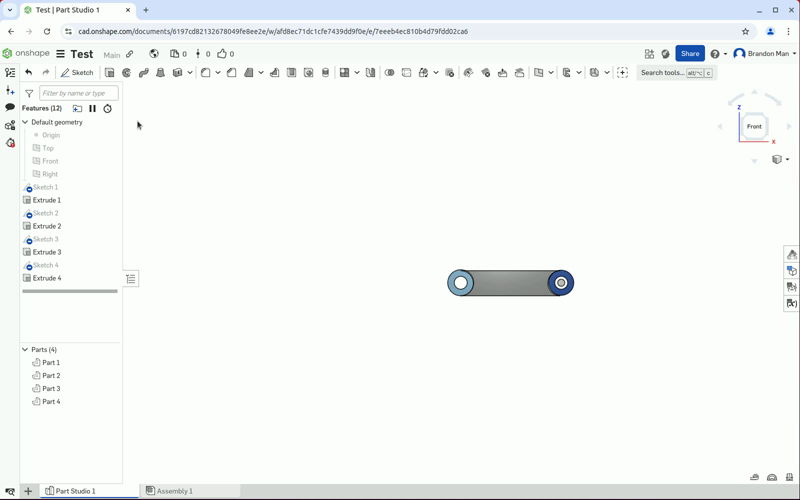
key(shift+h)
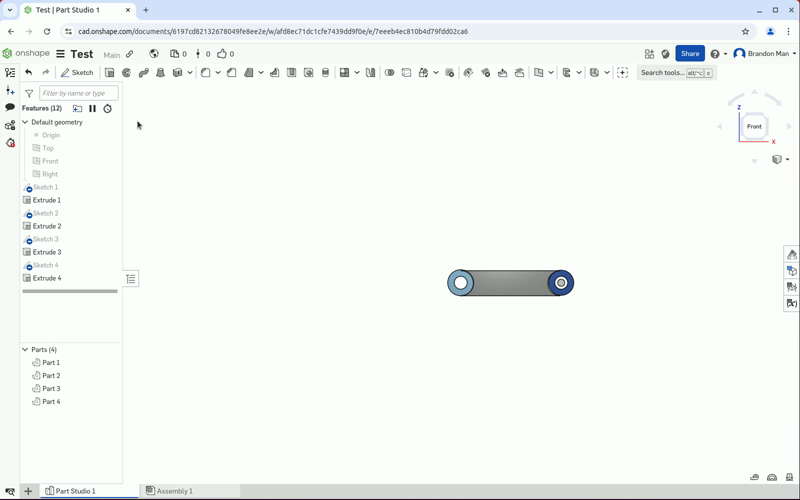
key(shift+h)
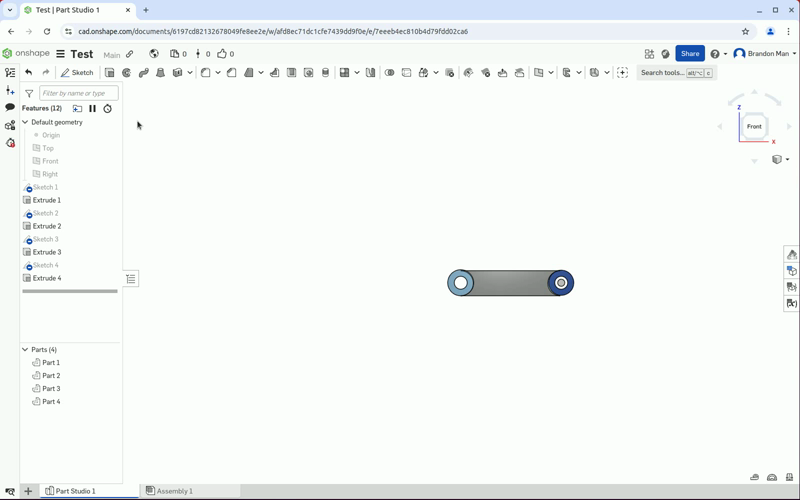
mouse_move(73, 189)
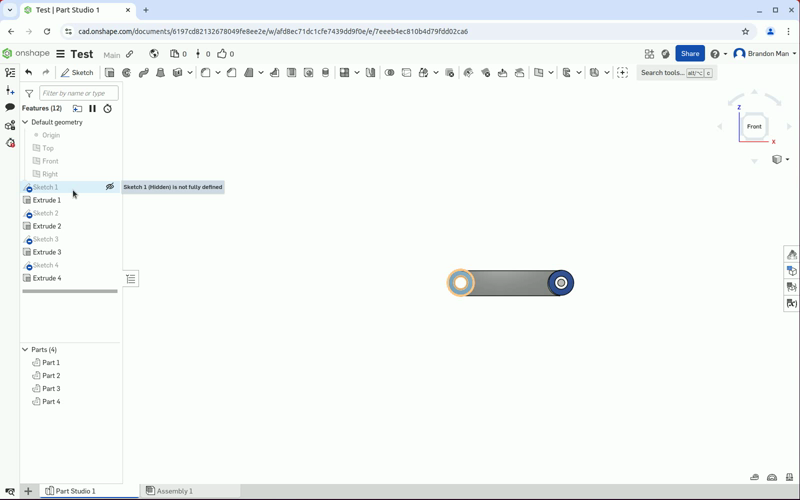
click(73, 189)
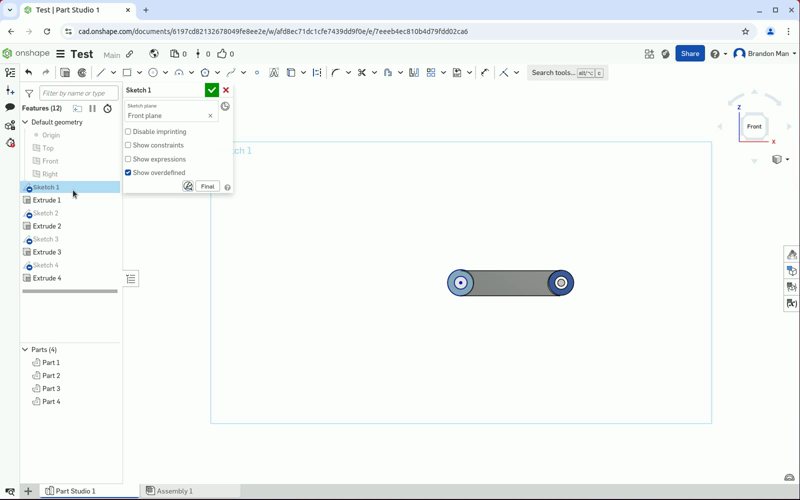
mouse_move(229, 92)
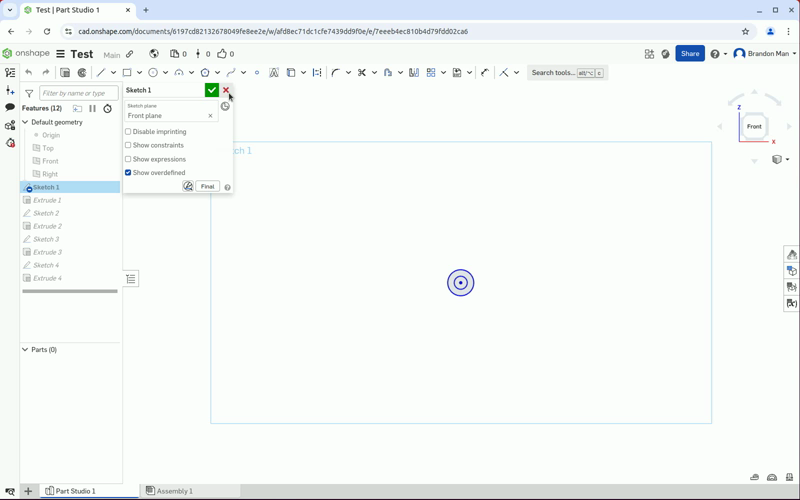
click(229, 92)
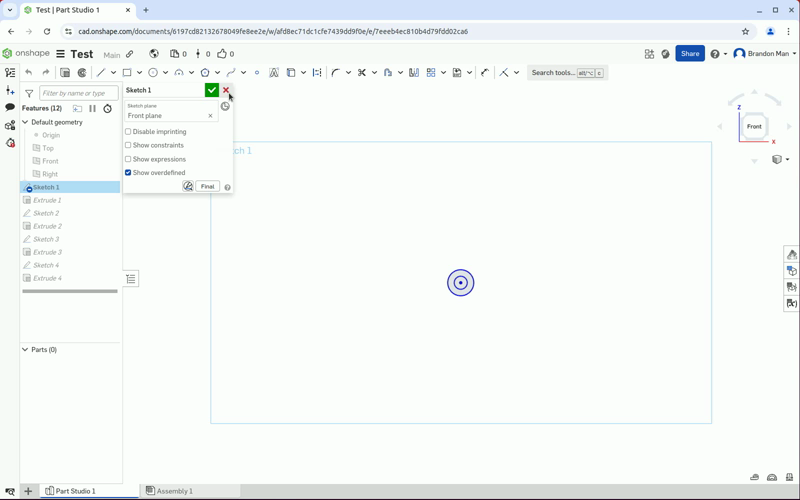
key(shift+s)
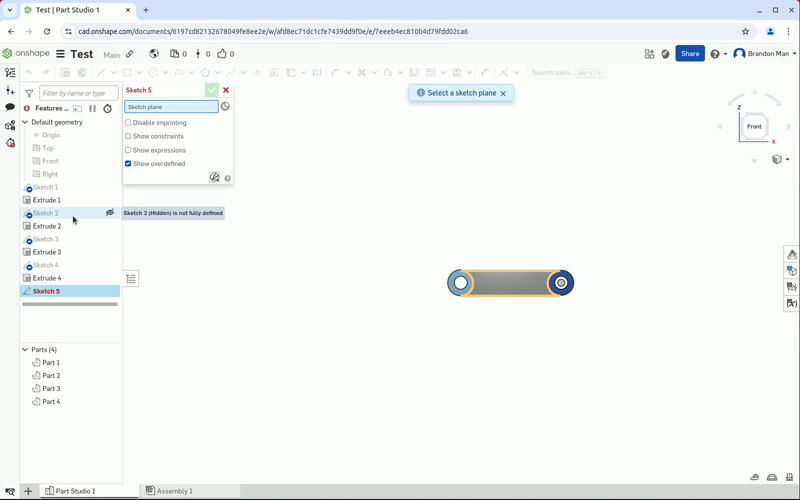
scroll(3)
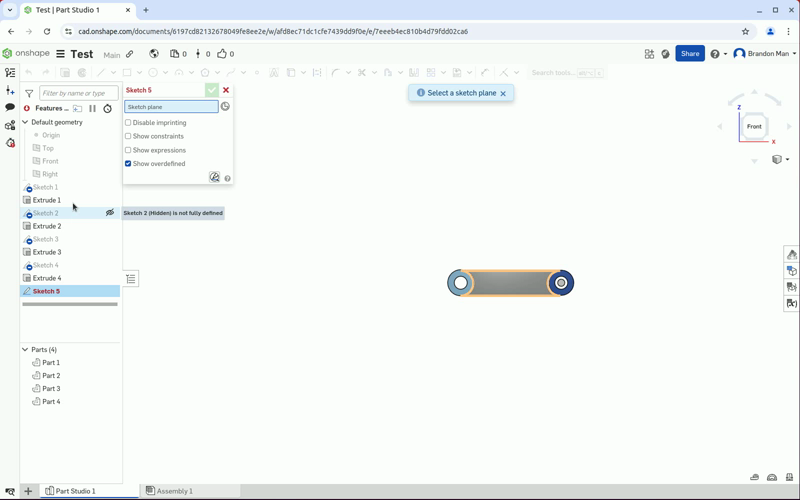
mouse_move(73, 163)
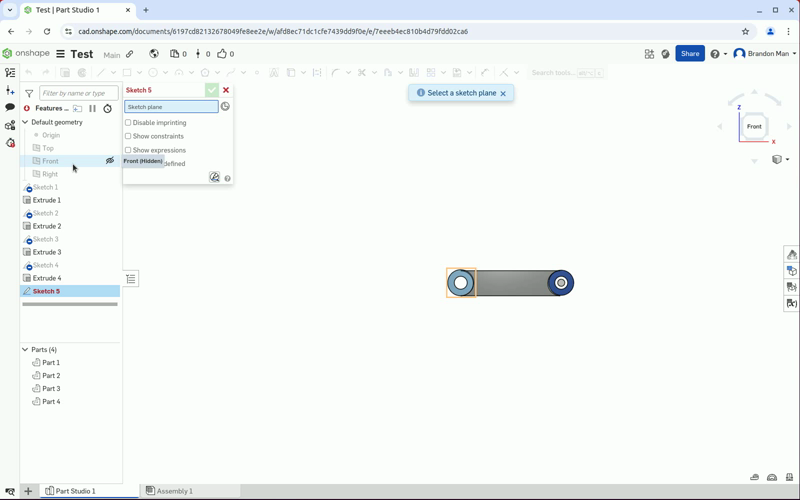
click(73, 163)
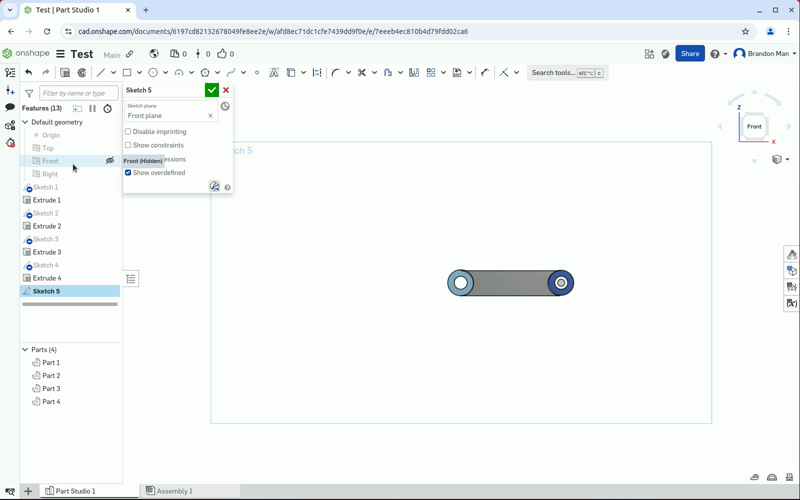
mouse_move(73, 352)
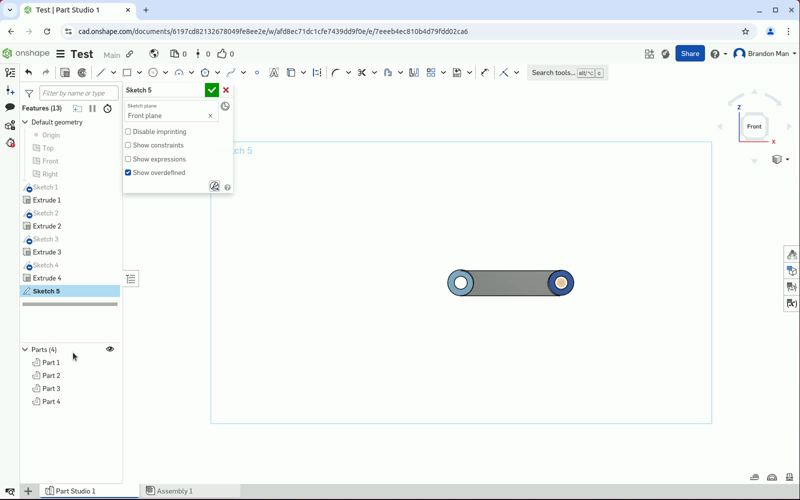
key(y)
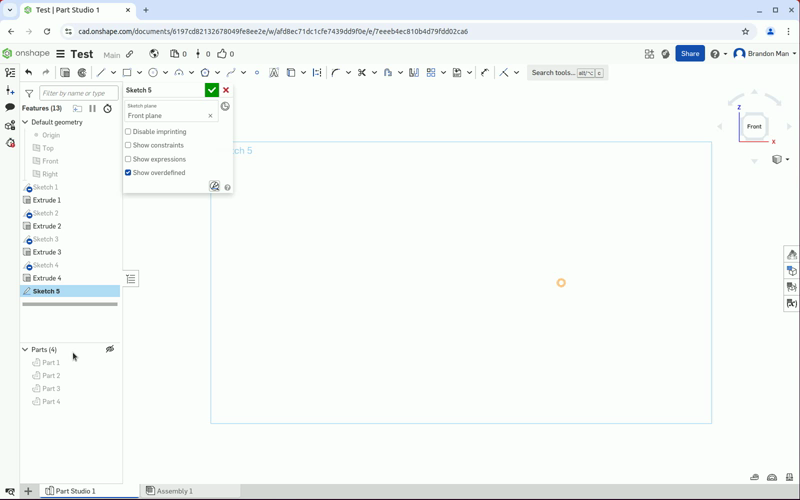
key(c)
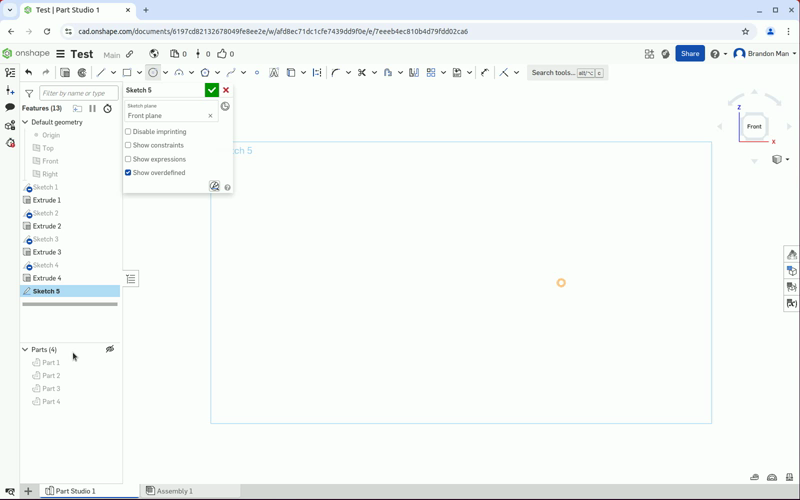
key_down(shift)
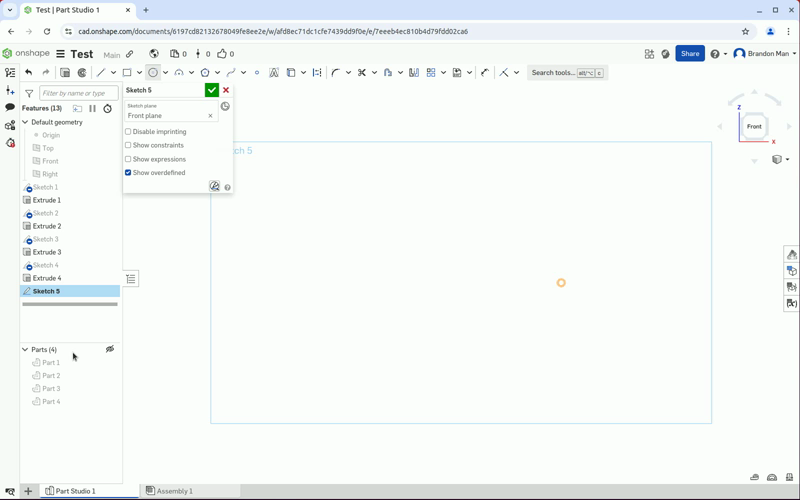
mouse_move(461, 282)
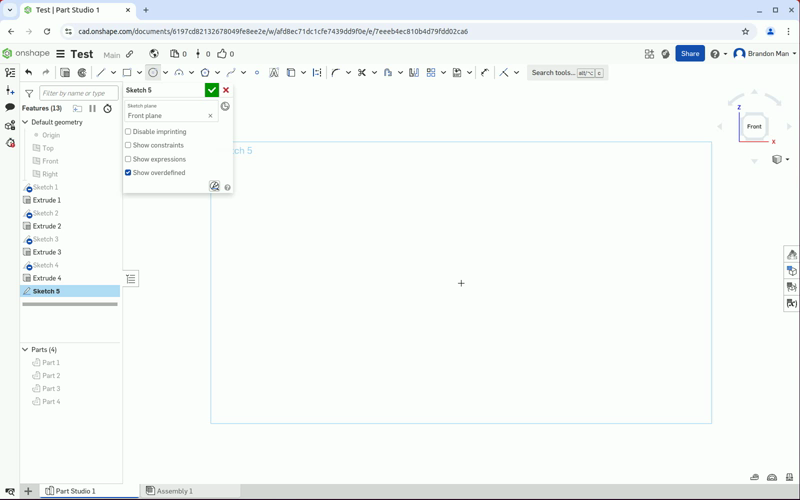
click(461, 282)
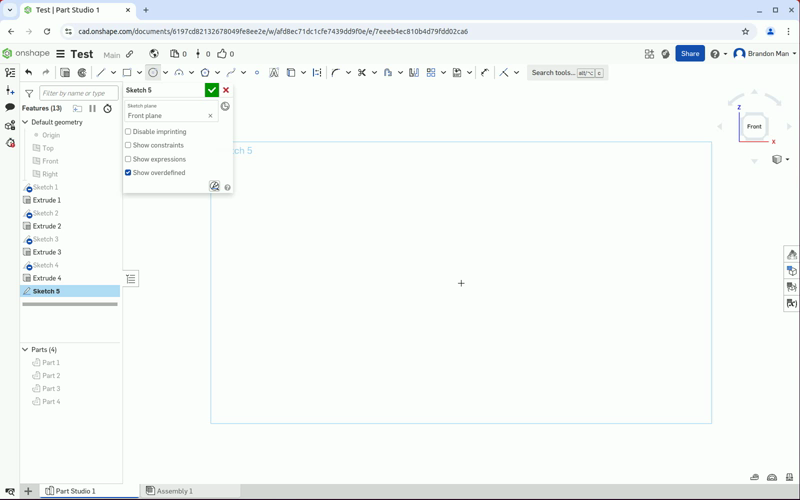
key_up(shift)
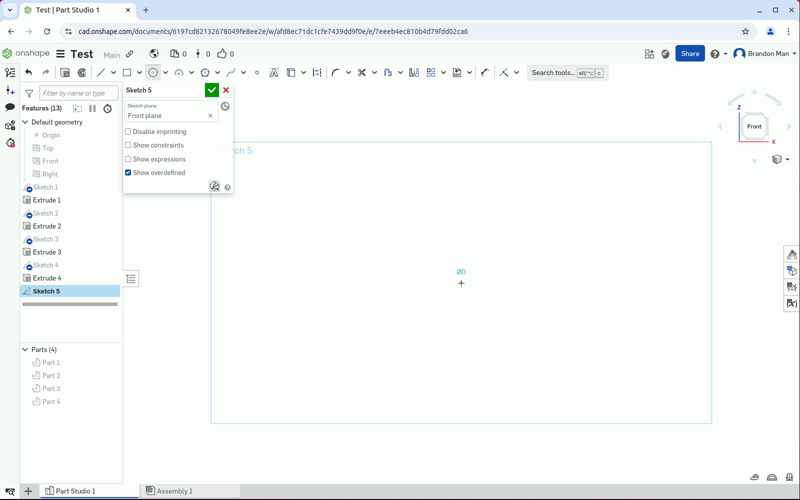
mouse_move(465, 282)
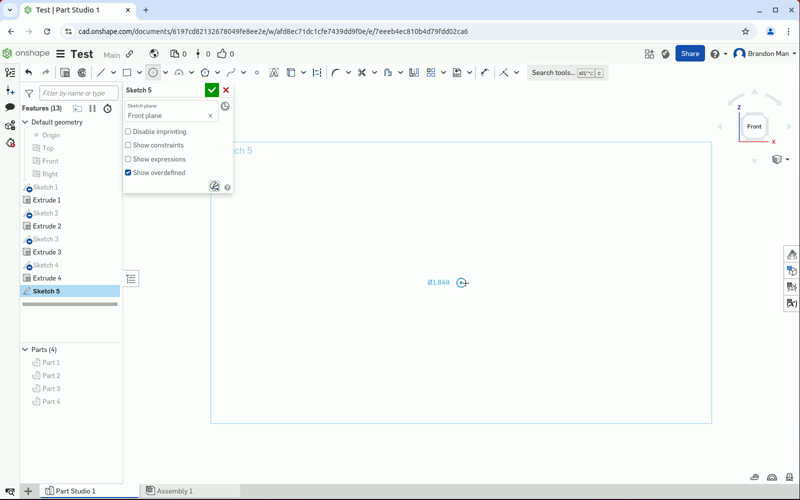
click(465, 282)
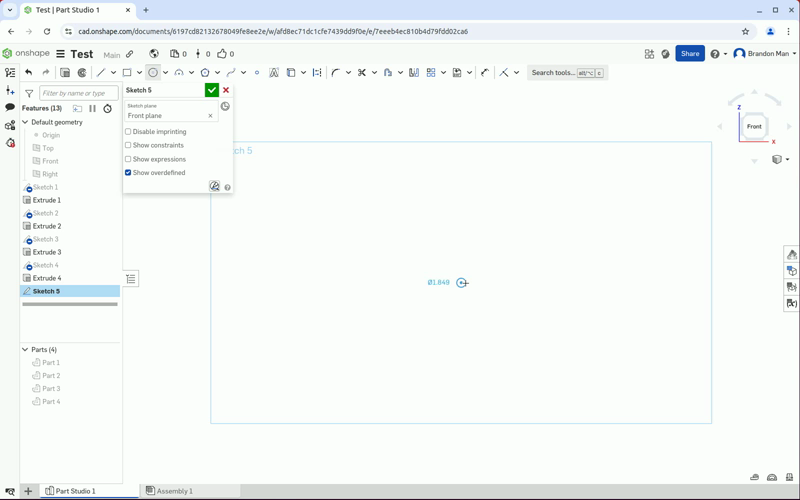
key(esc)
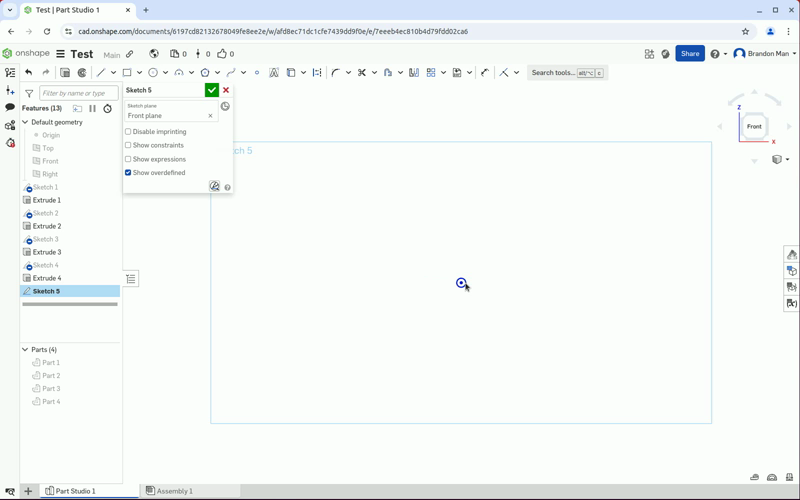
mouse_move(465, 282)
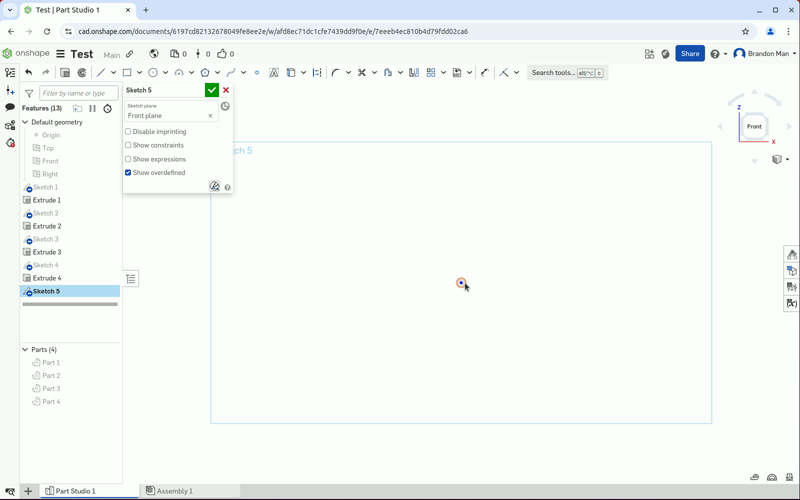
scroll(6)
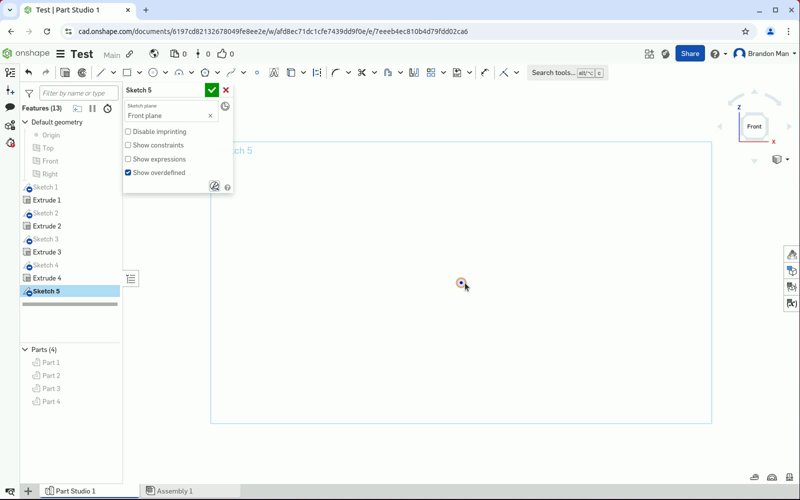
scroll(6)
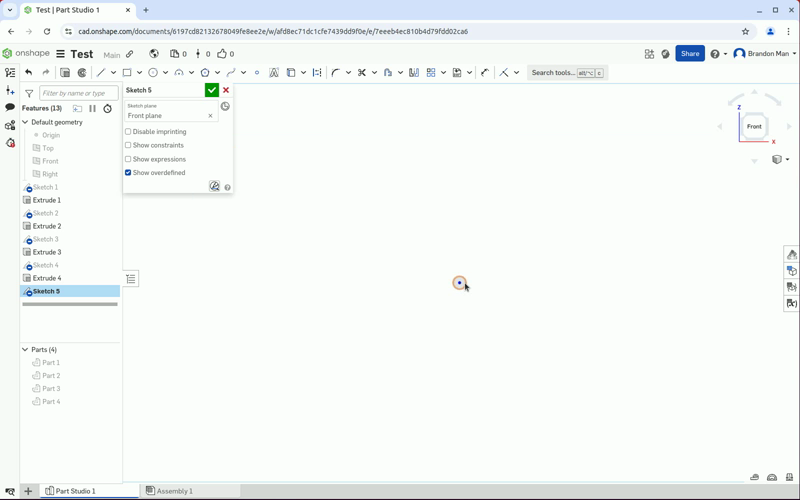
scroll(6)
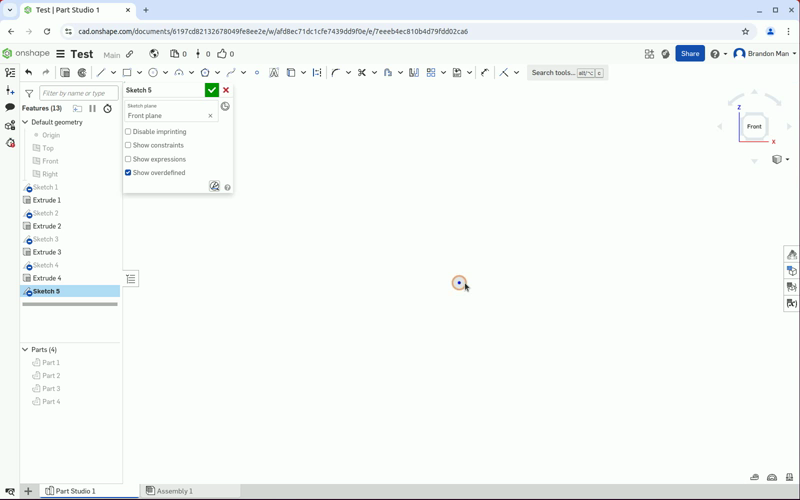
scroll(6)
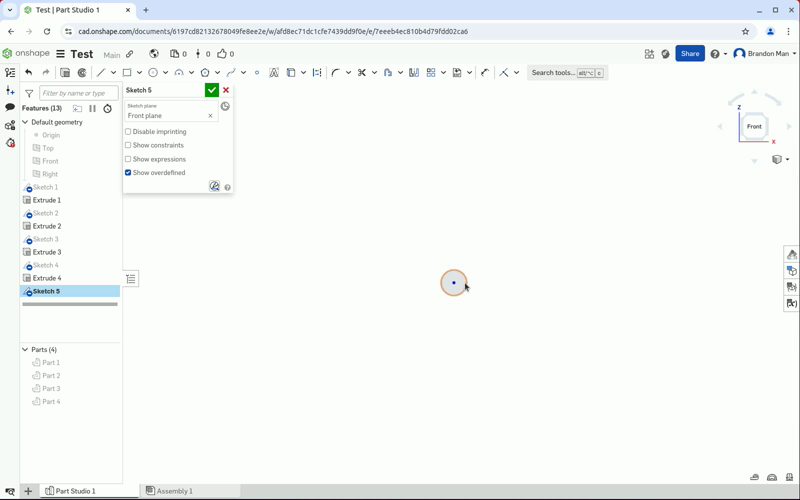
scroll(6)
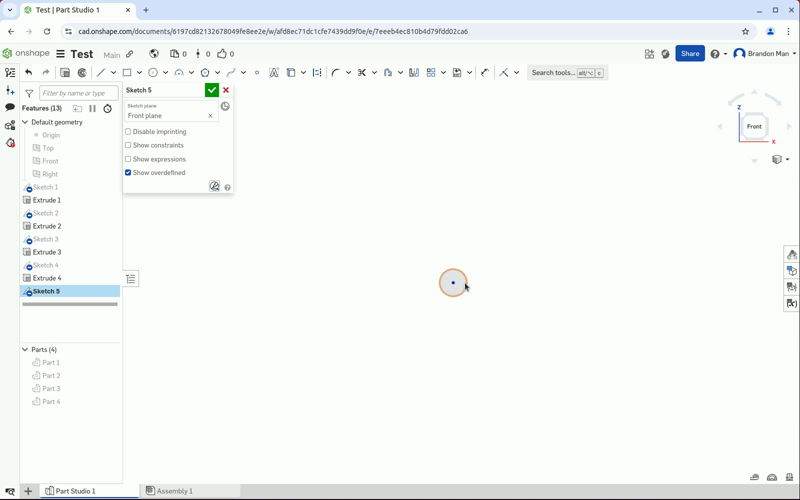
scroll(6)
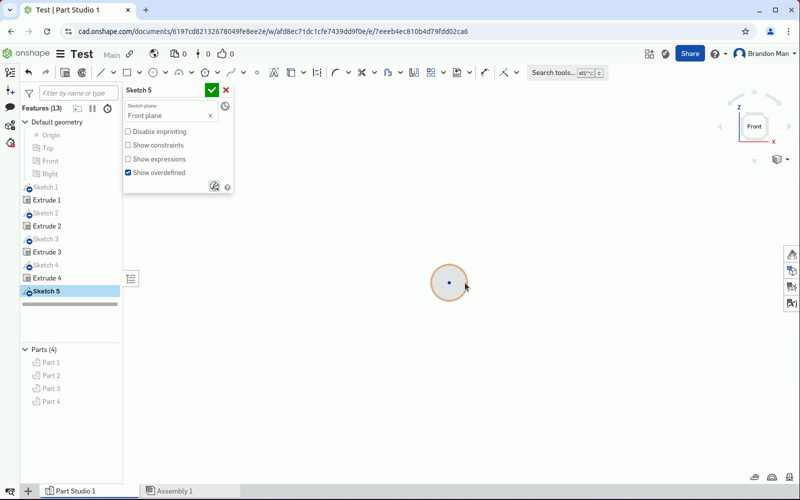
scroll(6)
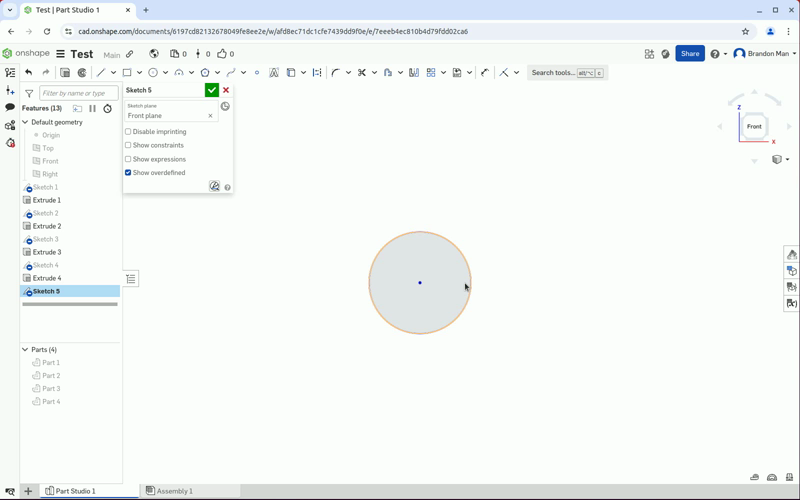
click(465, 282)
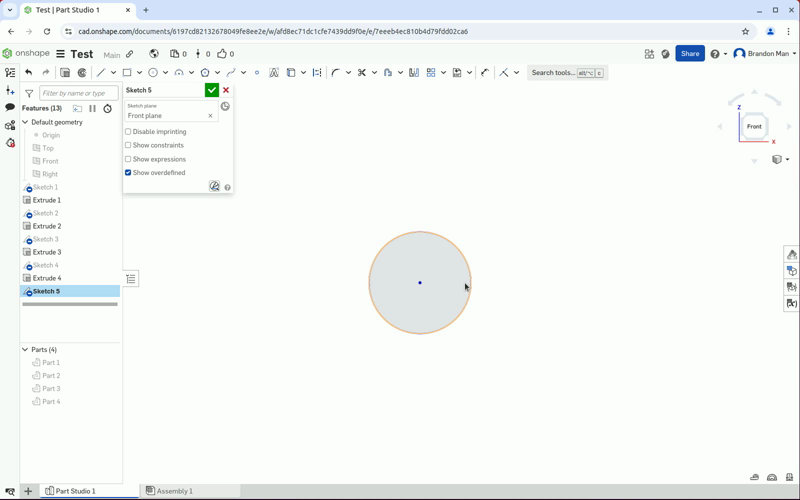
scroll(-6)
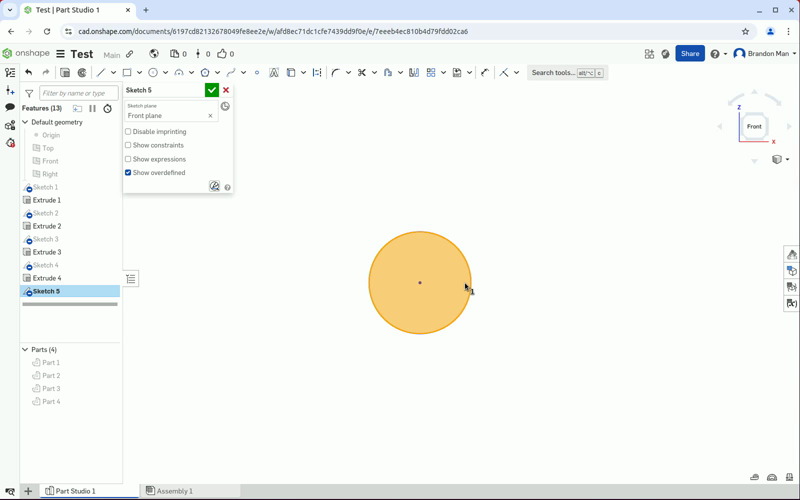
scroll(-6)
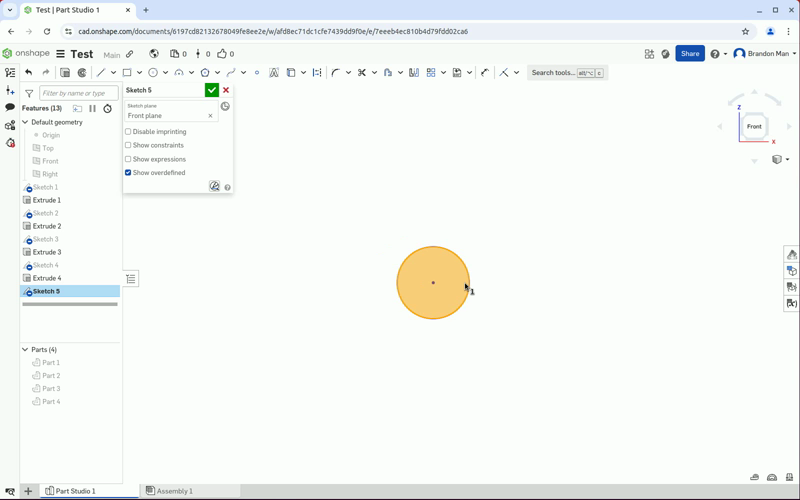
scroll(-6)
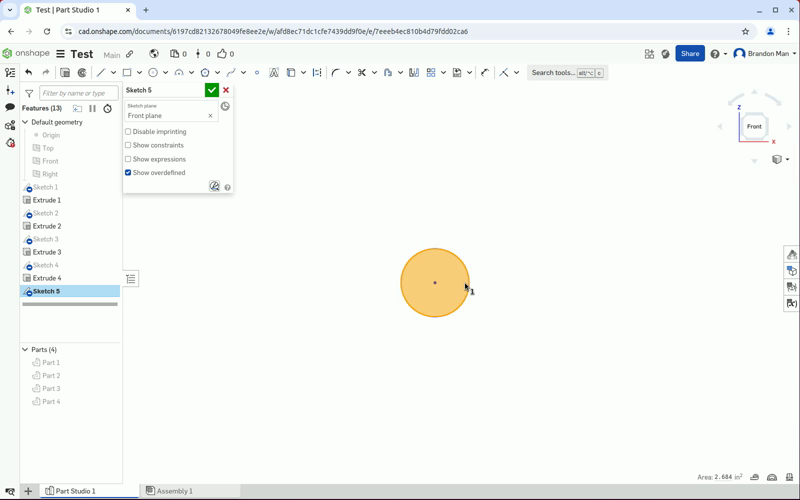
scroll(-6)
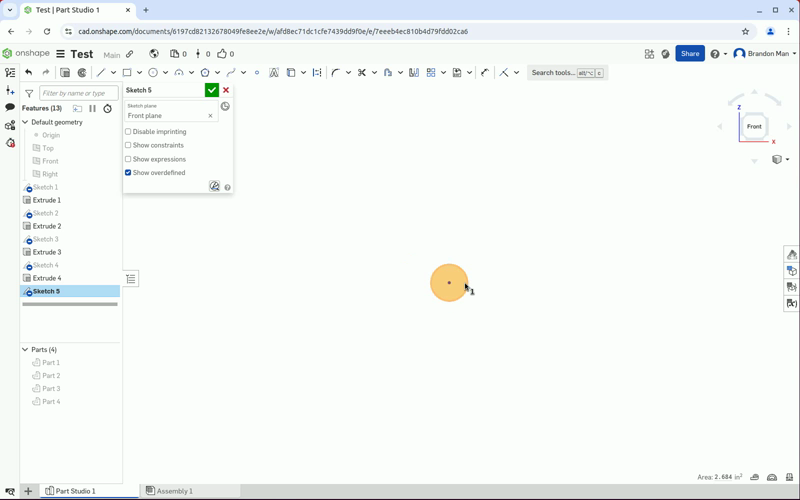
scroll(-6)
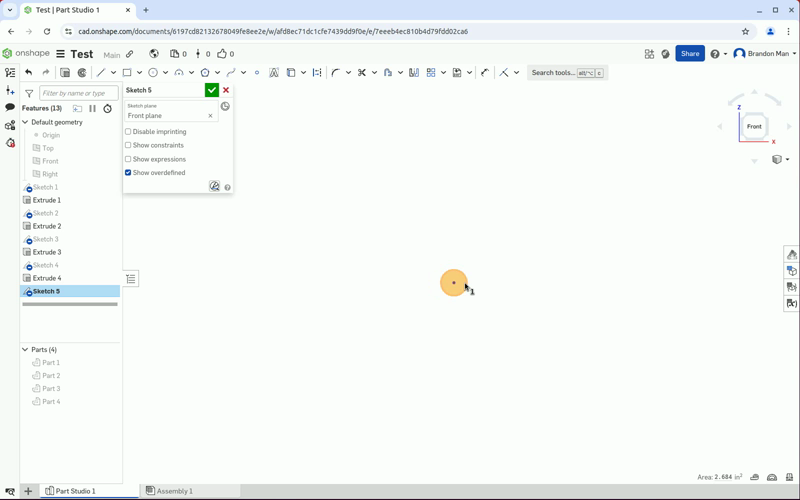
scroll(-6)
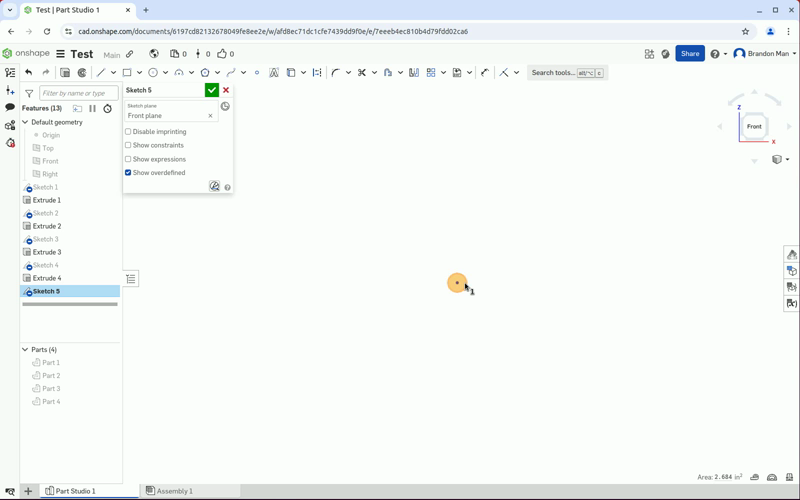
scroll(-6)
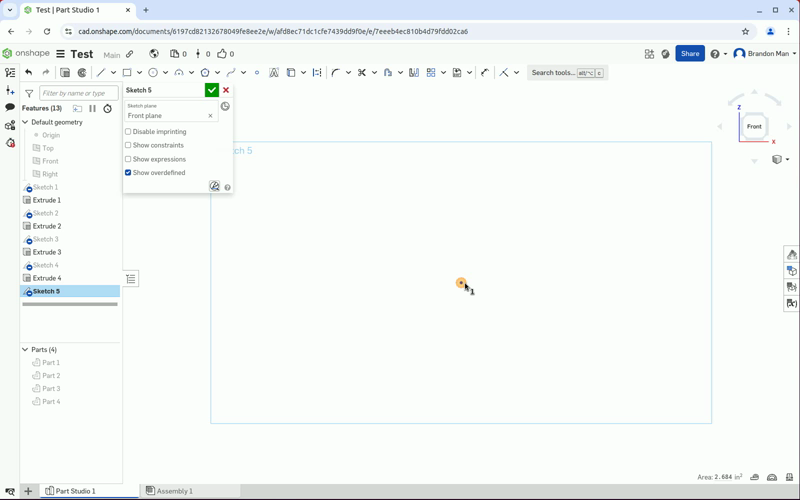
mouse_move(73, 352)
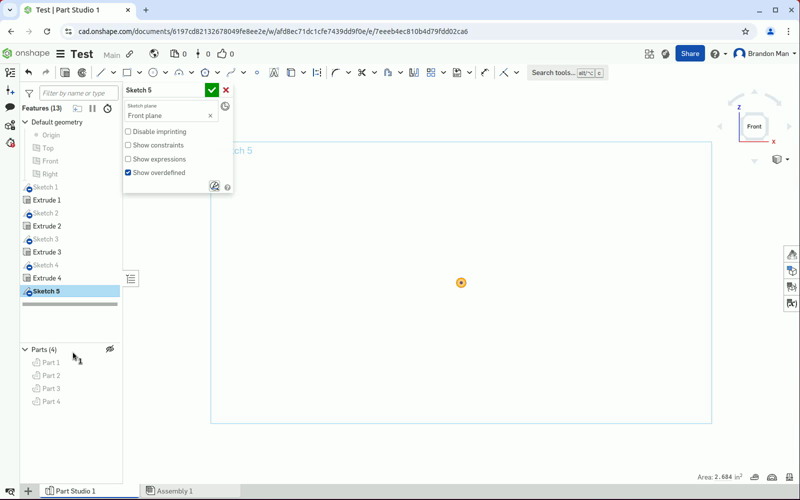
key(shift+y)
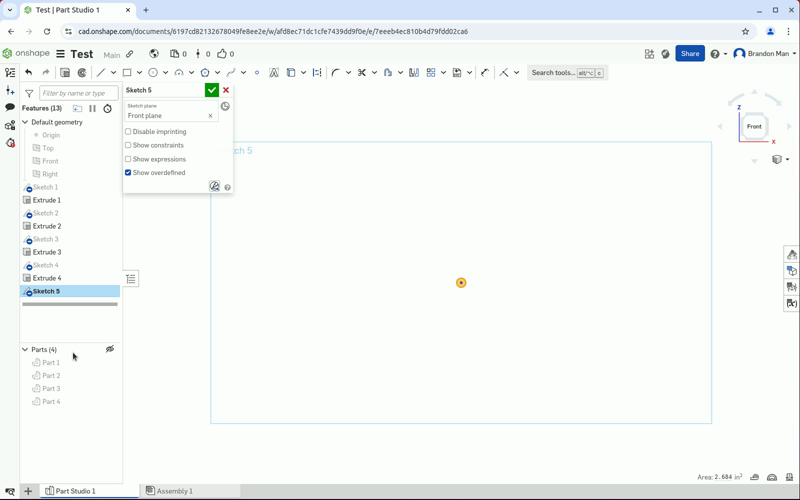
key(shift+e)
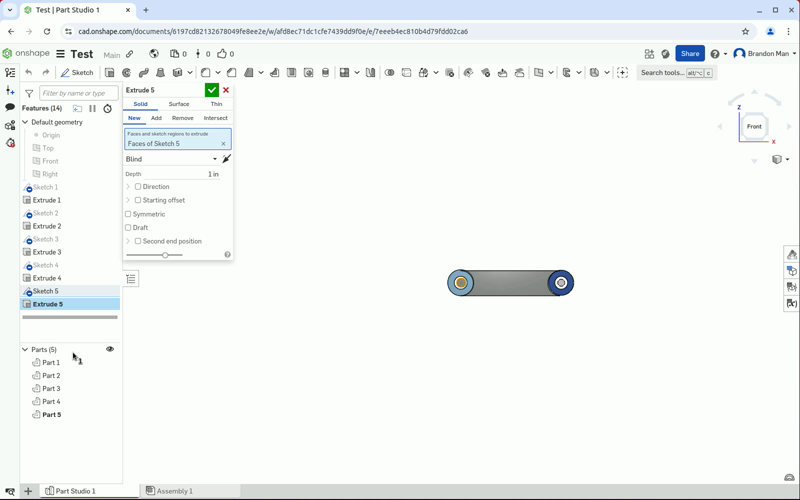
mouse_move(143, 106)
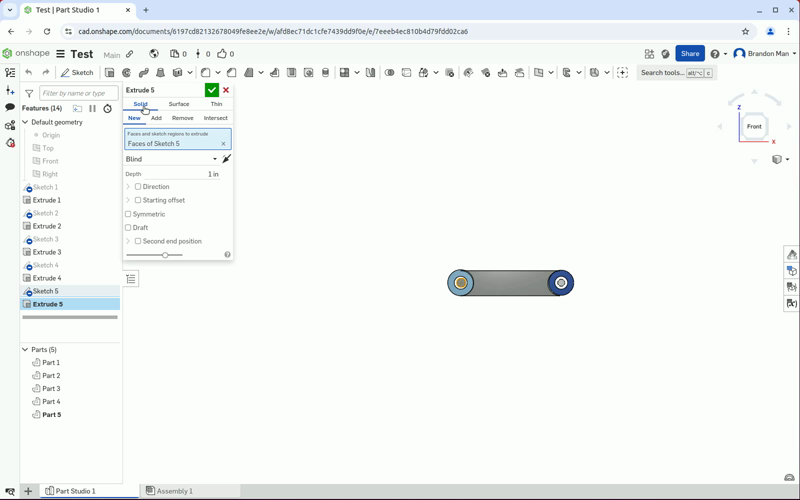
click(143, 106)
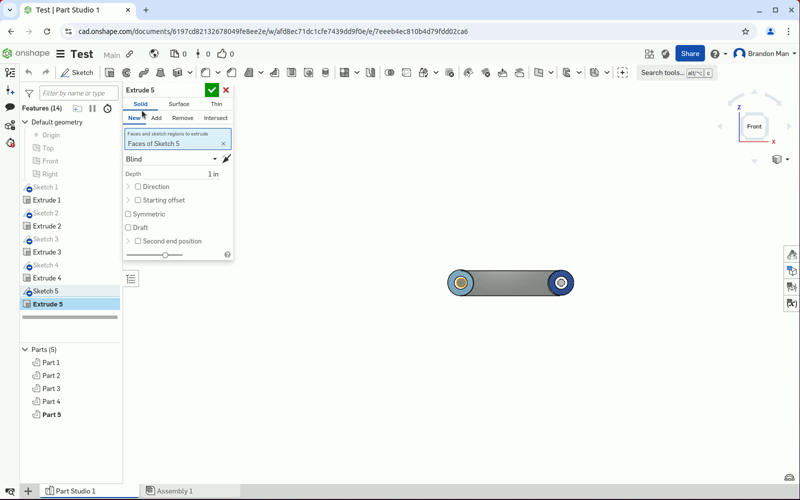
mouse_move(137, 120)
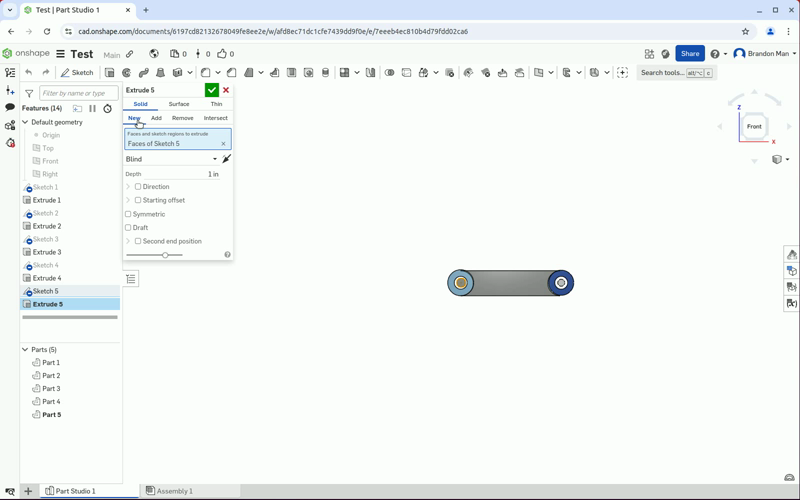
click(137, 120)
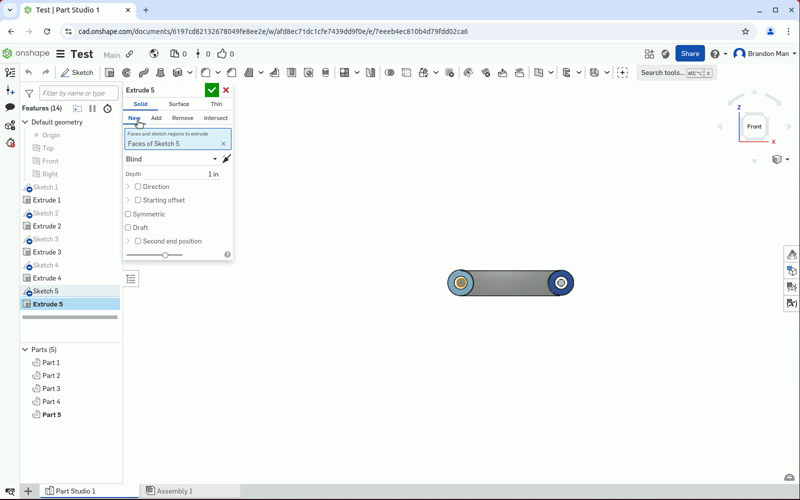
key(tab, 4)
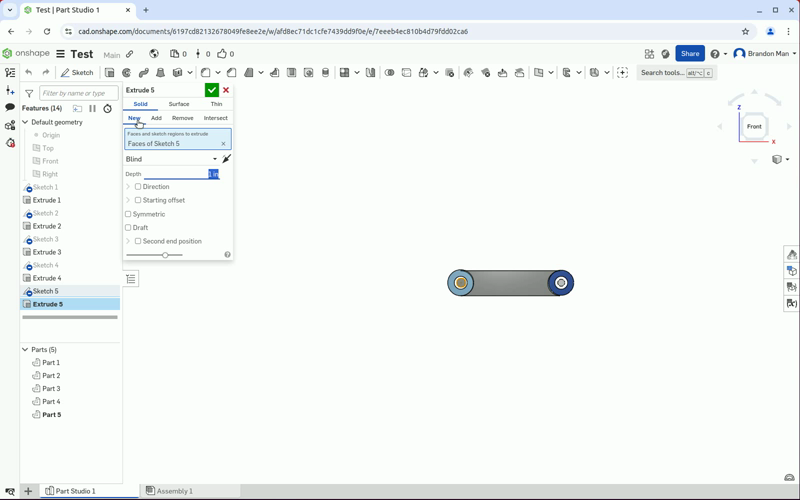
text(1.685)
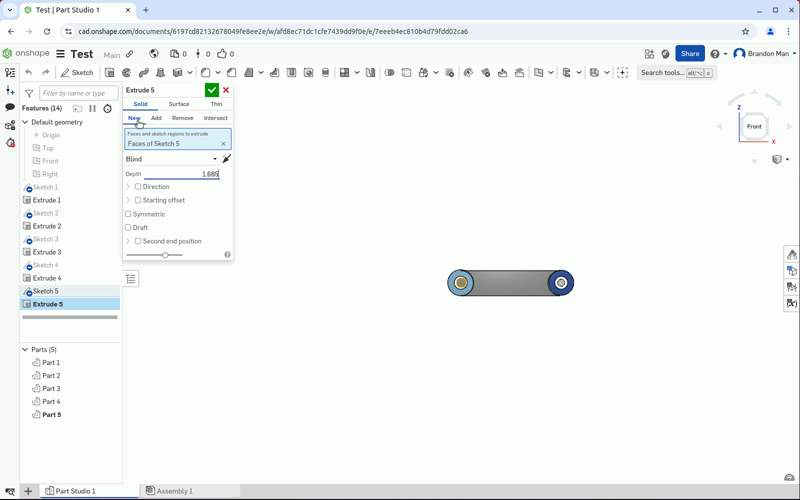
key(enter)
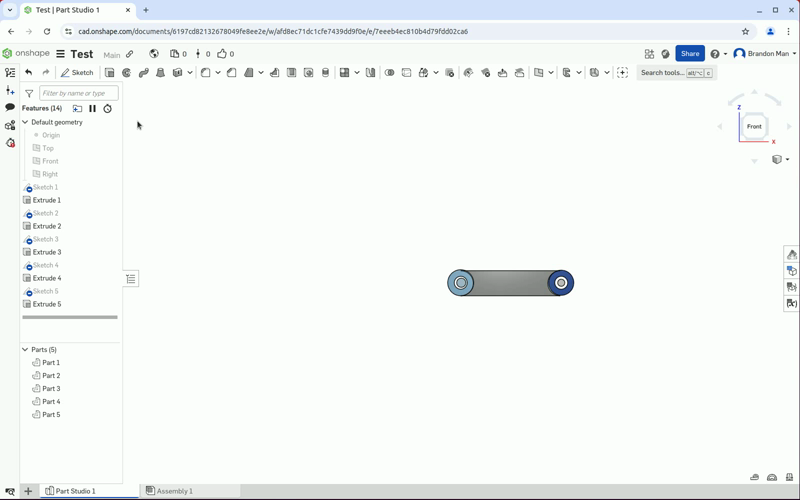
key(shift+h)
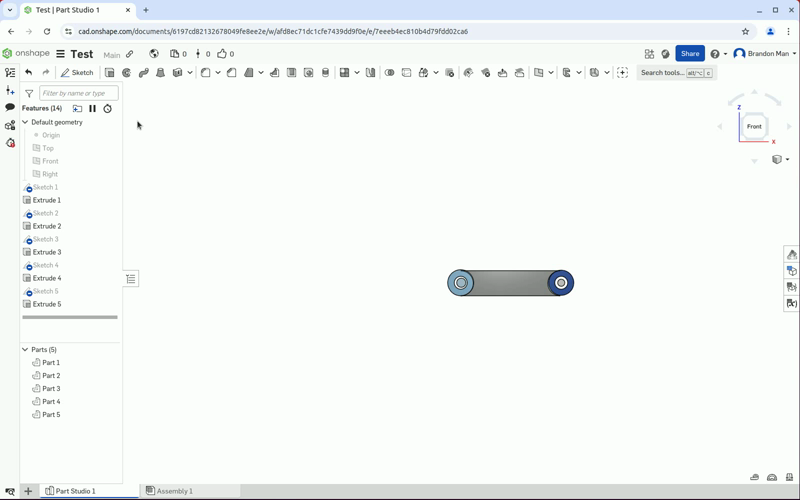
key(shift+h)
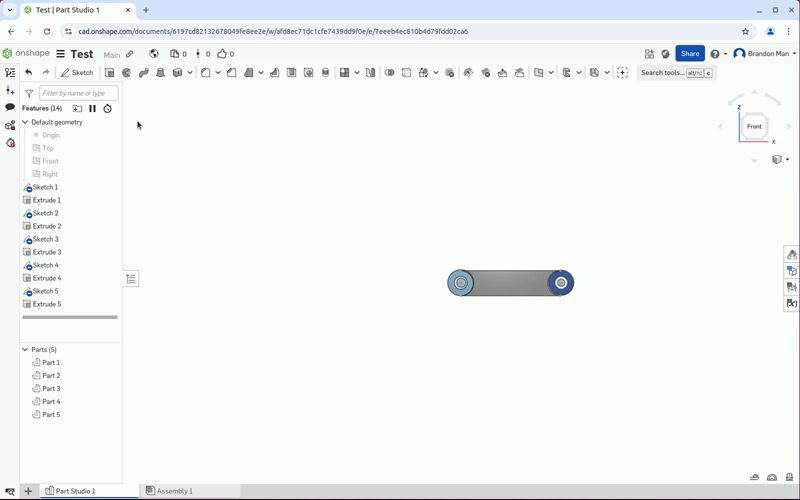
key(shift+7)
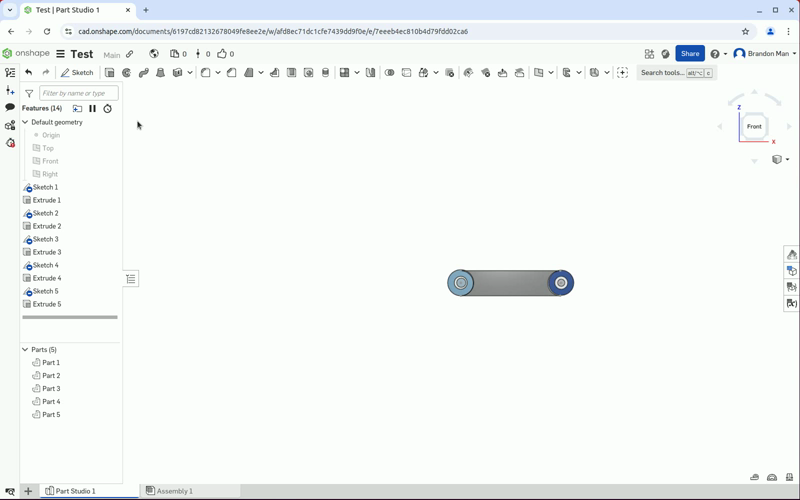
key(left, 2)
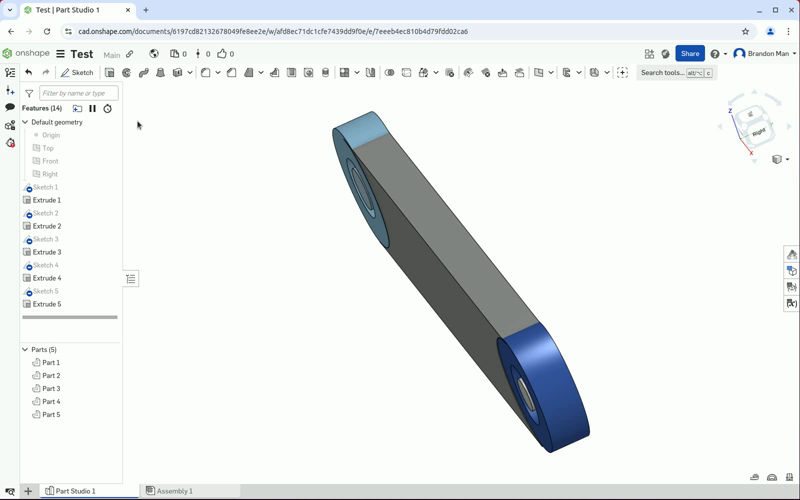
key(down, 2)
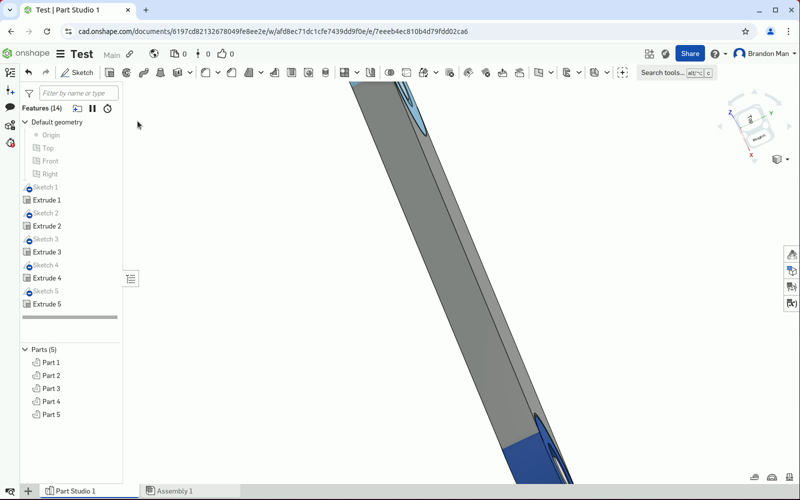
key(up, 2)
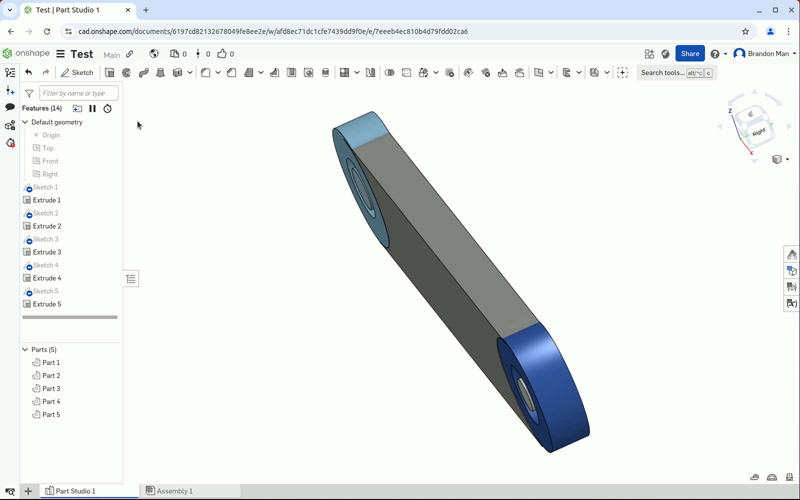
key(right, 2)
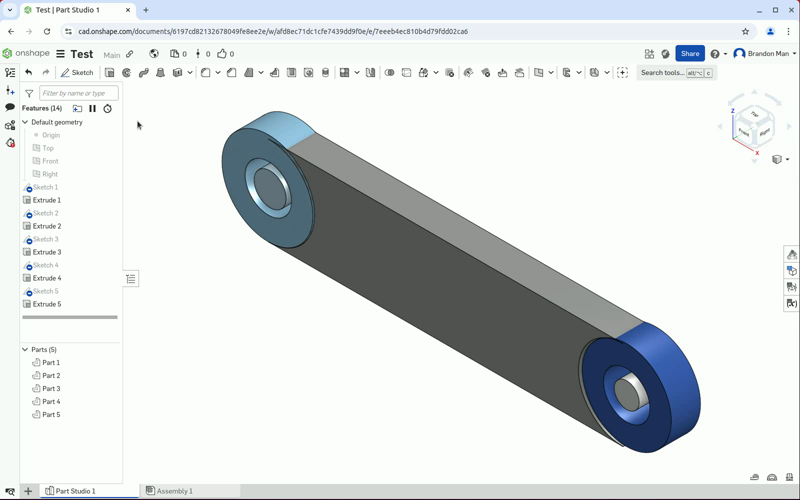
mouse_move(73, 189)
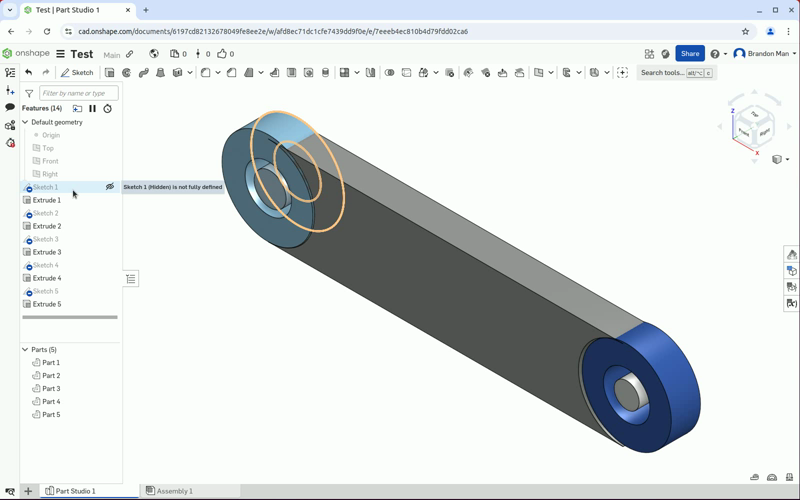
click(73, 189)